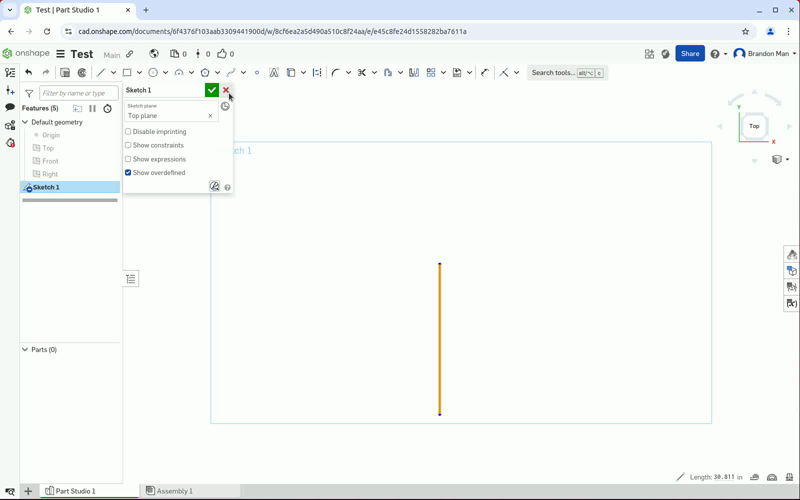
key(shift+h)
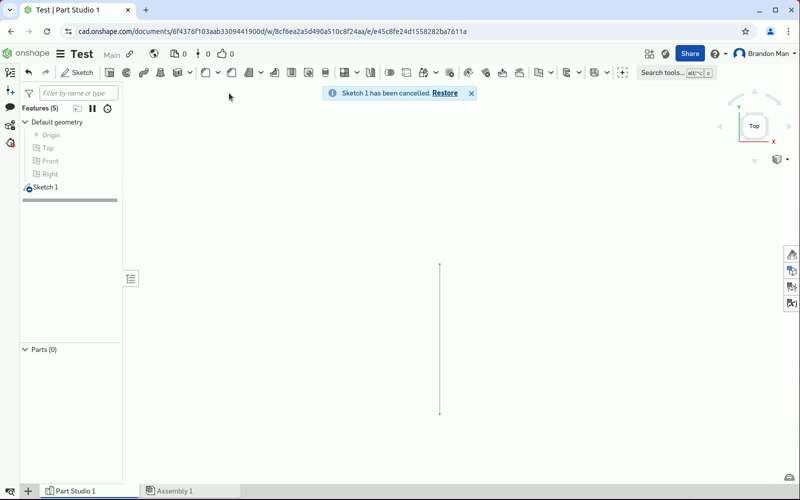
key(shift+s)
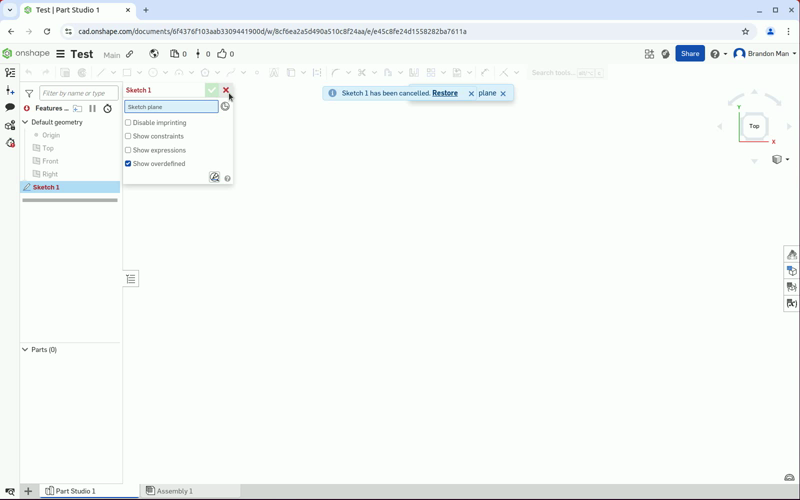
mouse_move(73, 150)
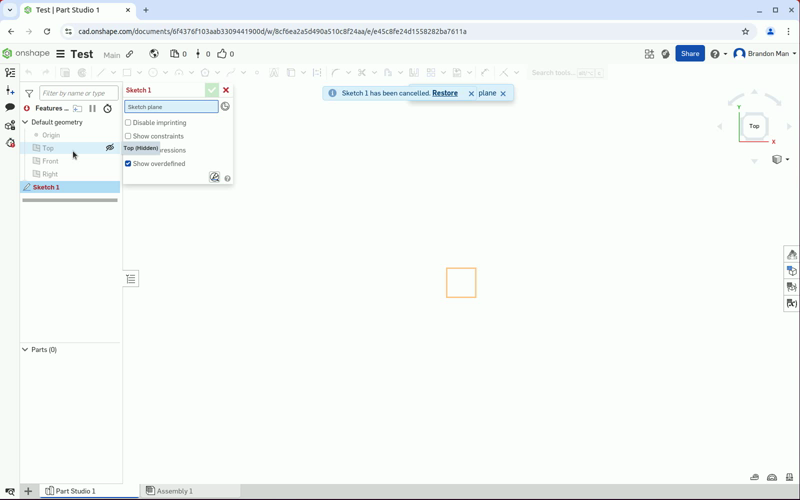
click(73, 150)
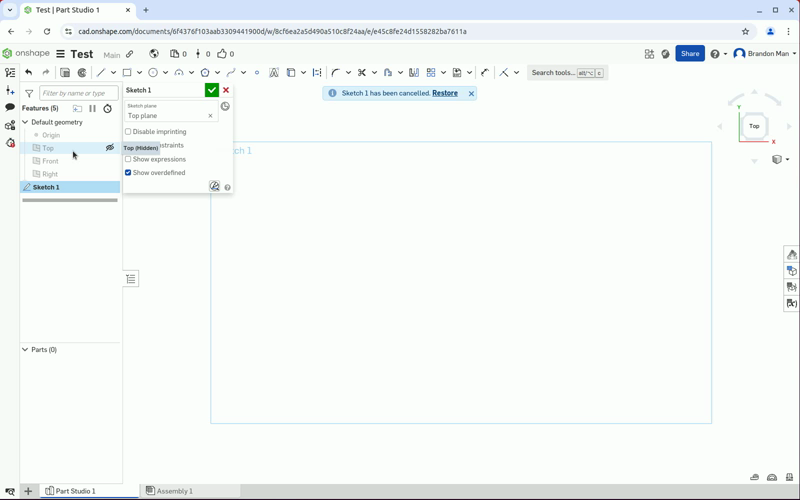
mouse_move(73, 352)
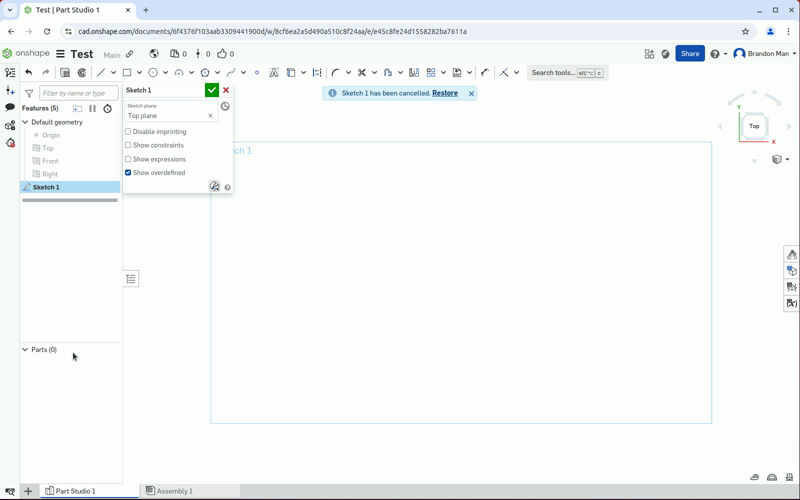
key(y)
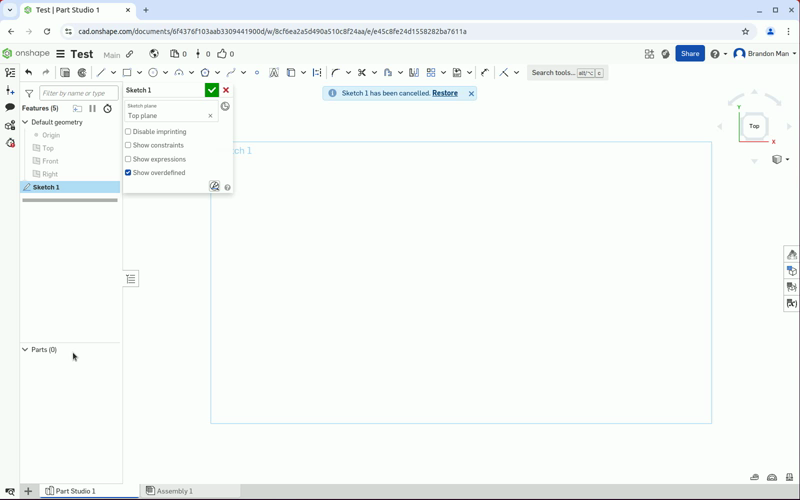
key(l)
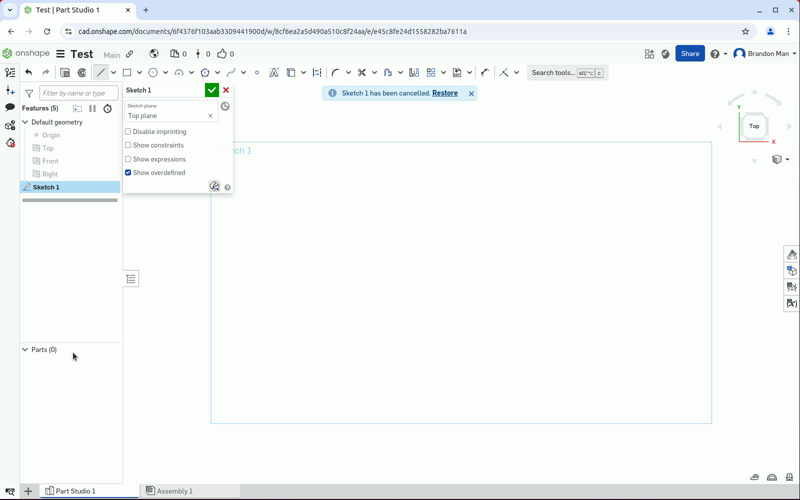
key_down(shift)
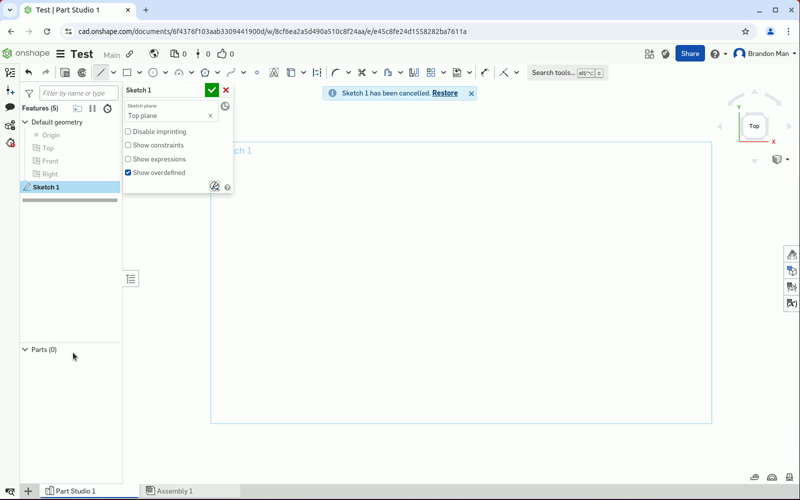
mouse_move(361, 255)
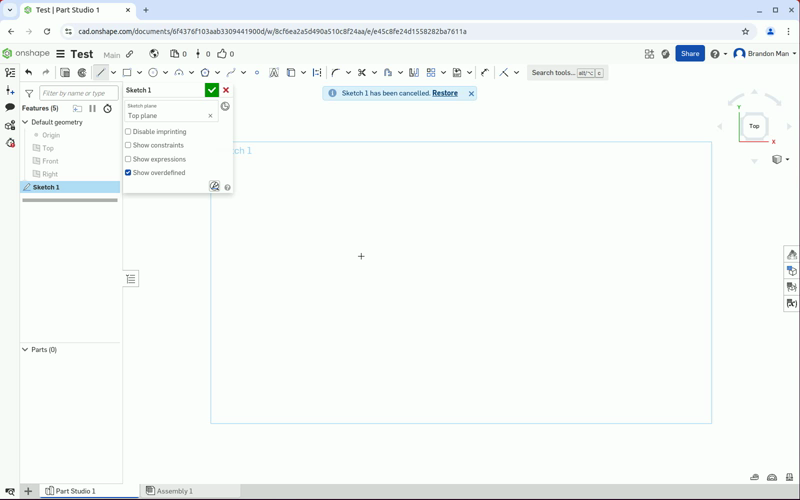
click(361, 255)
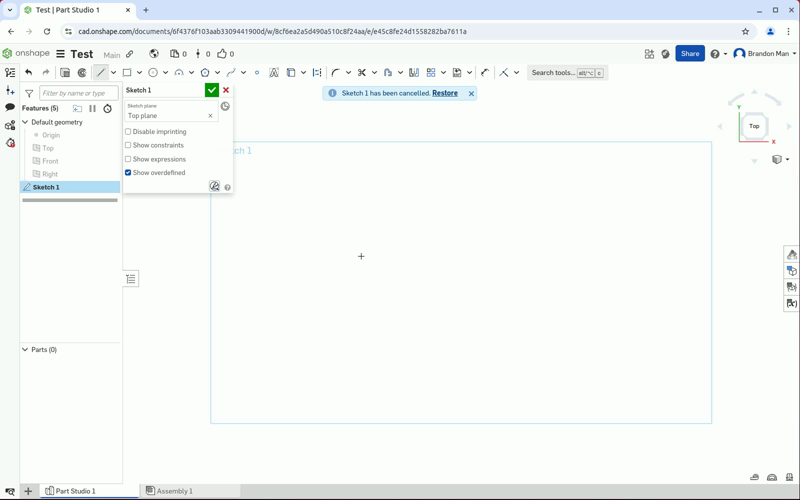
key_up(shift)
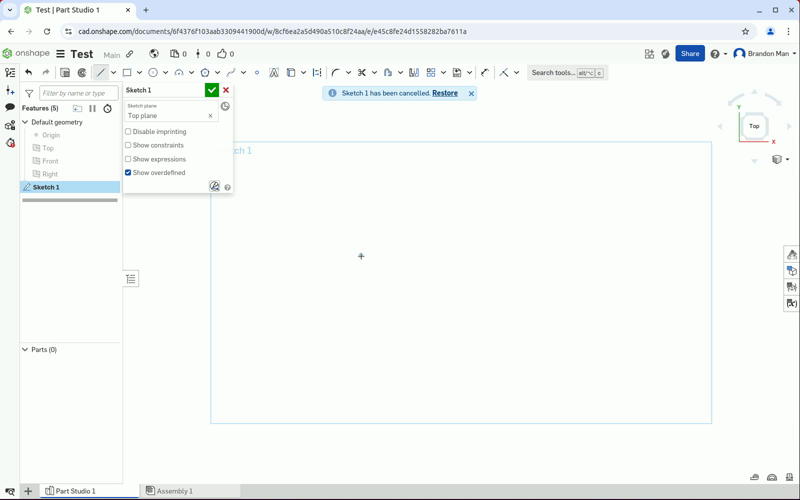
key_down(shift)
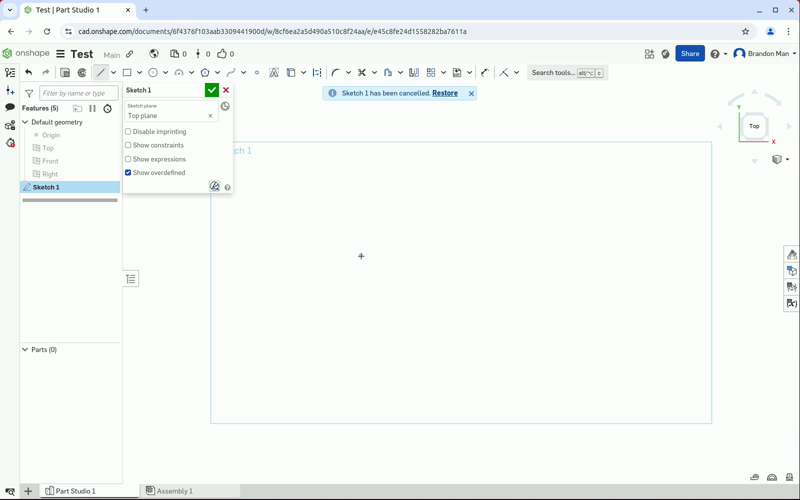
mouse_move(391, 255)
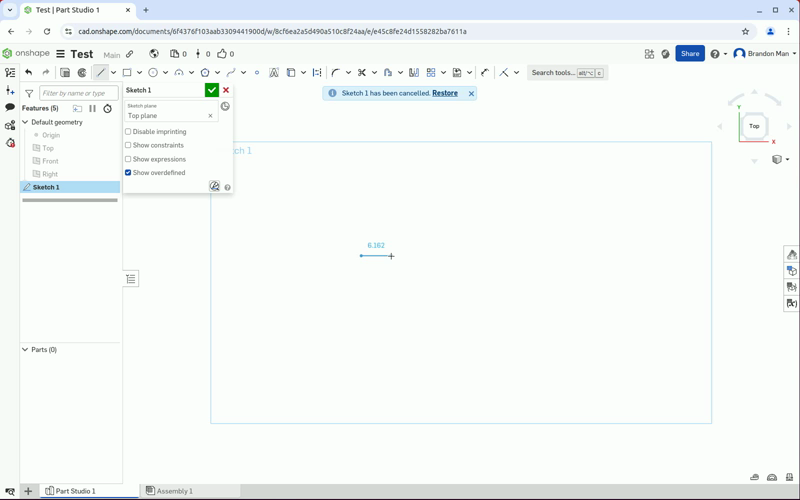
mouse_move(371, 255)
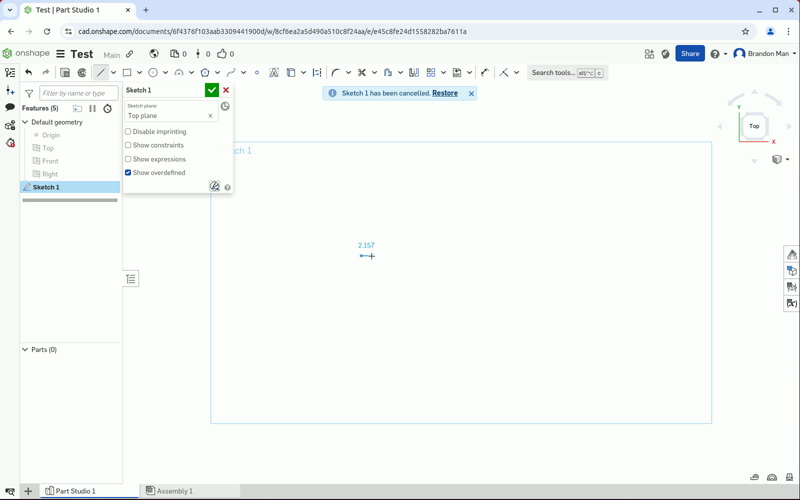
click(371, 255)
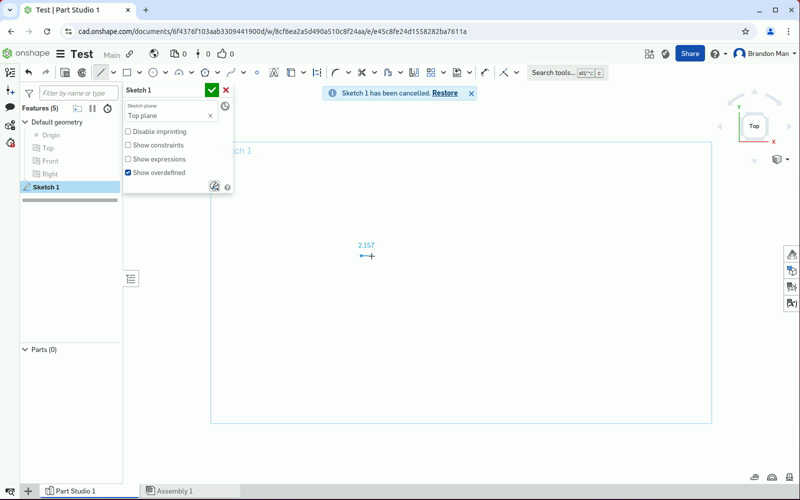
key_up(shift)
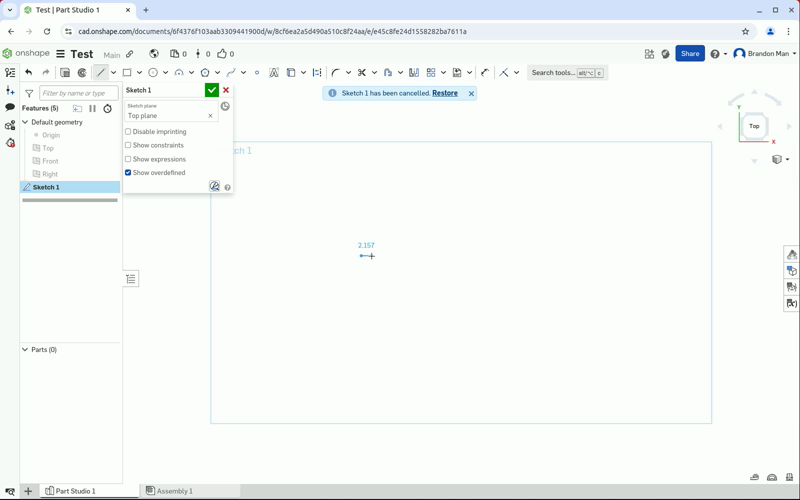
key_down(shift)
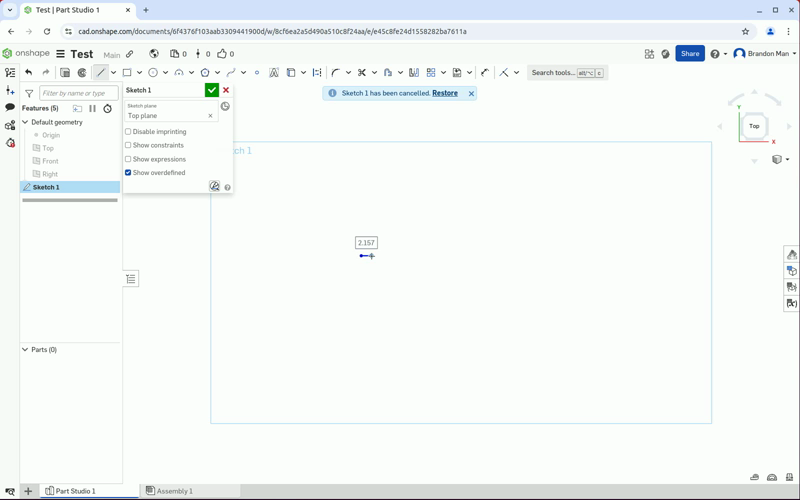
mouse_move(401, 255)
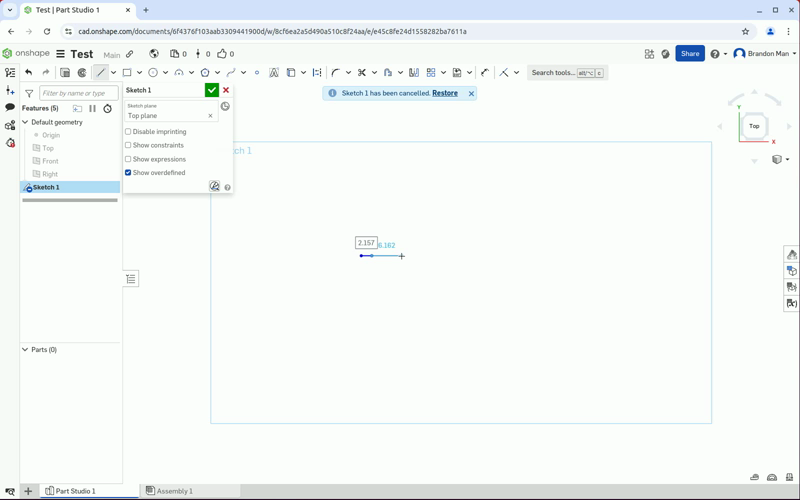
mouse_move(371, 245)
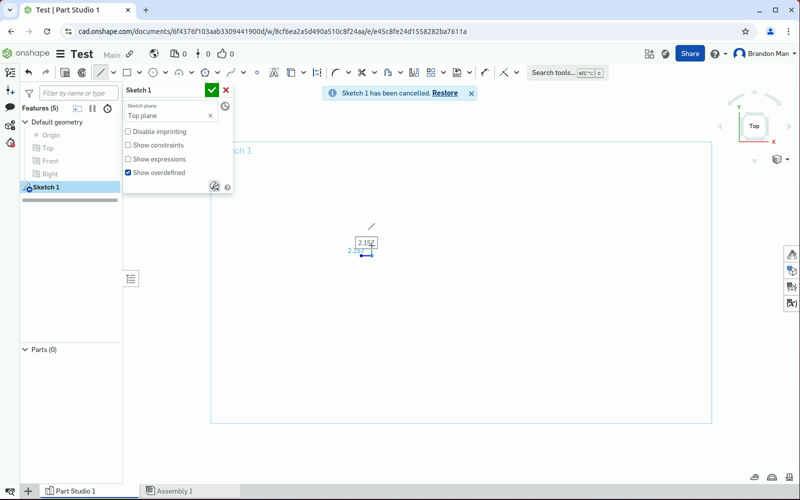
click(371, 245)
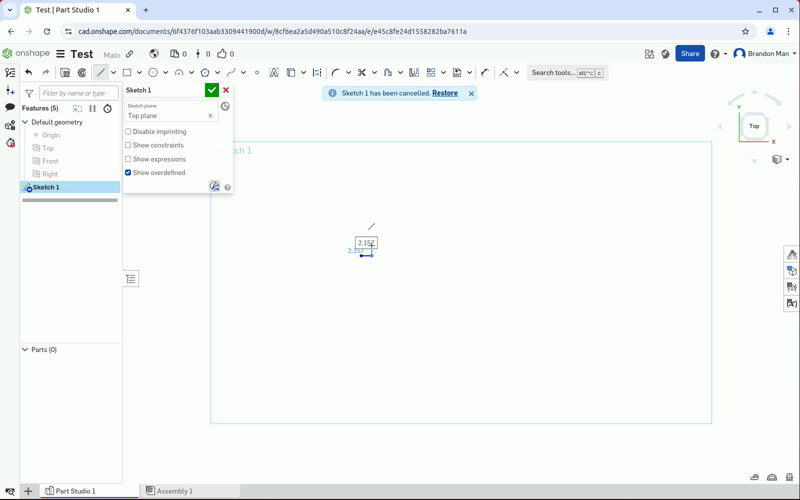
key_up(shift)
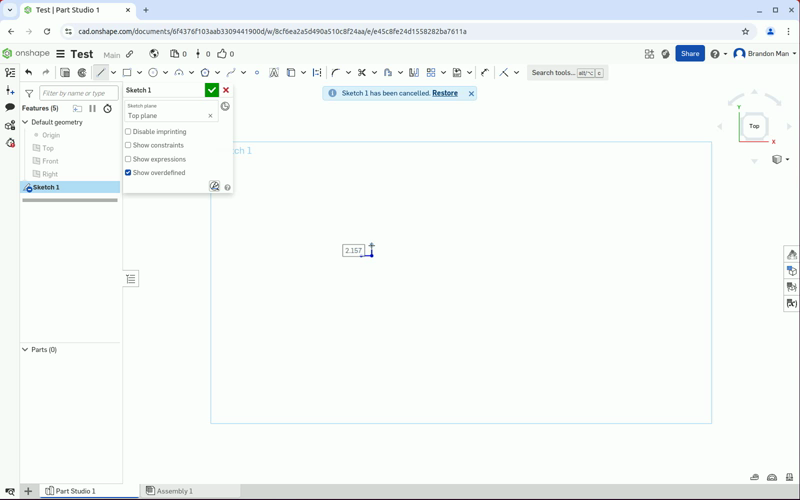
key_down(shift)
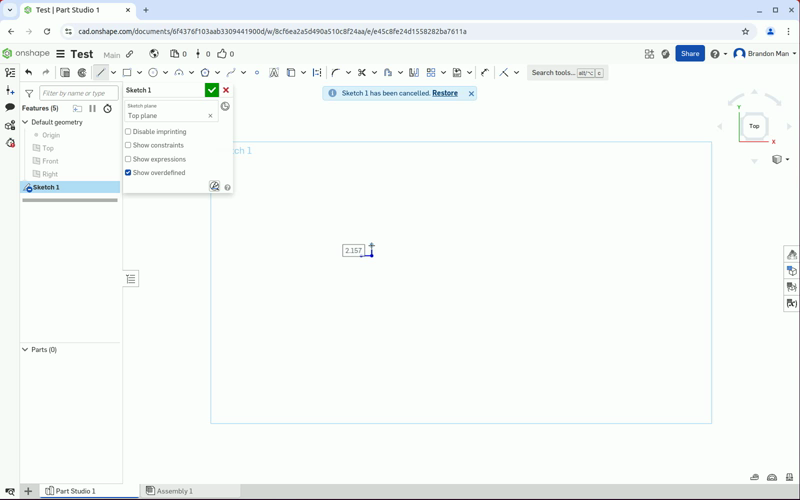
mouse_move(401, 245)
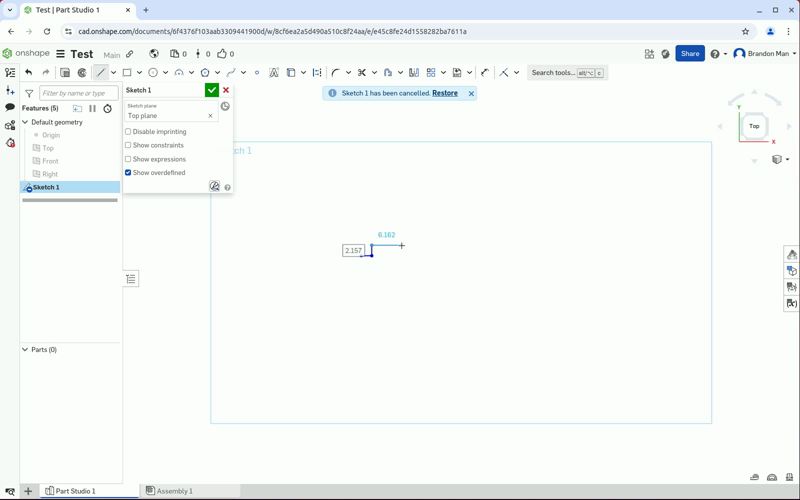
mouse_move(361, 245)
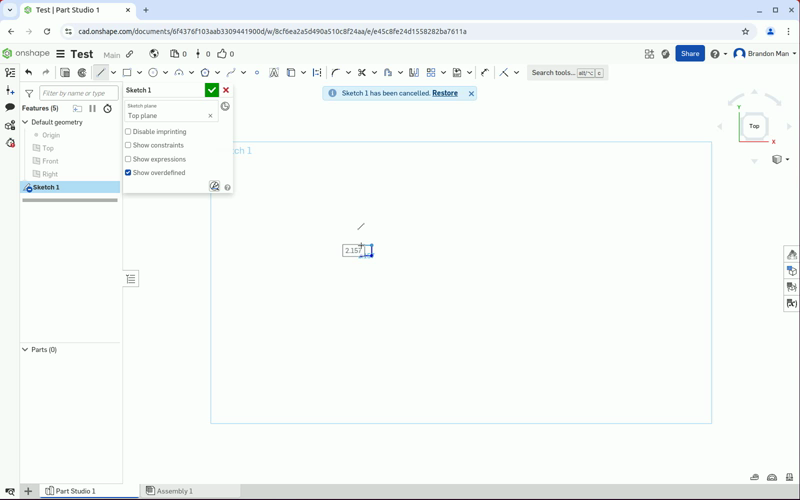
click(361, 245)
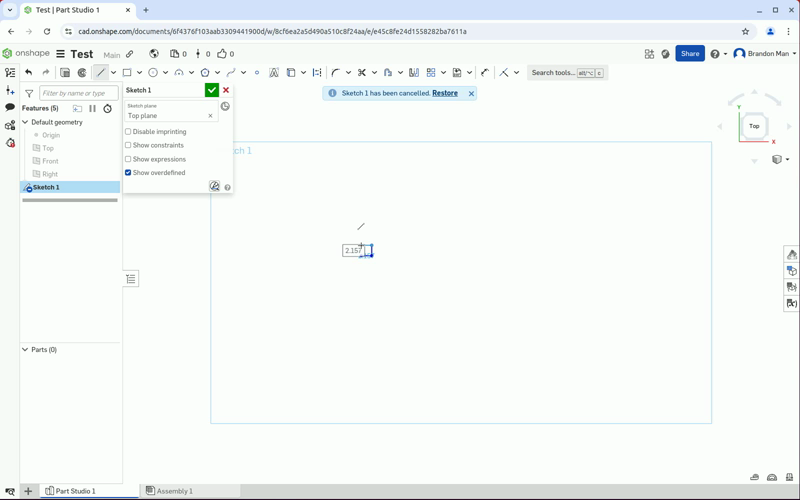
key_up(shift)
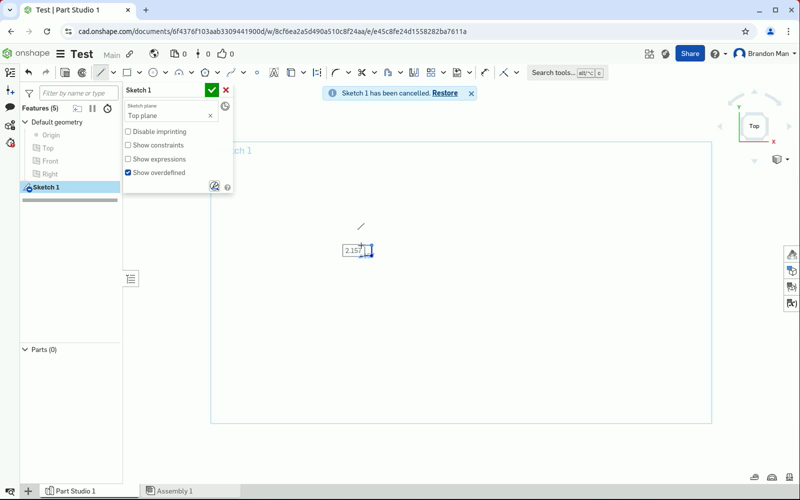
mouse_move(391, 245)
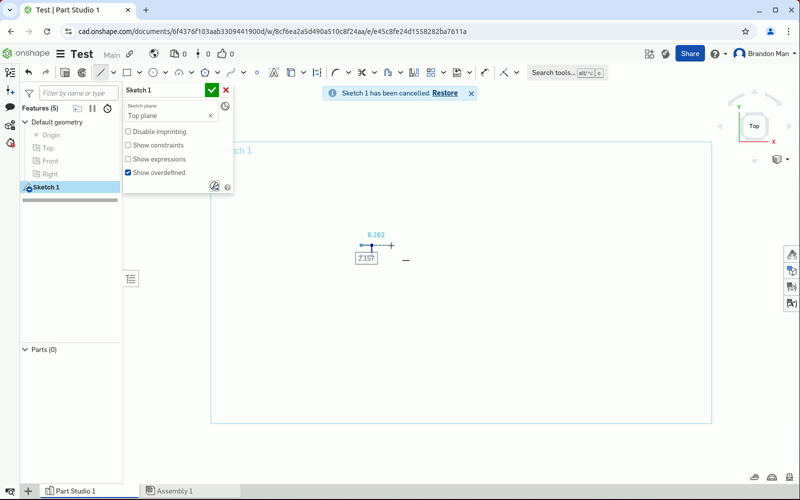
key_down(shift)
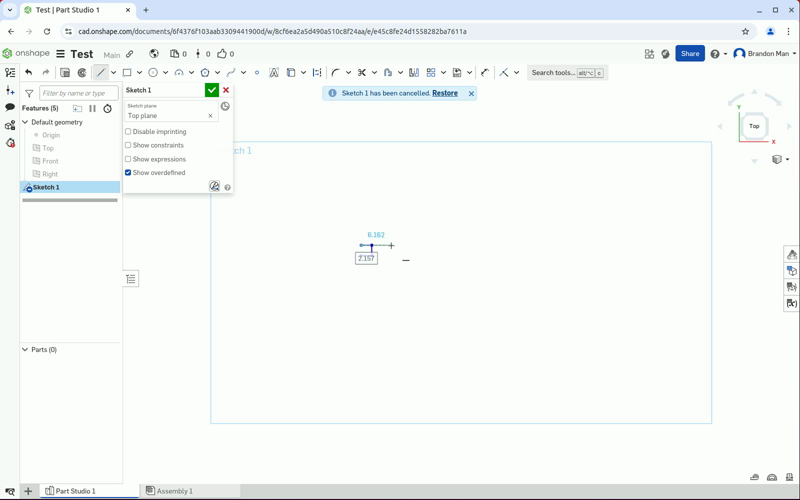
mouse_move(361, 255)
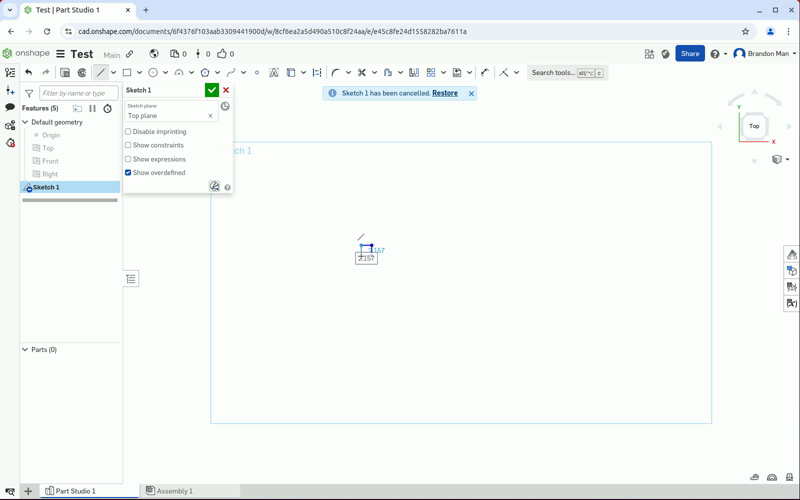
key_up(shift)
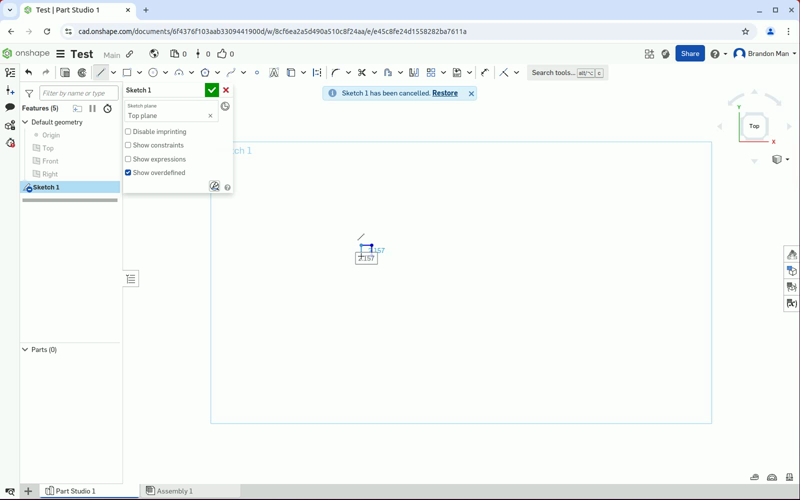
click(361, 255)
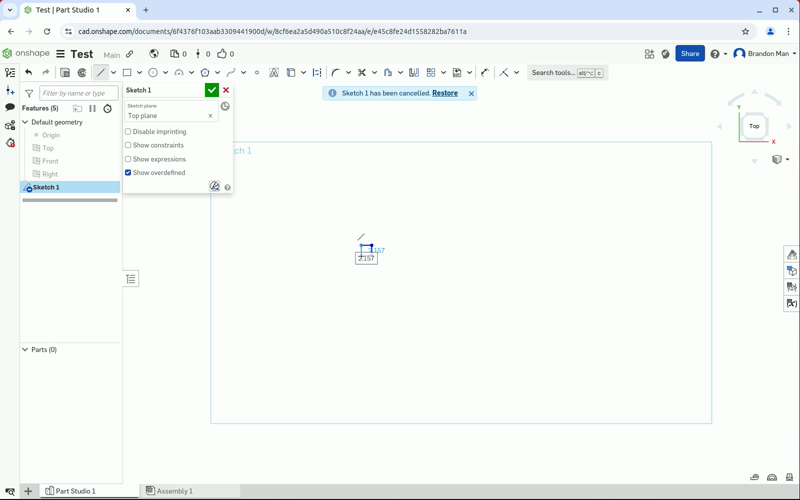
key(esc)
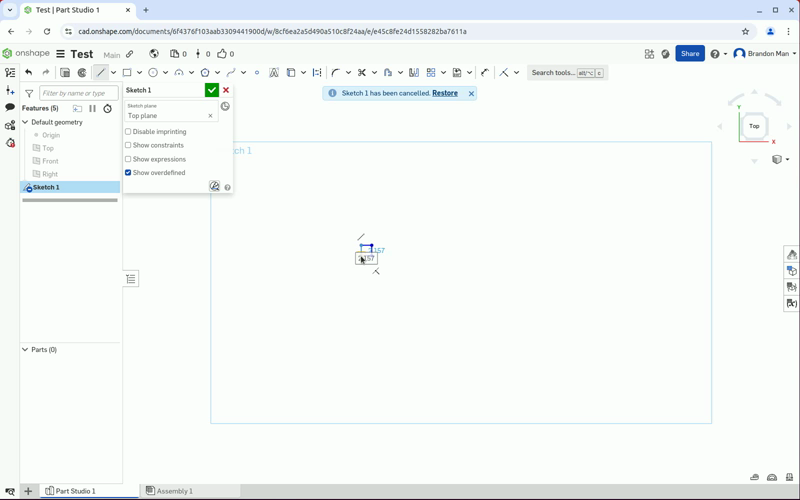
mouse_move(370, 250)
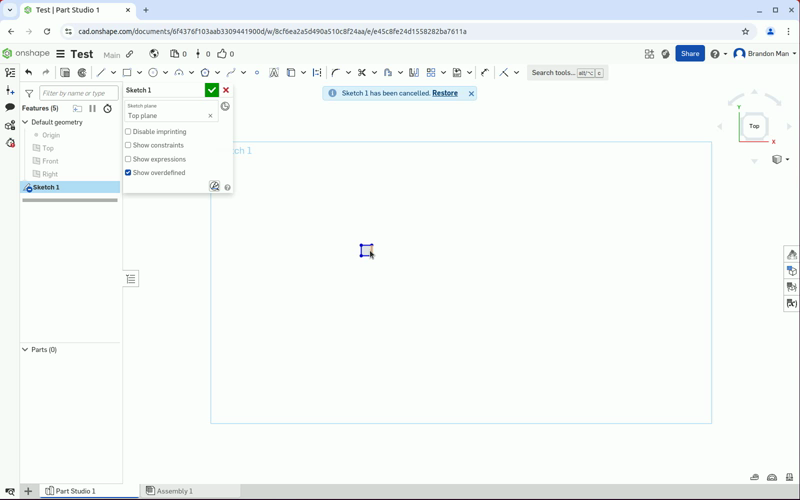
scroll(6)
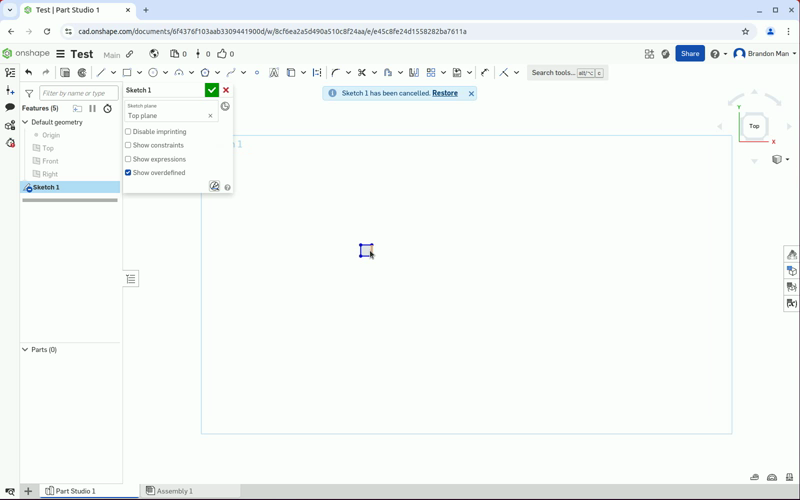
scroll(6)
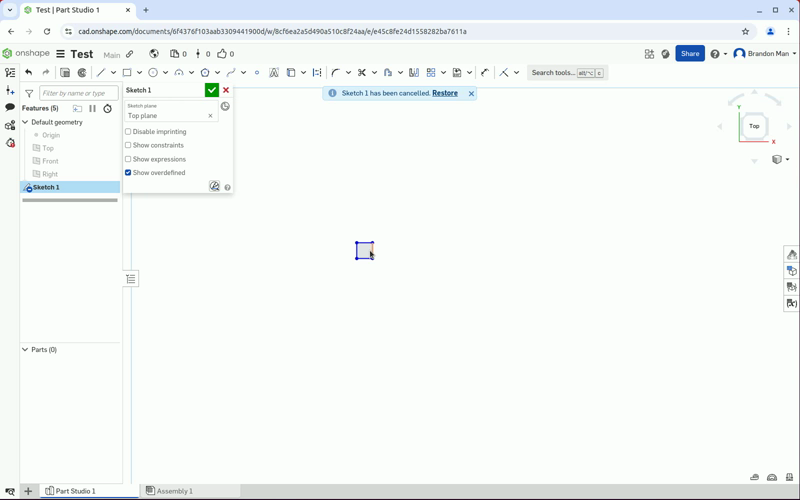
scroll(6)
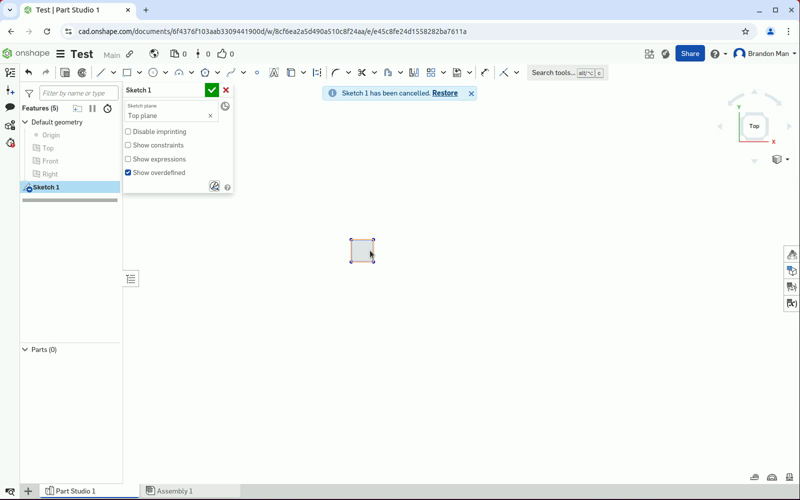
scroll(6)
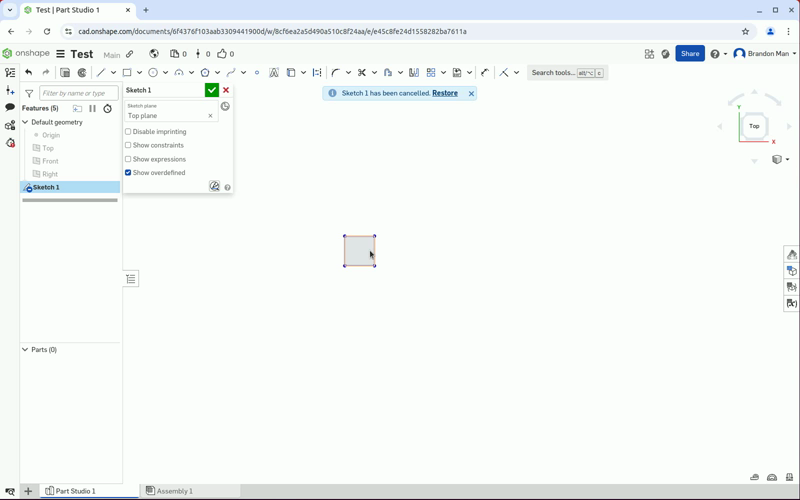
scroll(6)
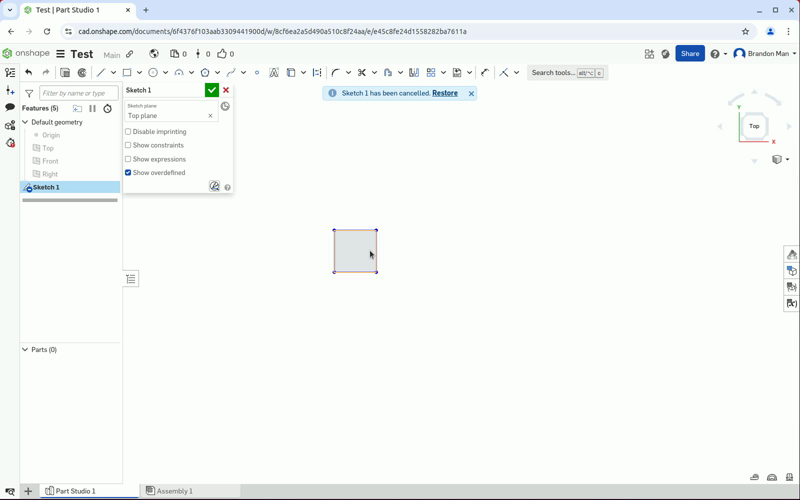
scroll(6)
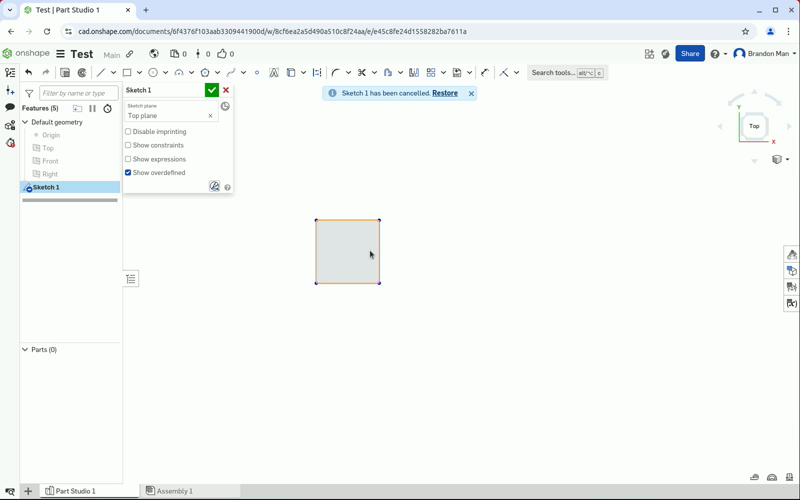
scroll(6)
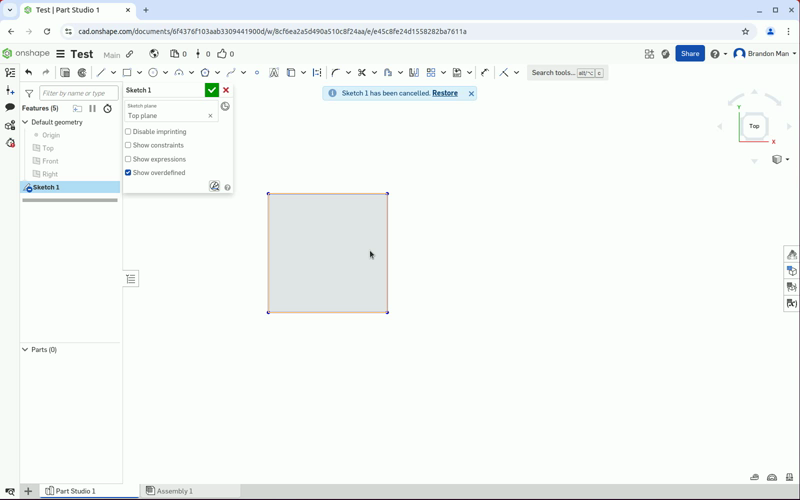
click(370, 250)
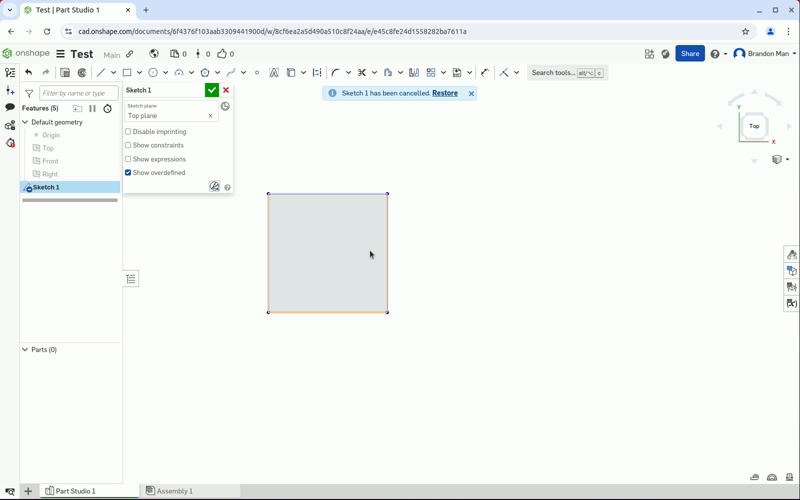
scroll(-6)
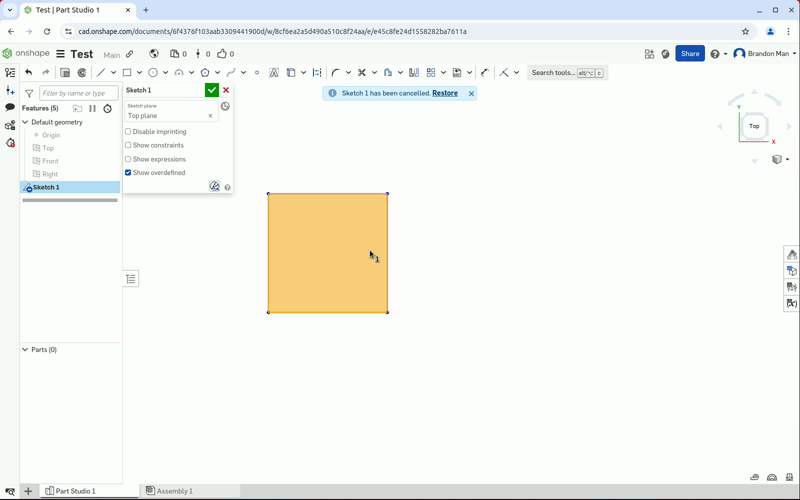
scroll(-6)
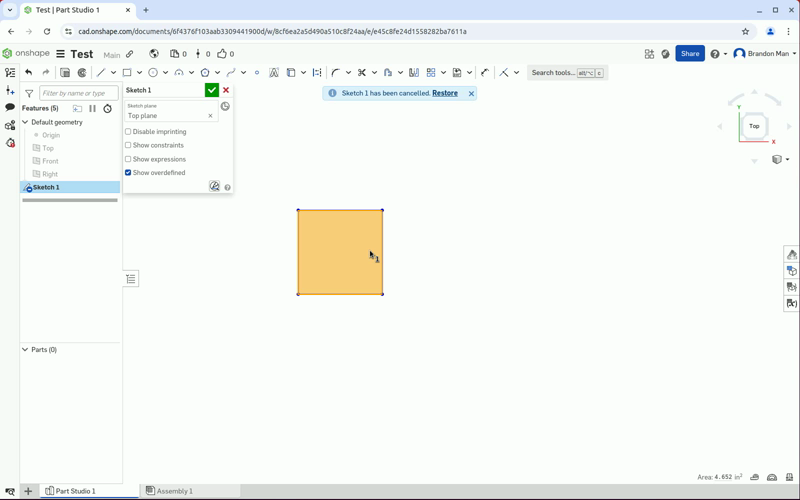
scroll(-6)
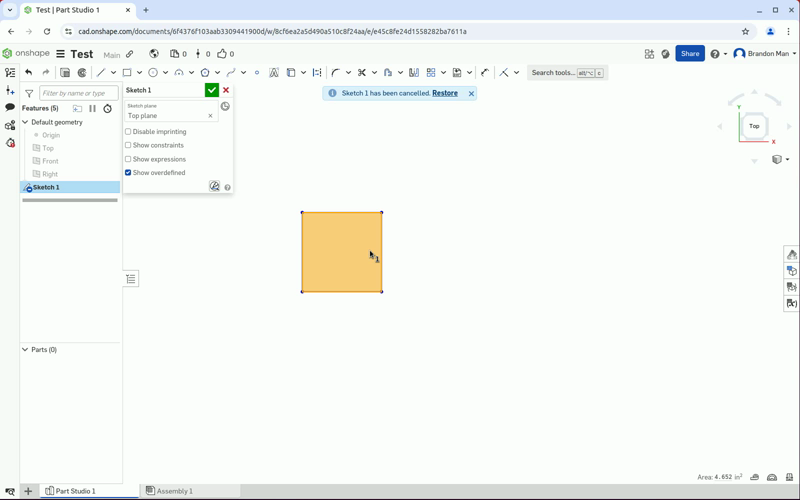
scroll(-6)
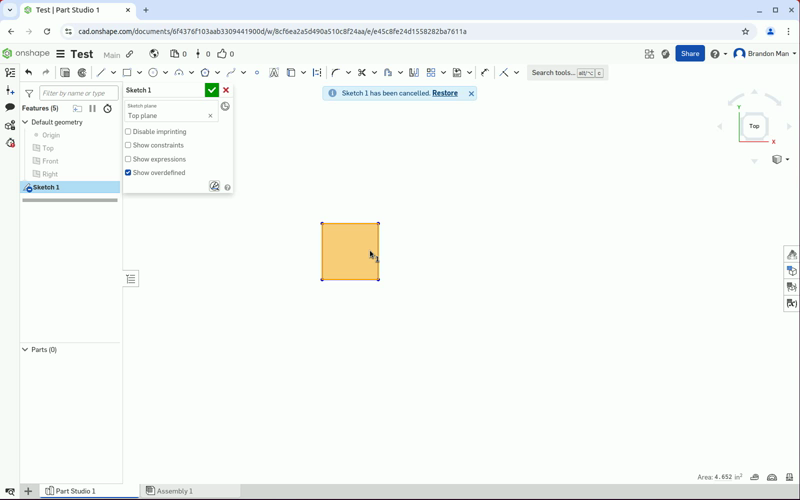
scroll(-6)
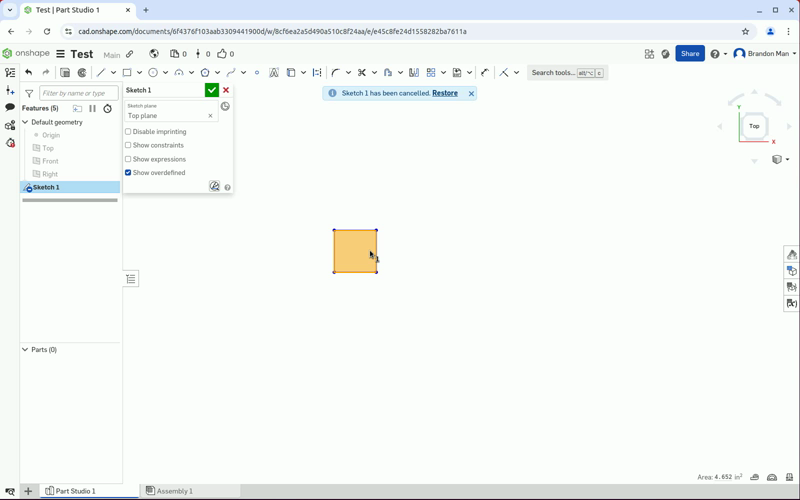
scroll(-6)
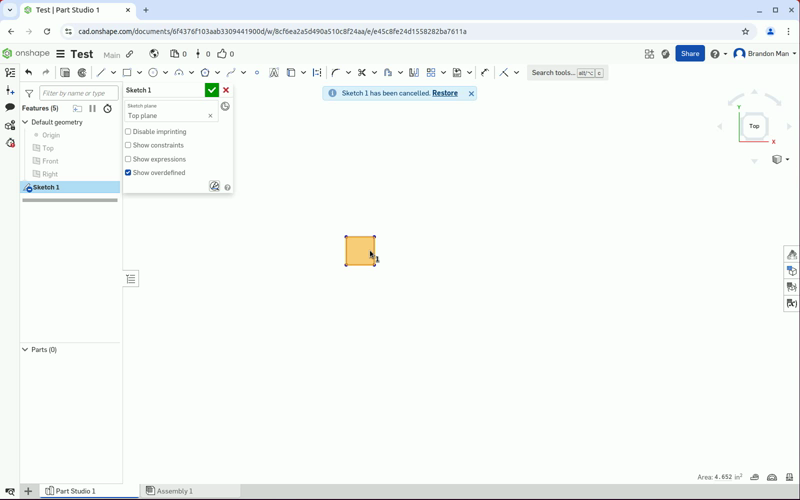
scroll(-6)
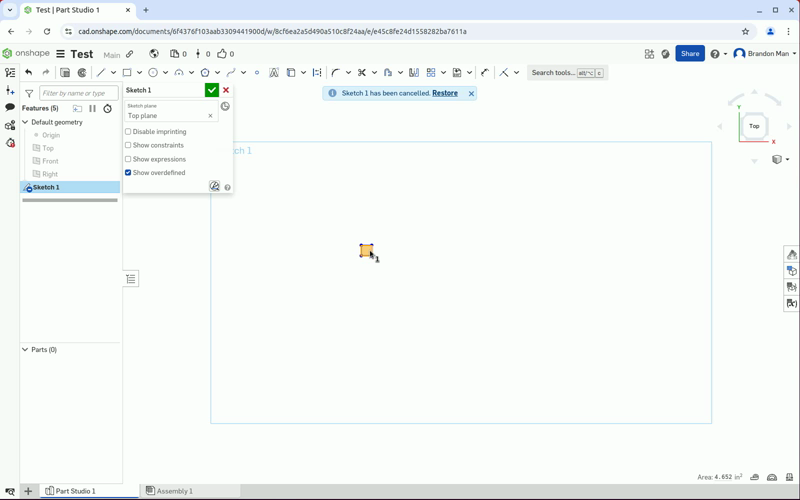
mouse_move(73, 352)
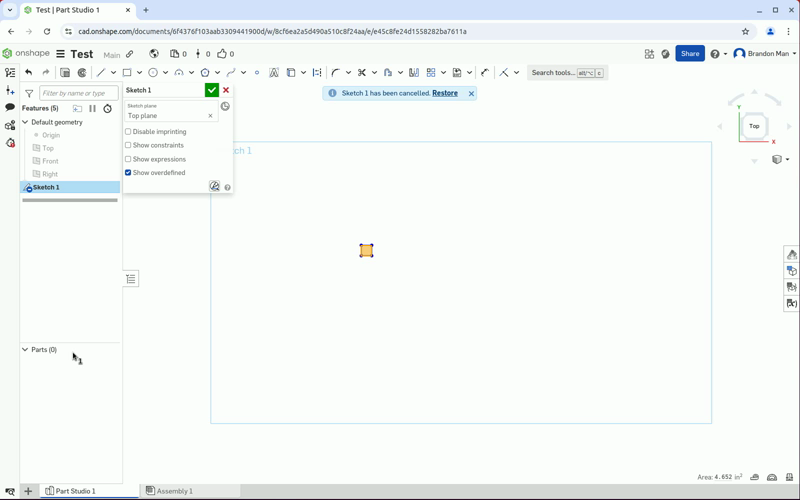
key(shift+y)
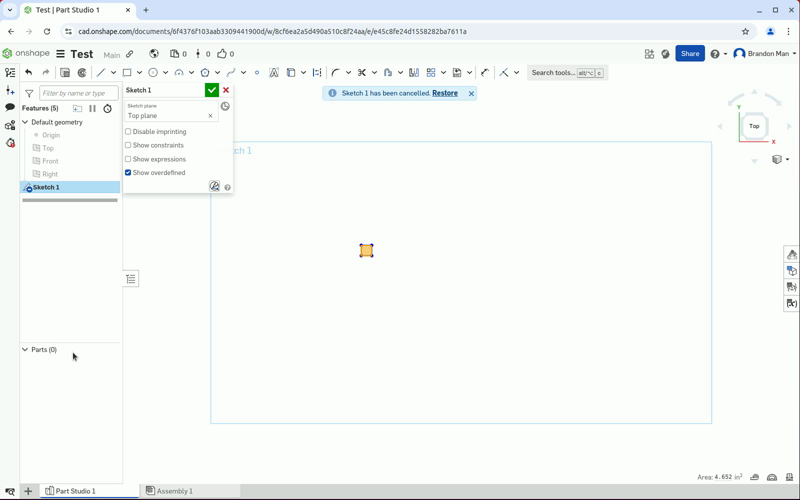
key(shift+e)
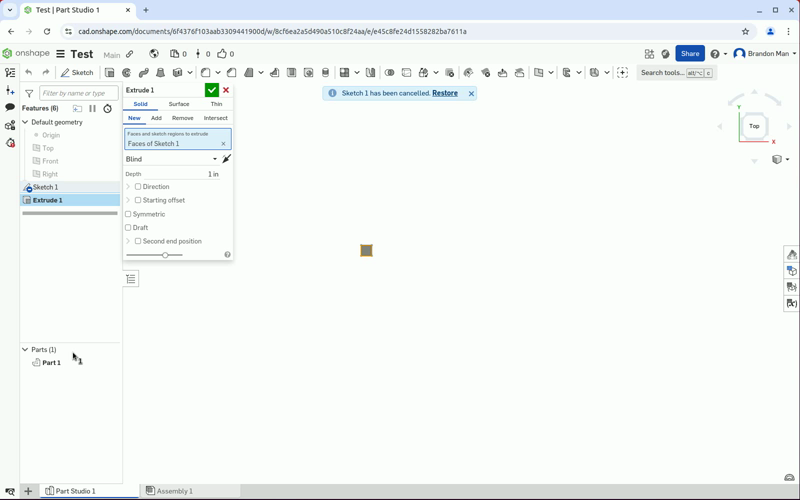
mouse_move(143, 106)
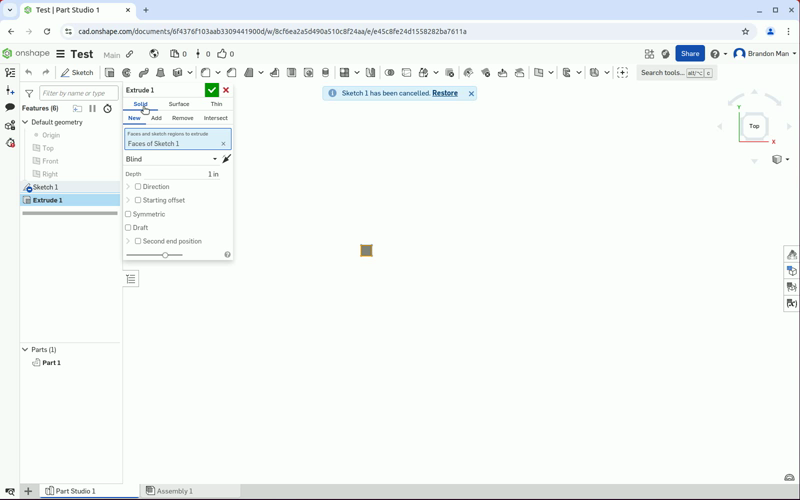
click(143, 106)
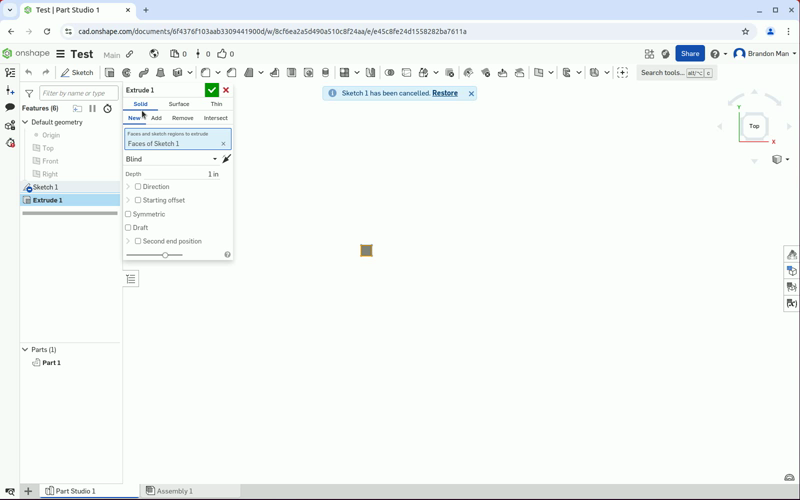
mouse_move(137, 120)
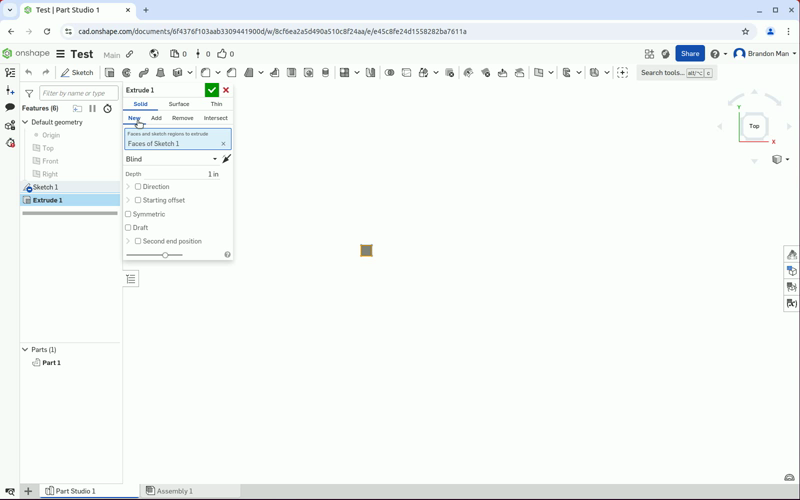
click(137, 120)
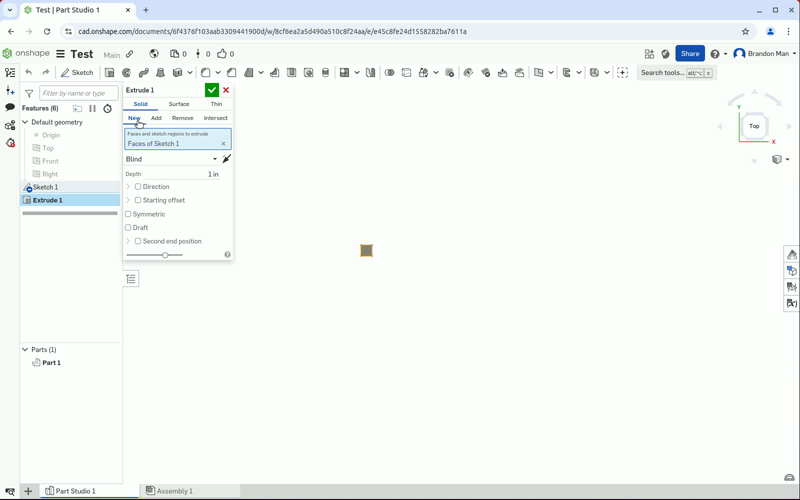
key(tab, 4)
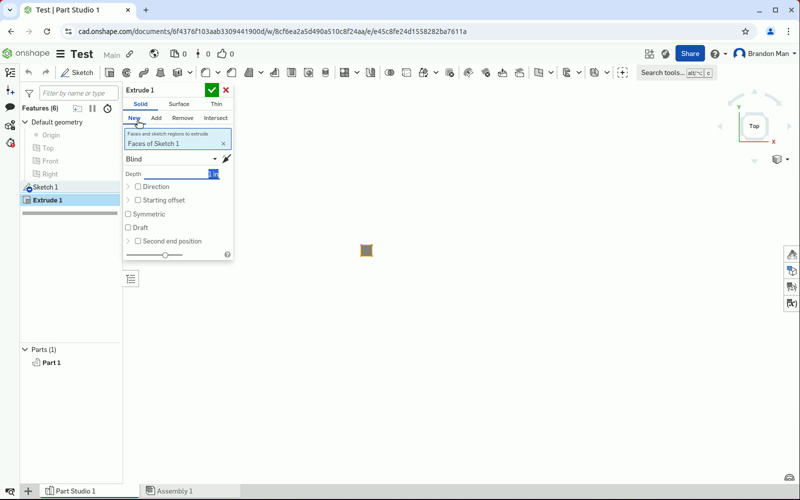
text(16.128)
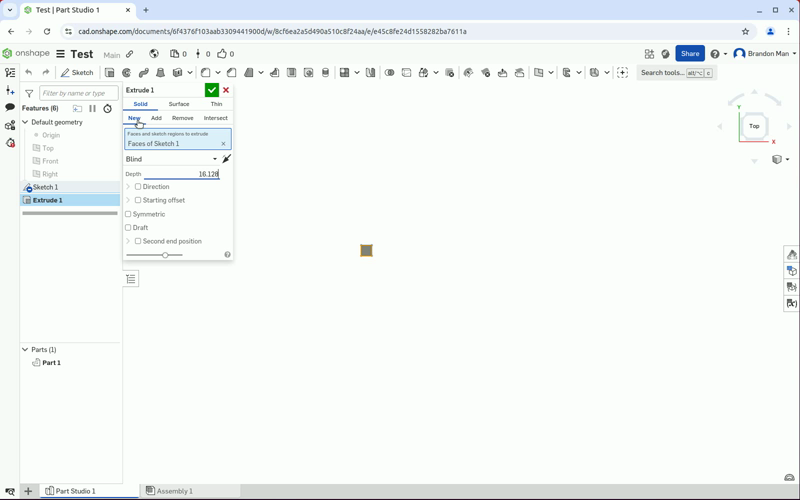
key(enter)
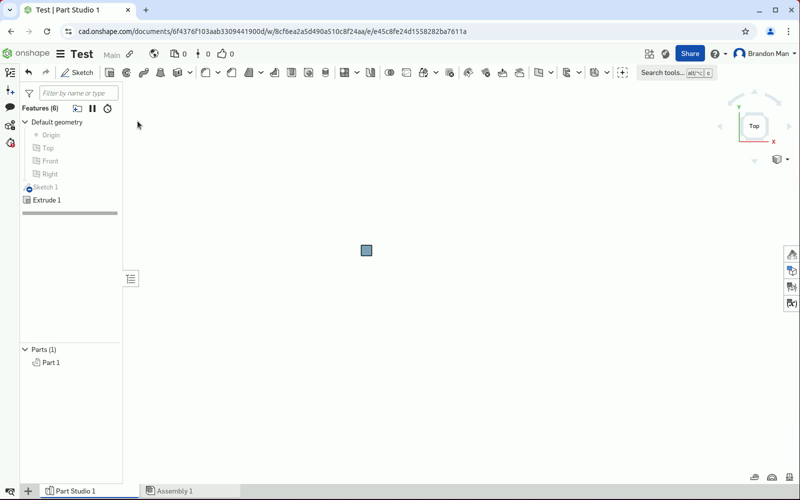
key(shift+h)
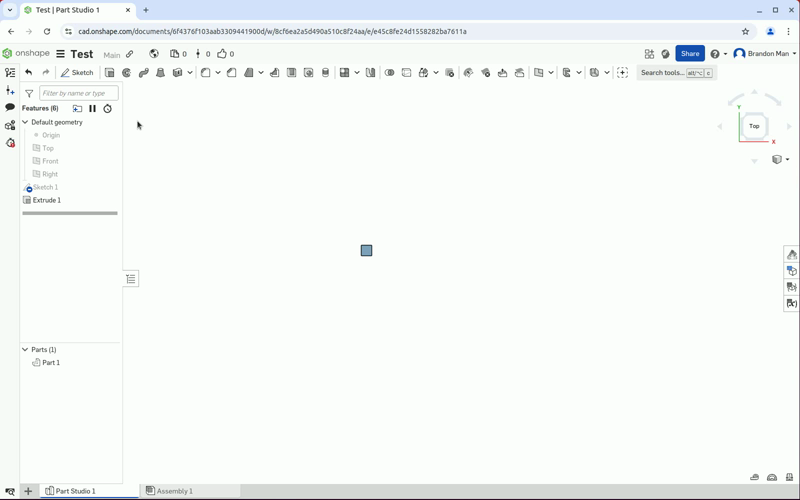
key(shift+h)
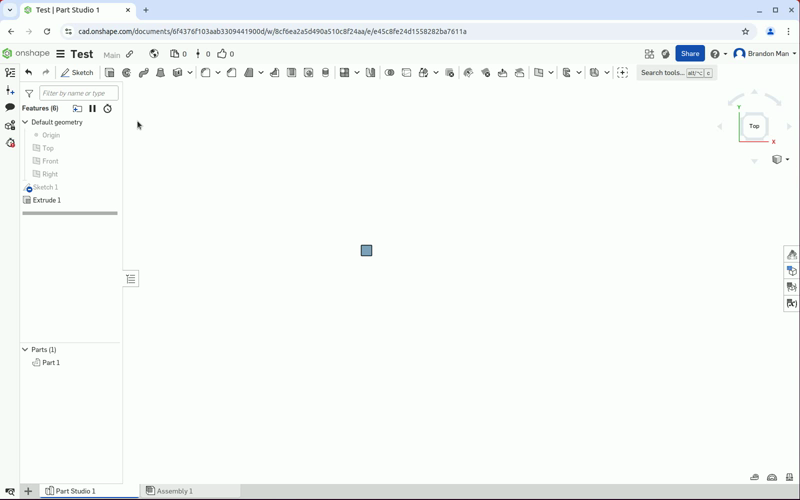
mouse_move(73, 189)
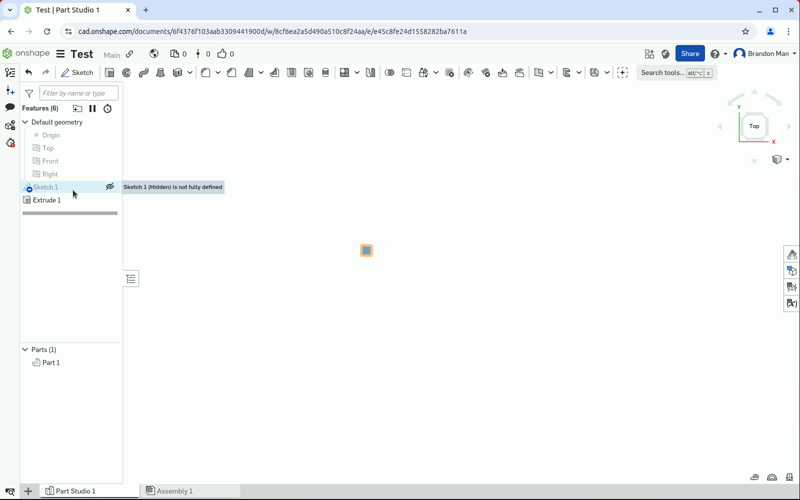
click(73, 189)
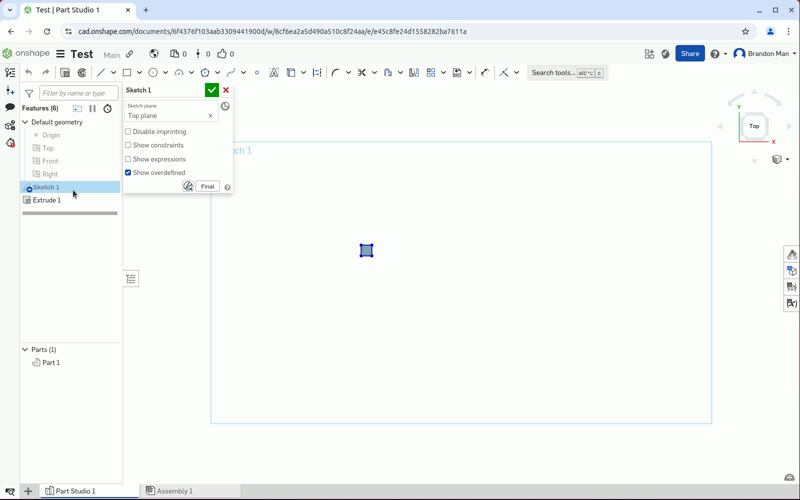
mouse_move(229, 92)
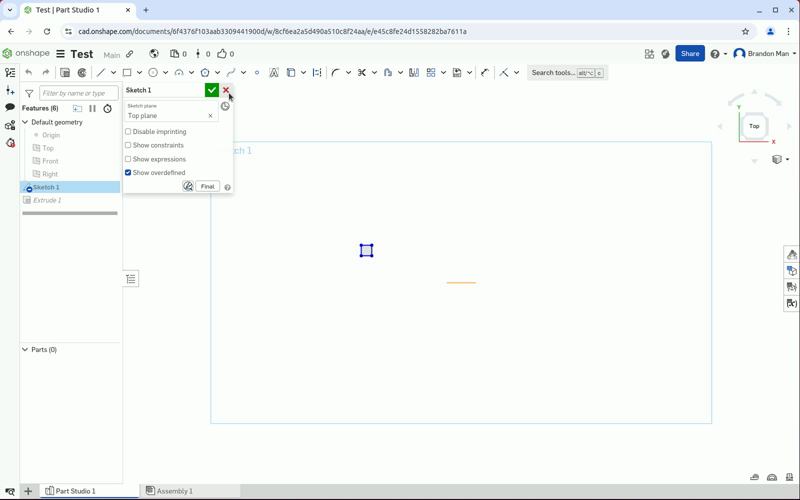
click(229, 92)
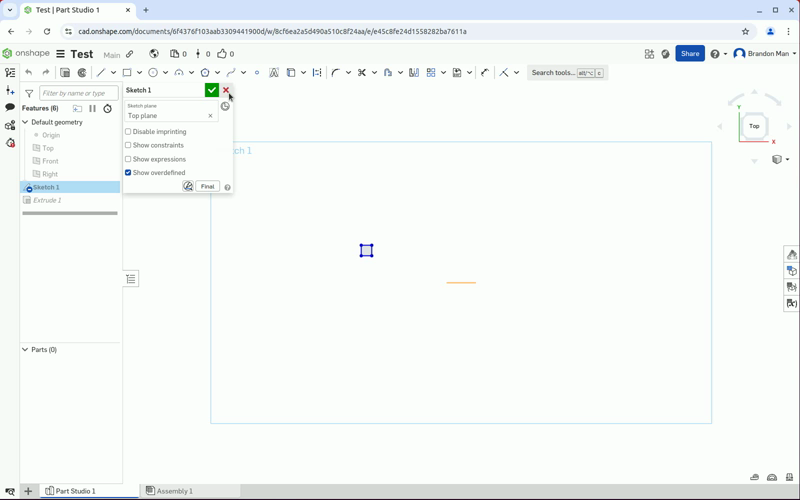
key(shift+s)
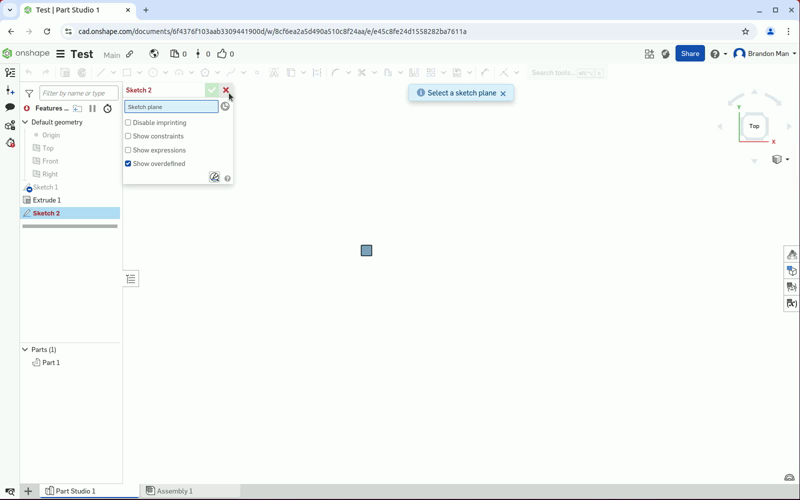
mouse_move(73, 150)
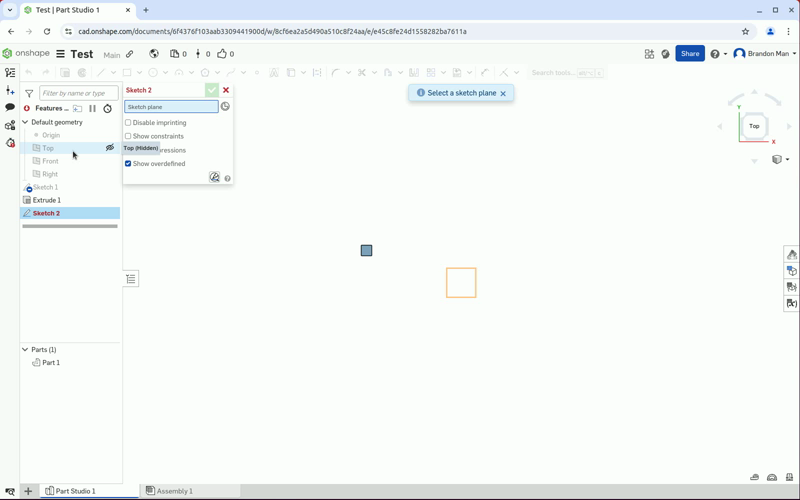
click(73, 150)
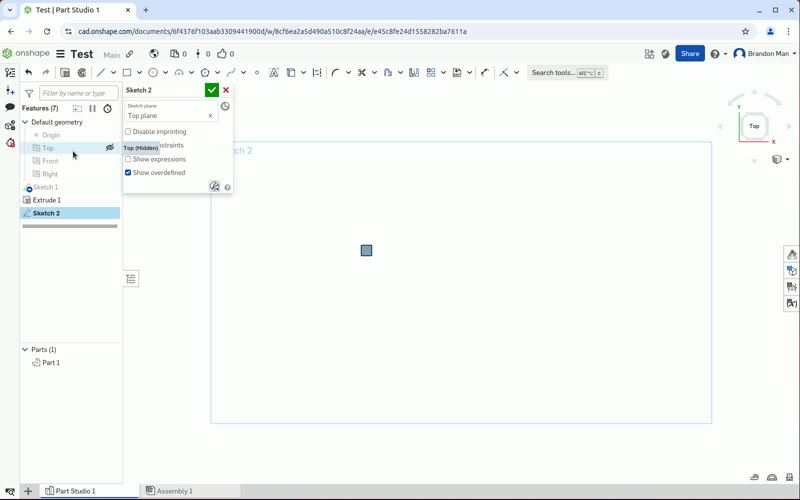
mouse_move(73, 352)
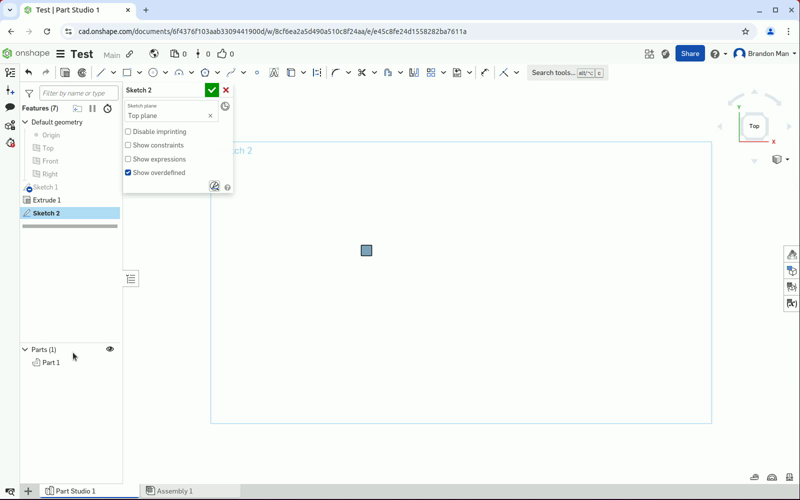
key(y)
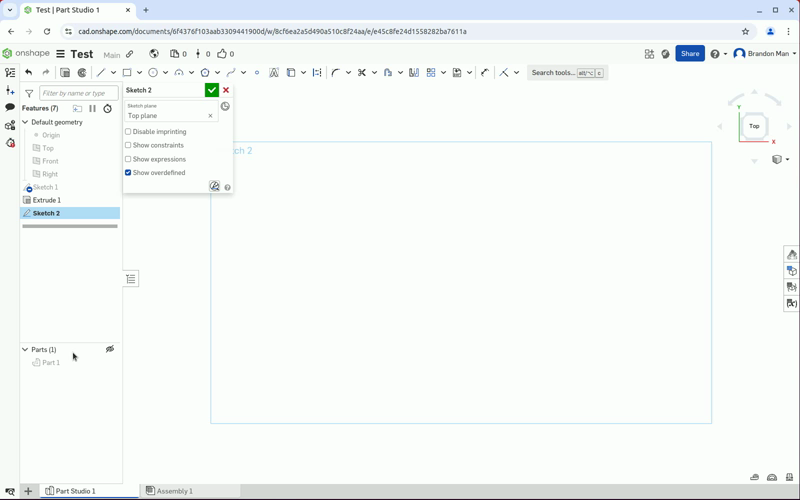
key(l)
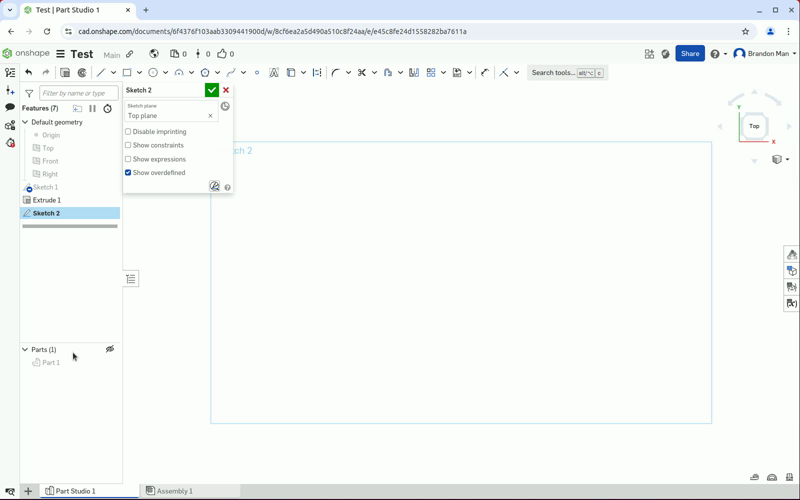
key_down(shift)
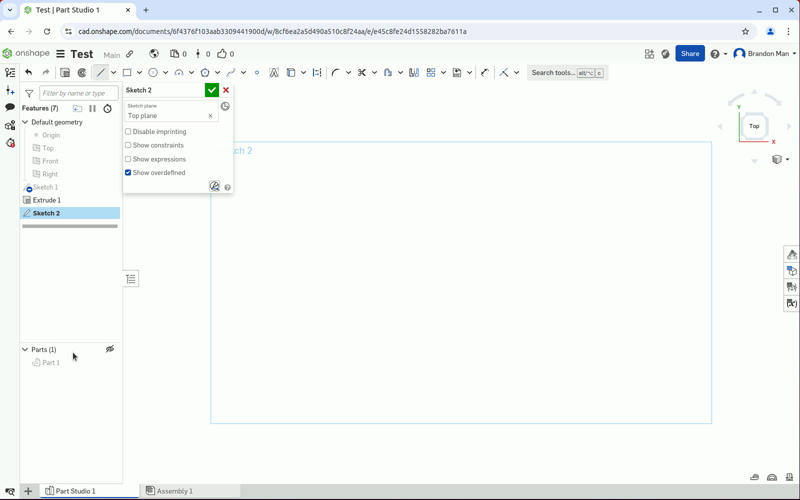
mouse_move(361, 318)
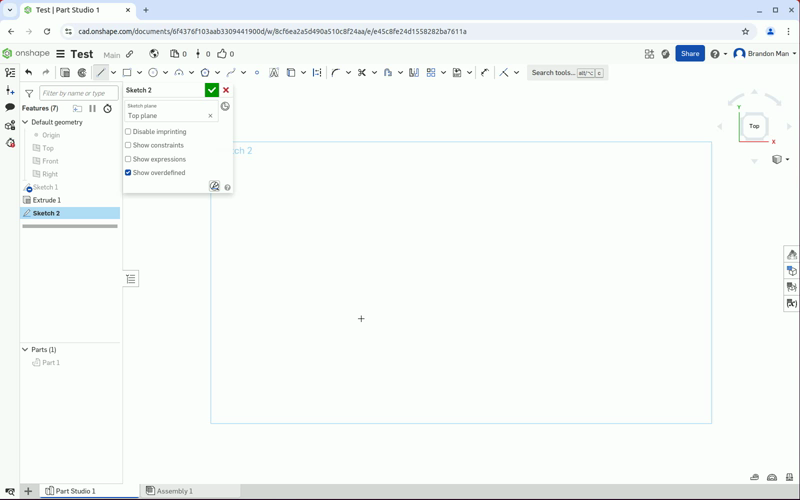
click(361, 318)
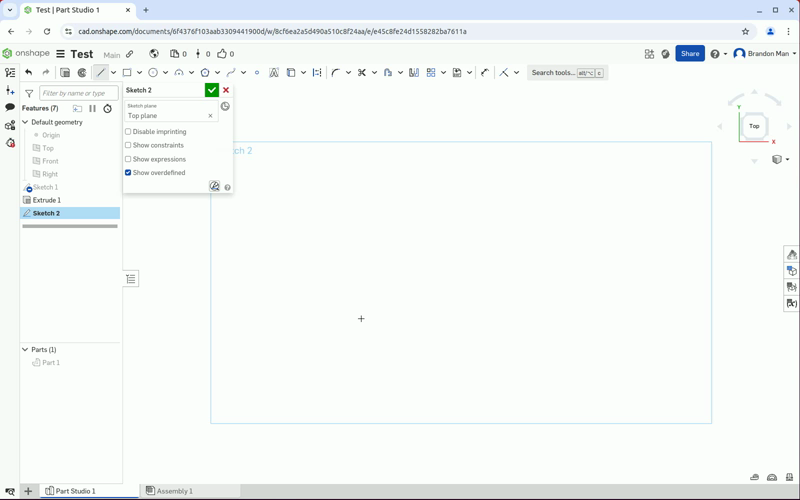
key_up(shift)
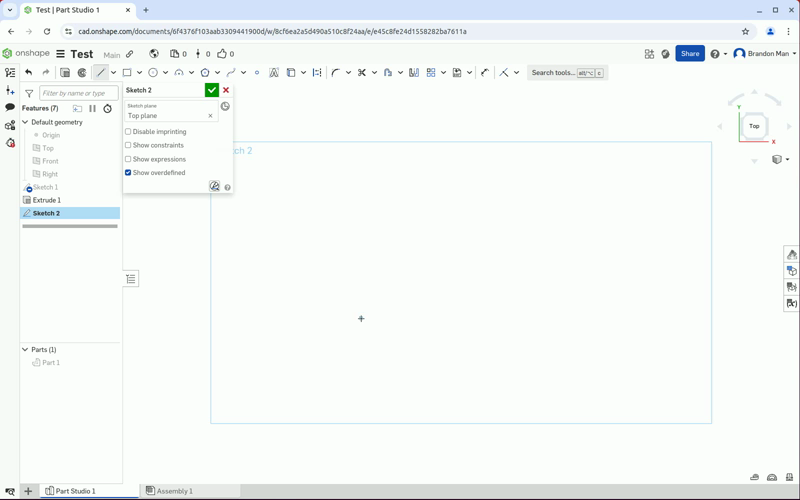
key_down(shift)
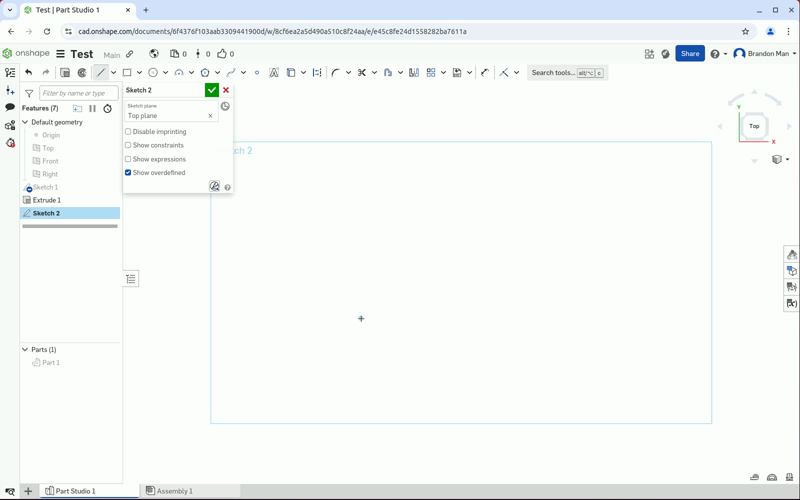
mouse_move(391, 318)
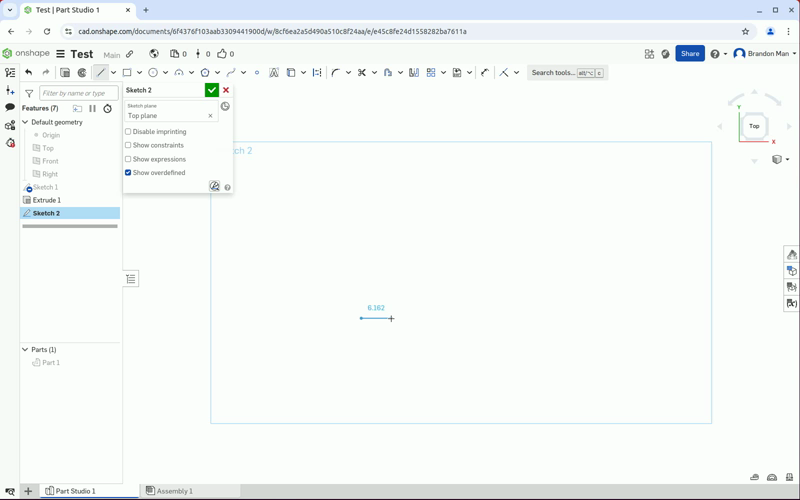
mouse_move(371, 318)
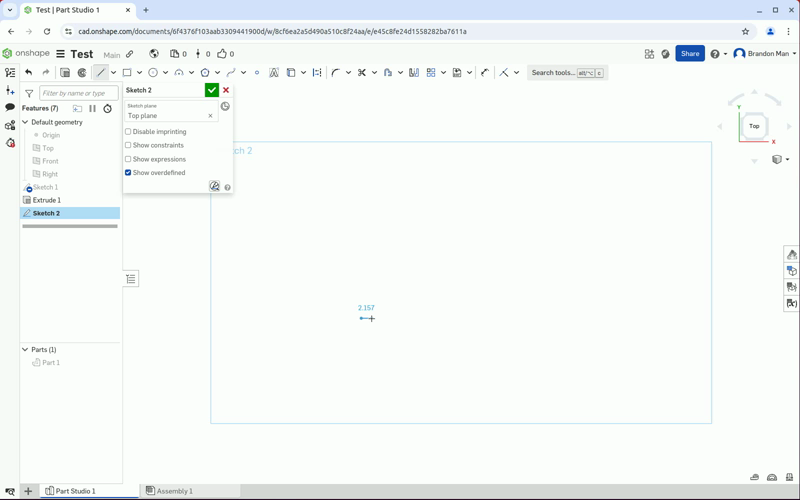
click(371, 318)
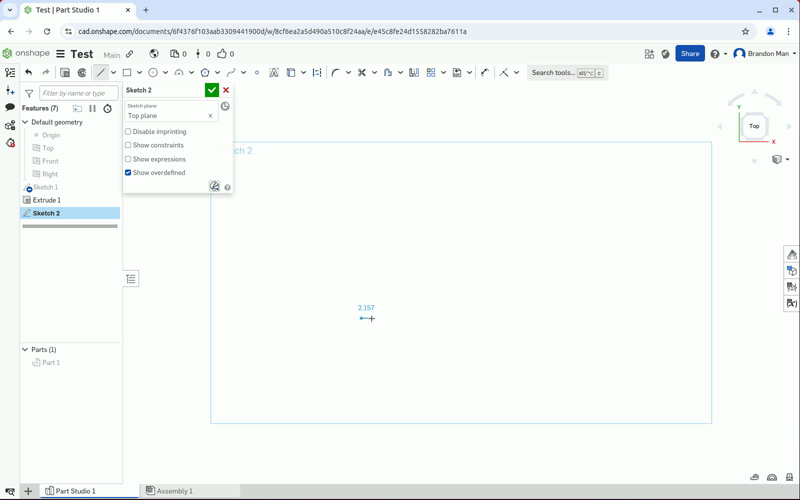
key_up(shift)
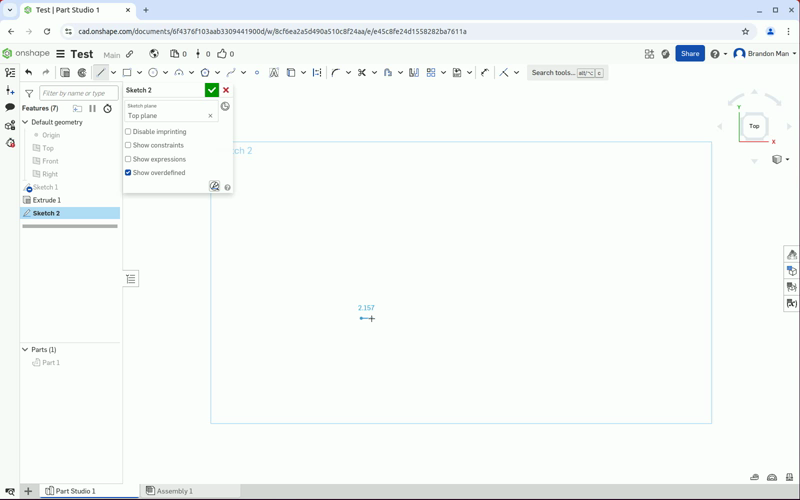
key_down(shift)
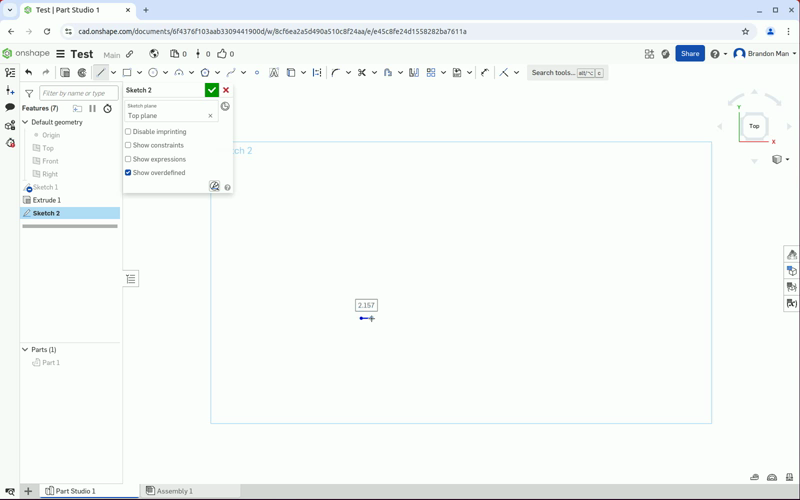
mouse_move(401, 318)
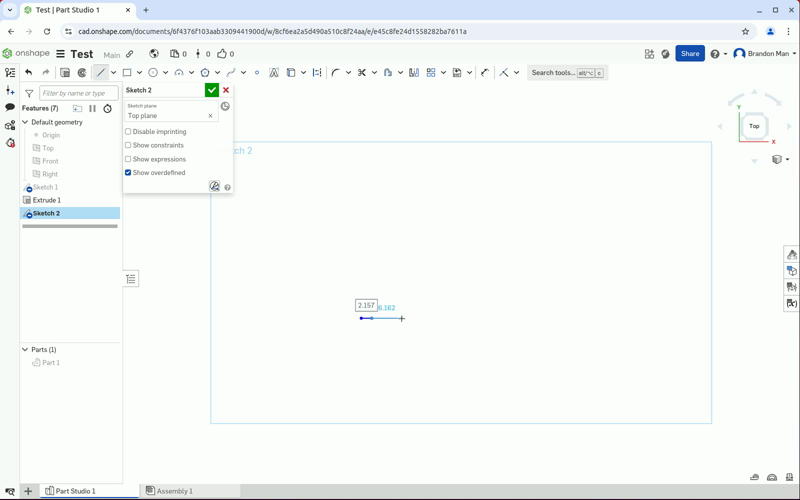
mouse_move(371, 307)
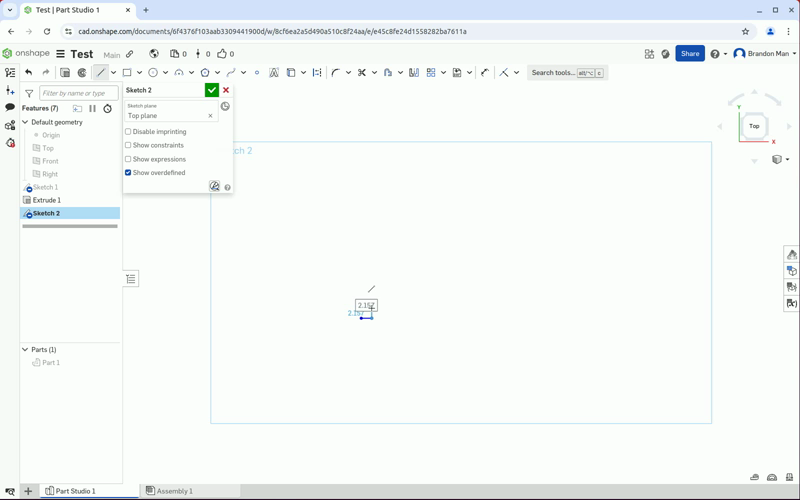
click(371, 307)
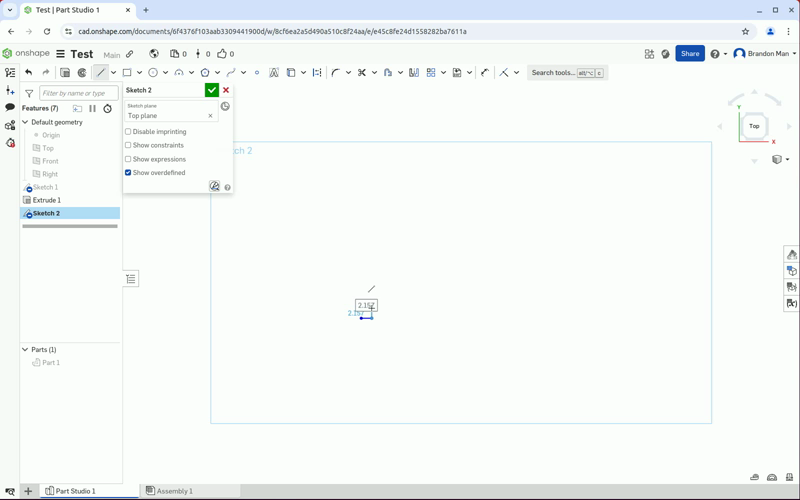
key_up(shift)
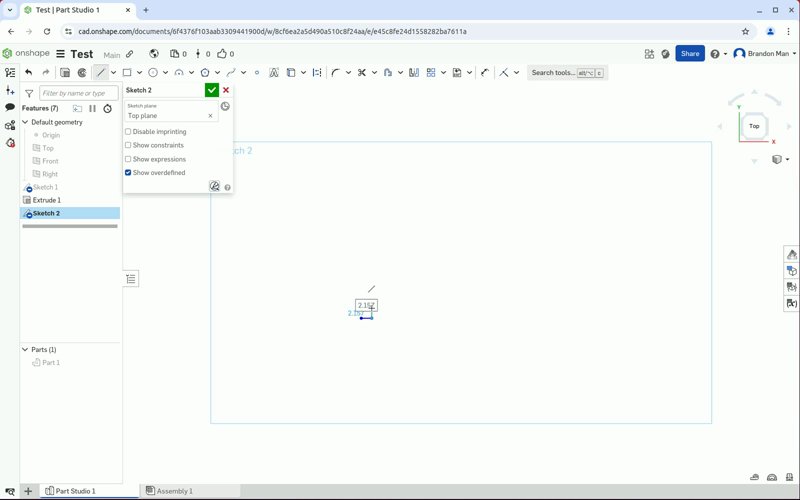
key_down(shift)
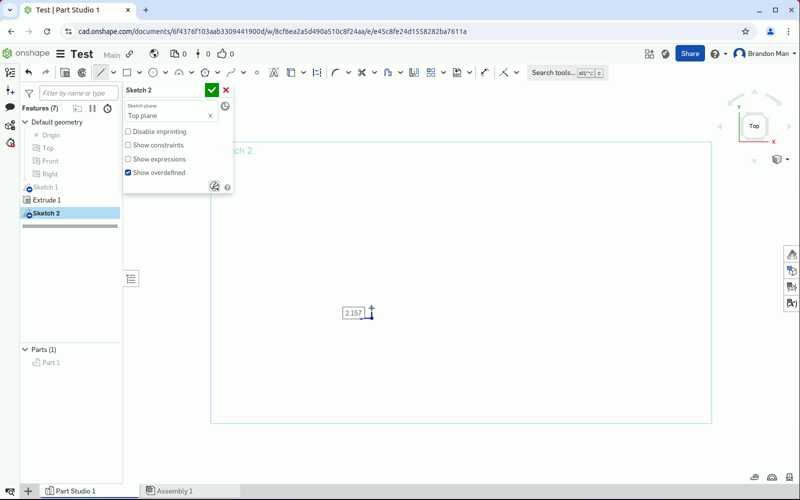
mouse_move(401, 307)
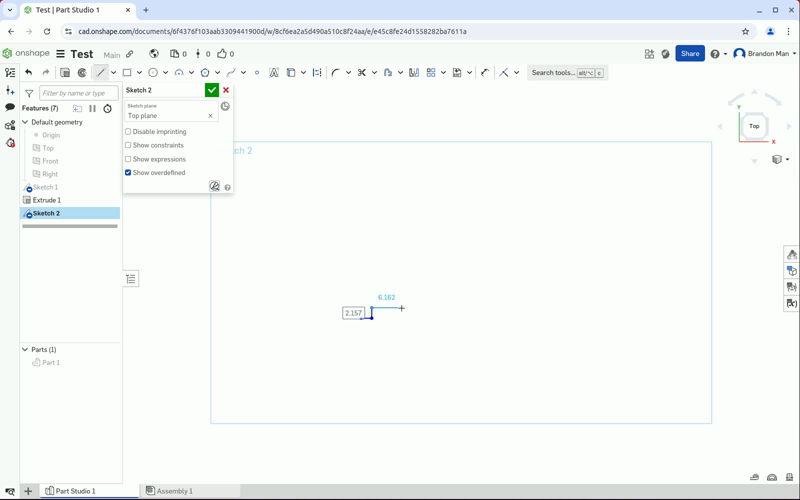
mouse_move(361, 307)
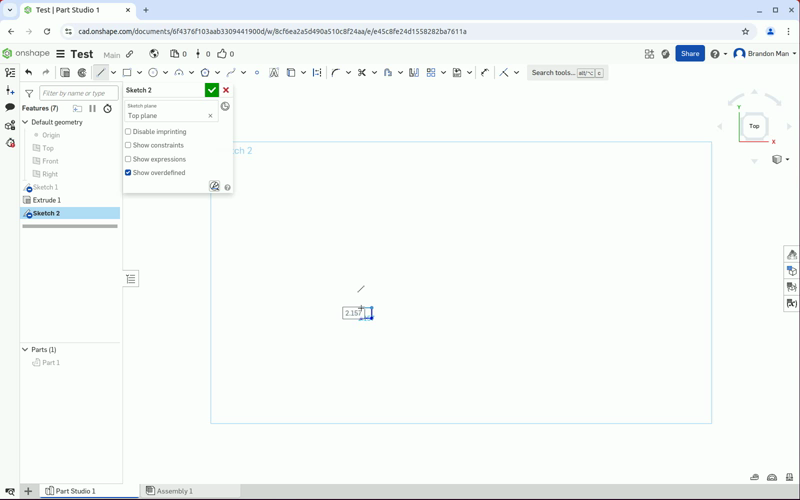
click(361, 307)
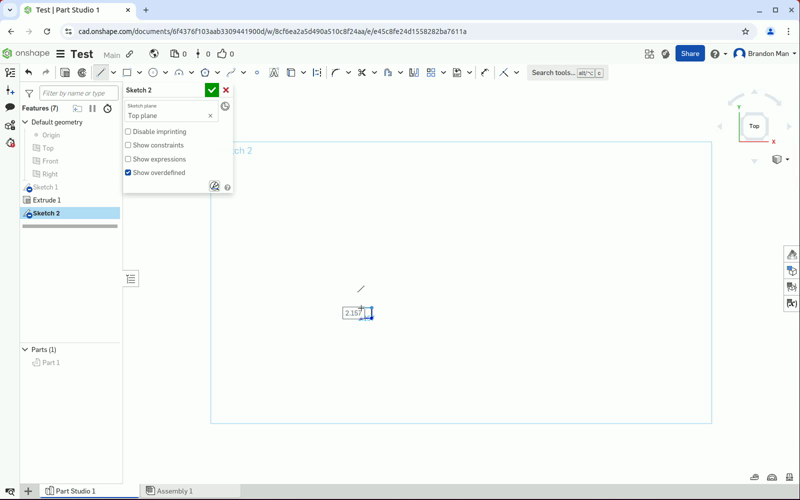
key_up(shift)
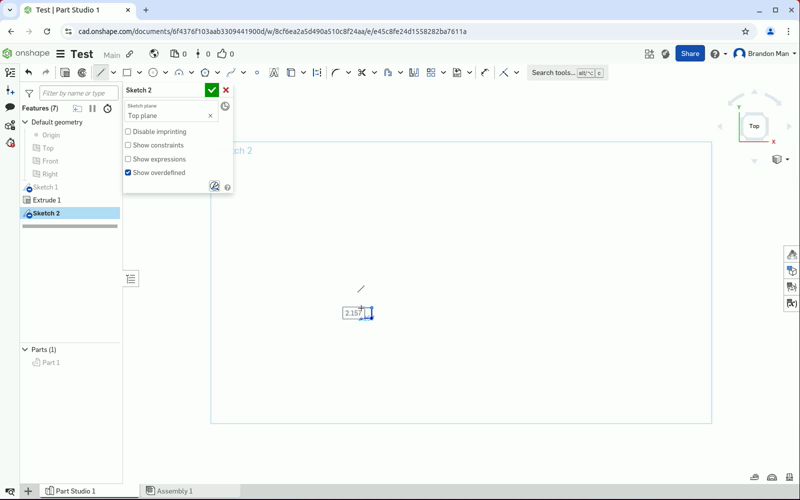
mouse_move(391, 307)
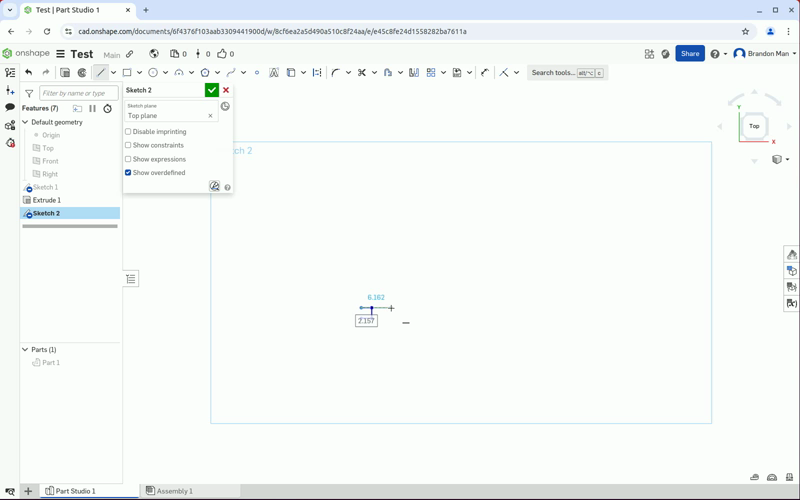
key_down(shift)
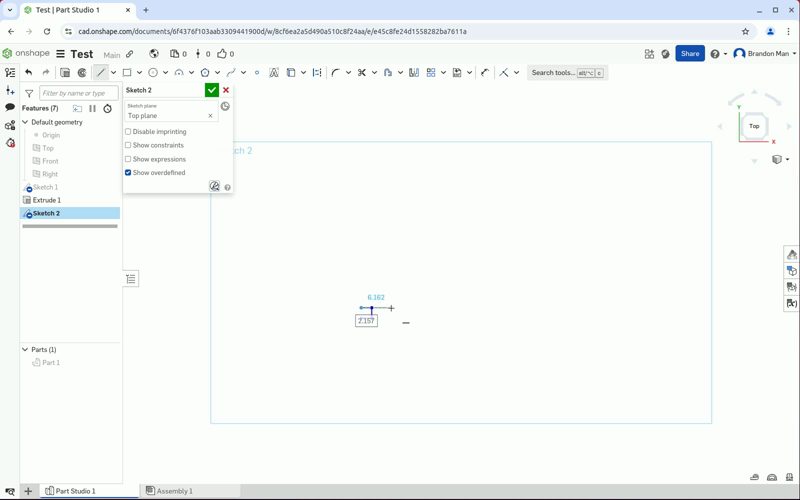
mouse_move(361, 318)
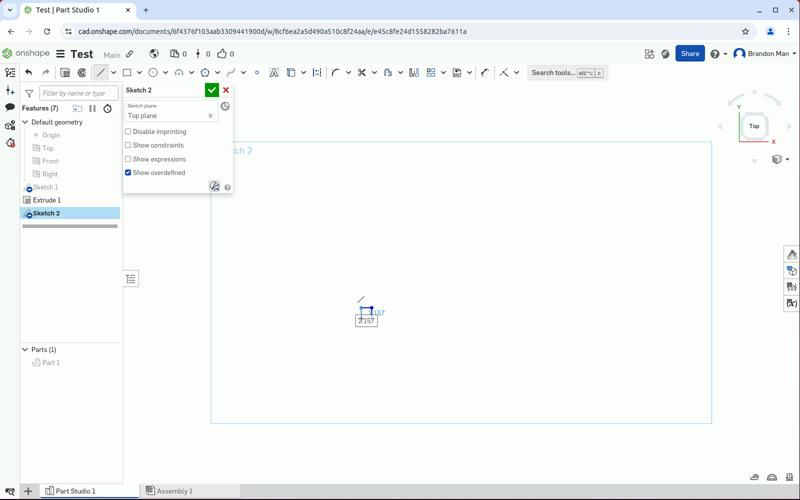
key_up(shift)
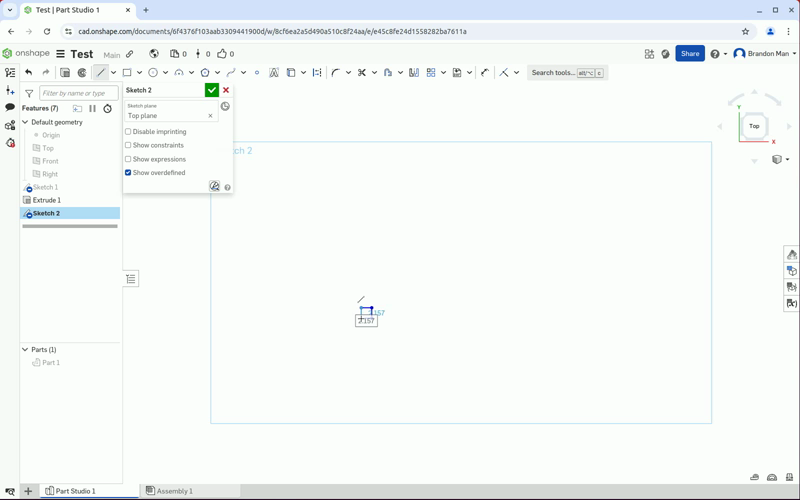
click(361, 318)
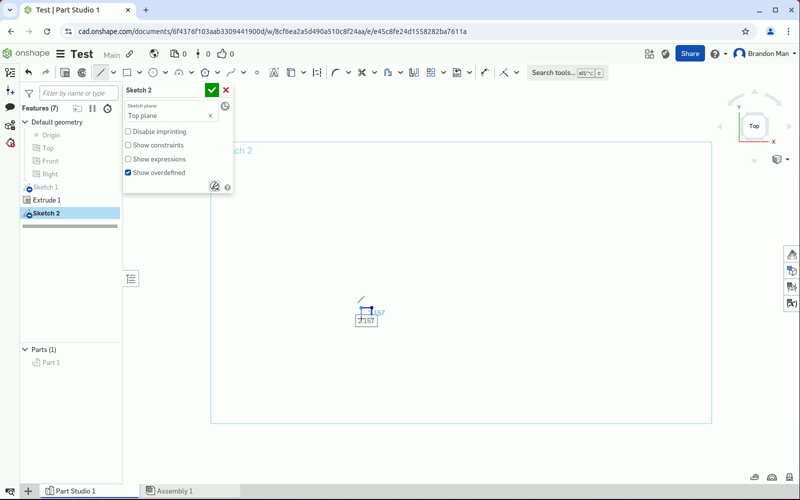
key(esc)
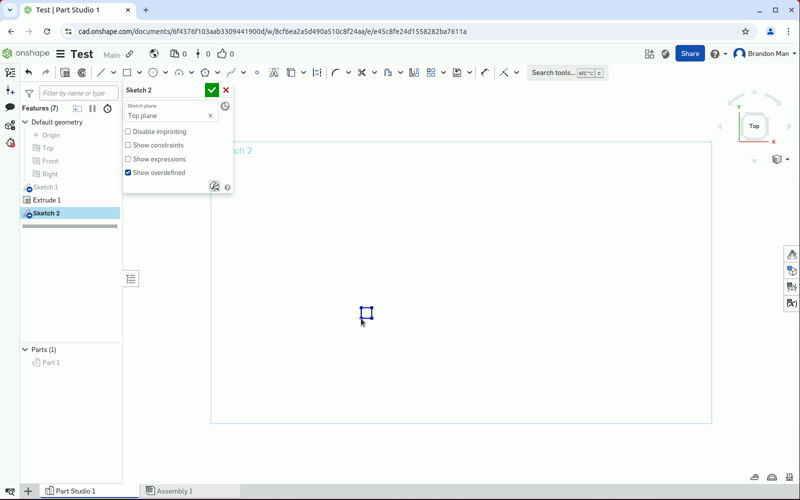
mouse_move(364, 307)
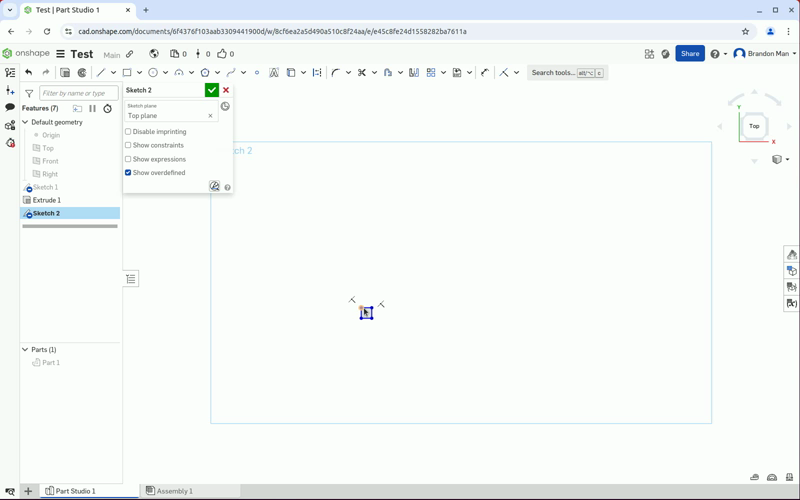
scroll(6)
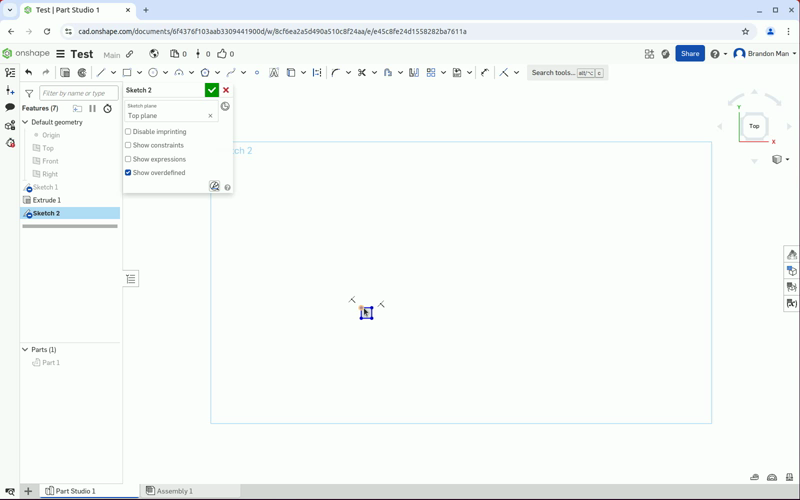
scroll(6)
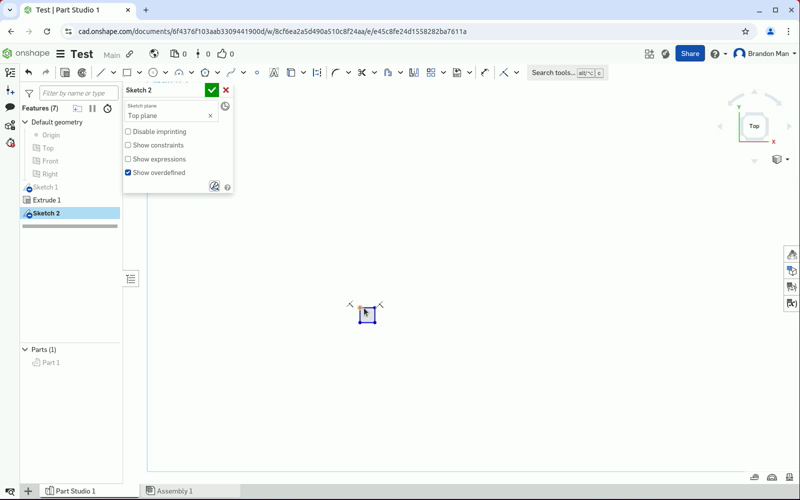
scroll(6)
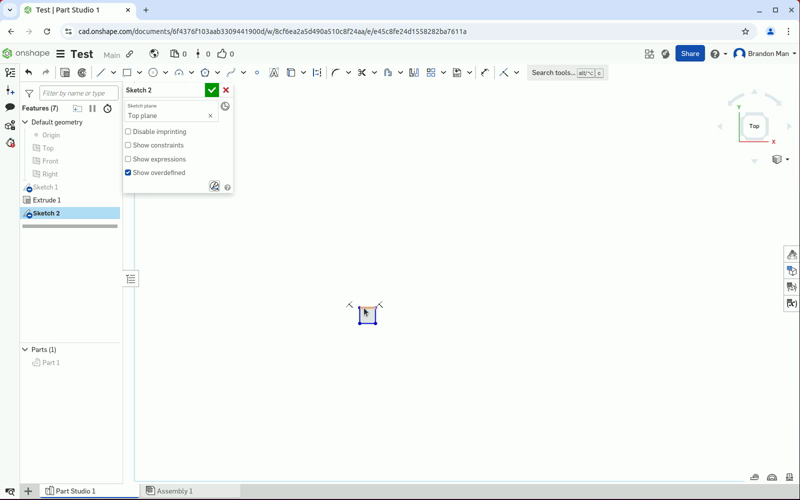
scroll(6)
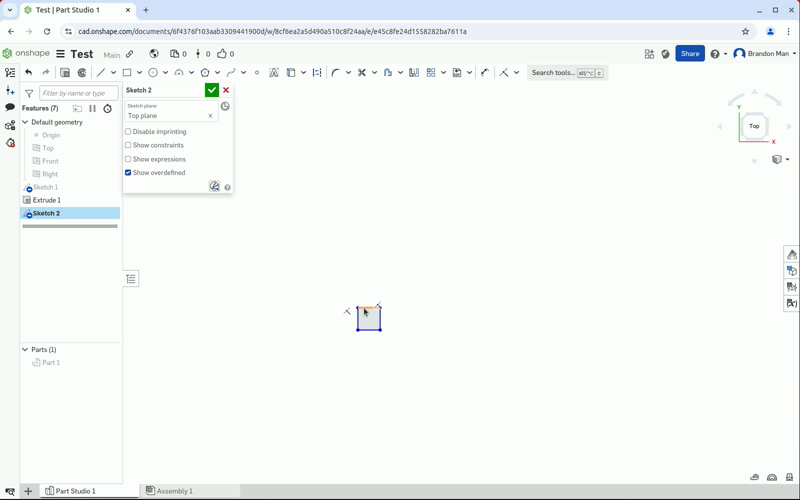
scroll(6)
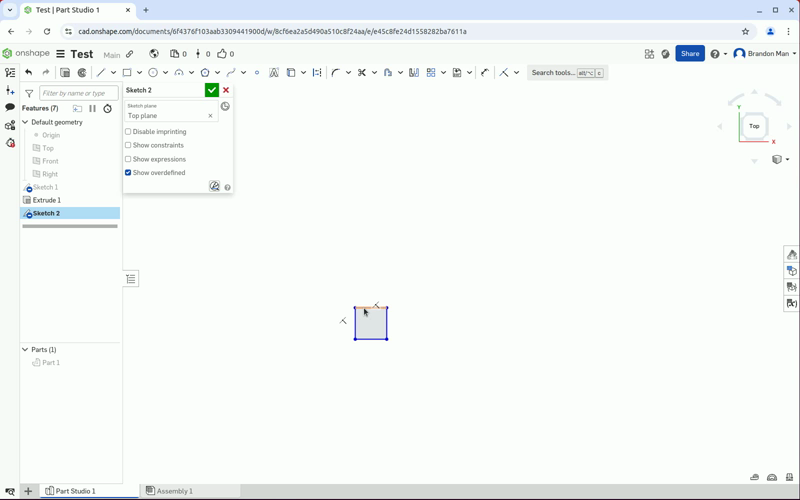
scroll(6)
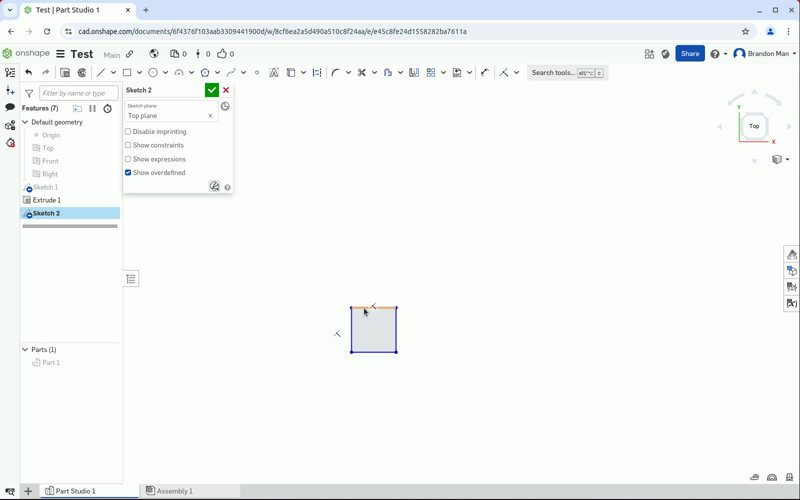
scroll(6)
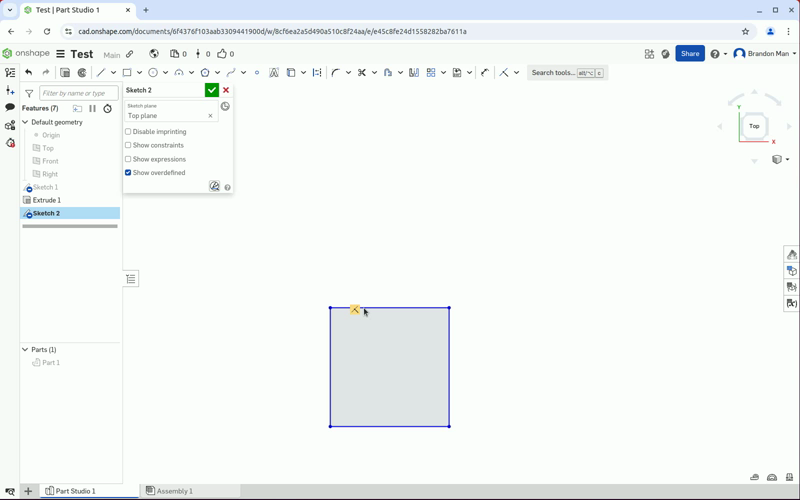
click(364, 307)
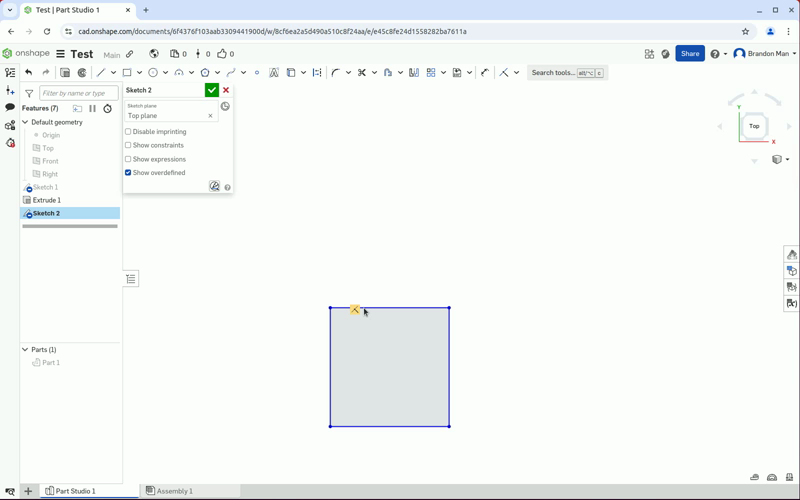
scroll(-6)
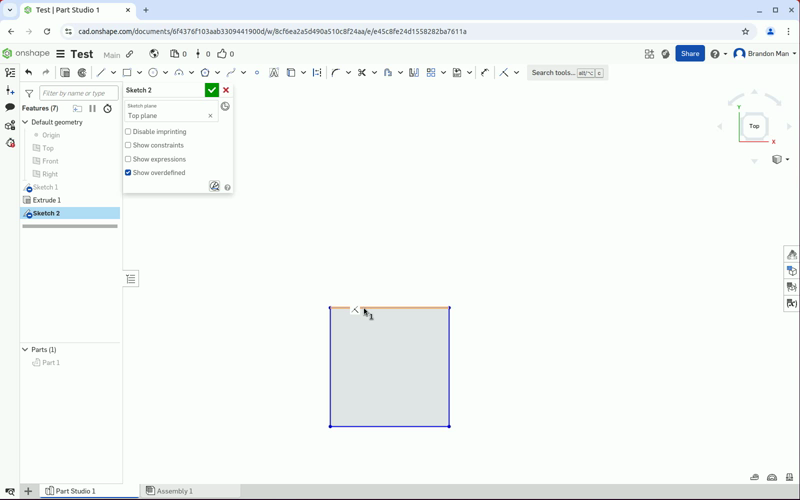
scroll(-6)
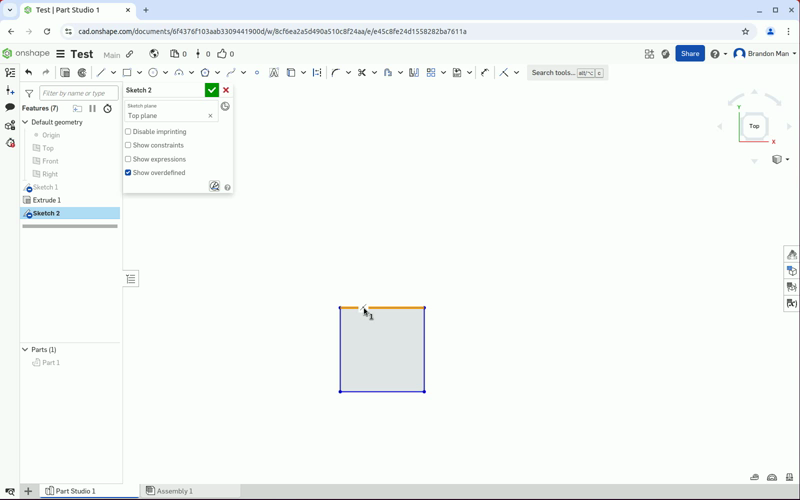
scroll(-6)
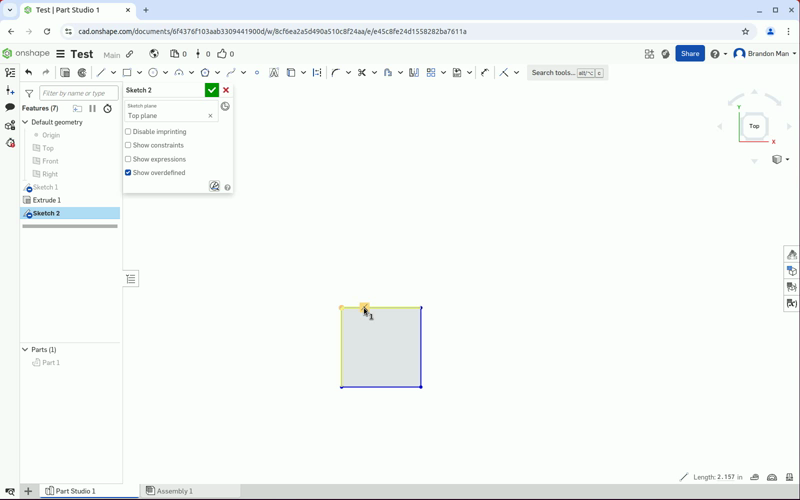
scroll(-6)
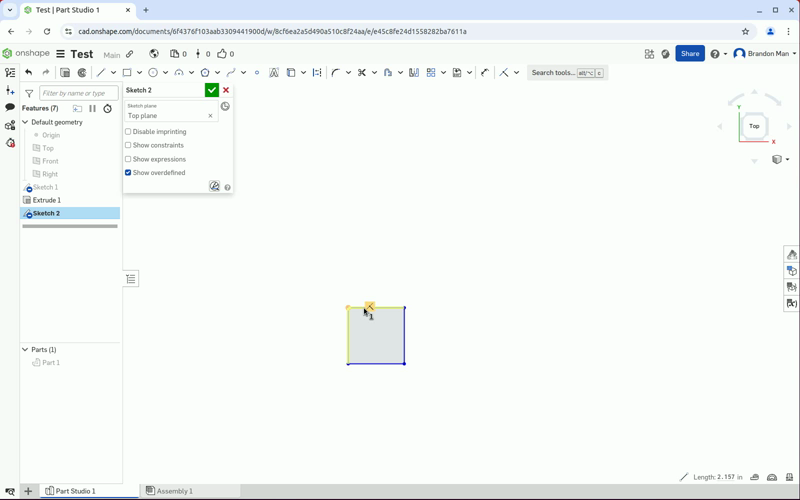
scroll(-6)
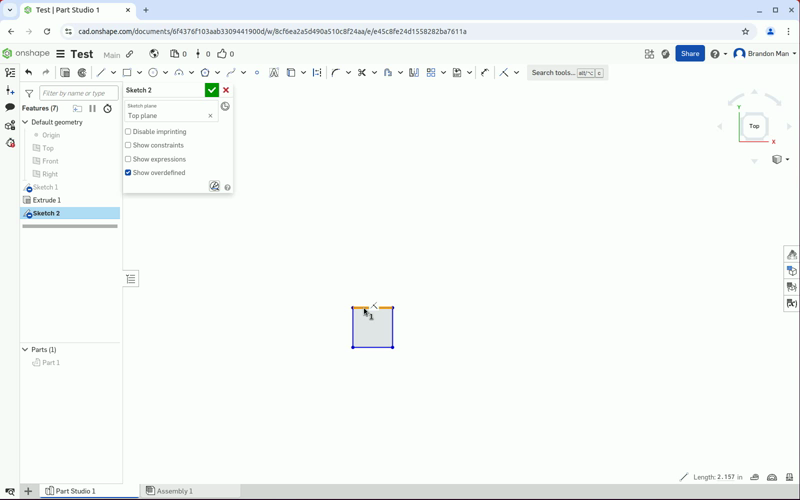
scroll(-6)
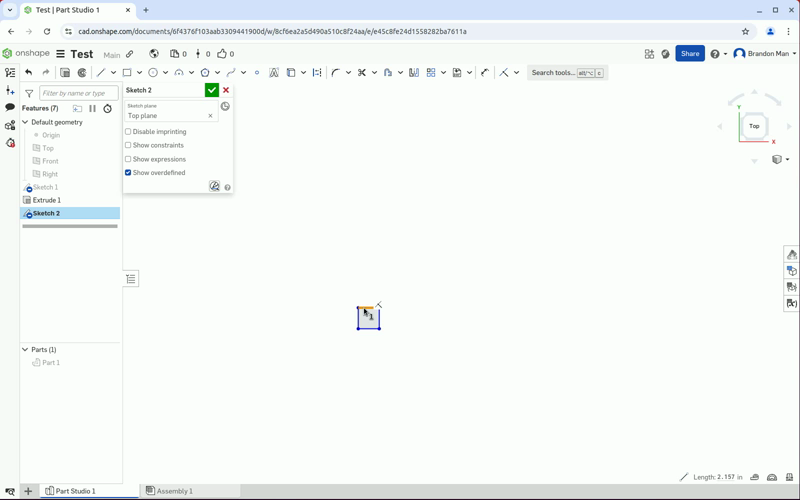
scroll(-6)
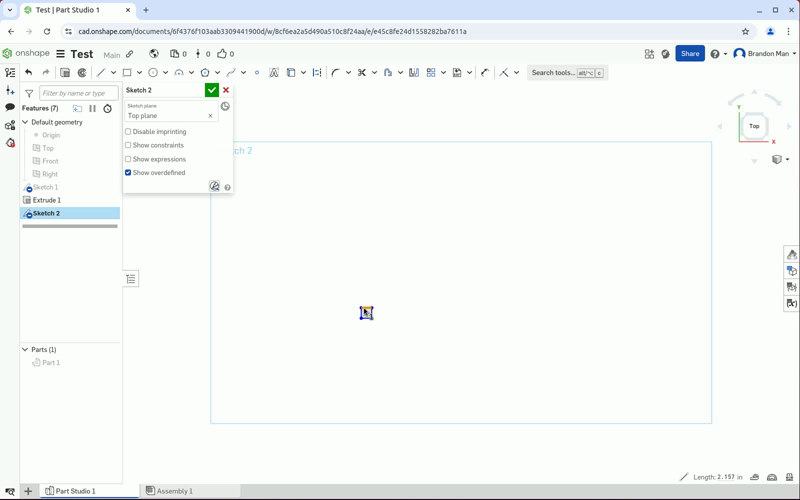
mouse_move(73, 352)
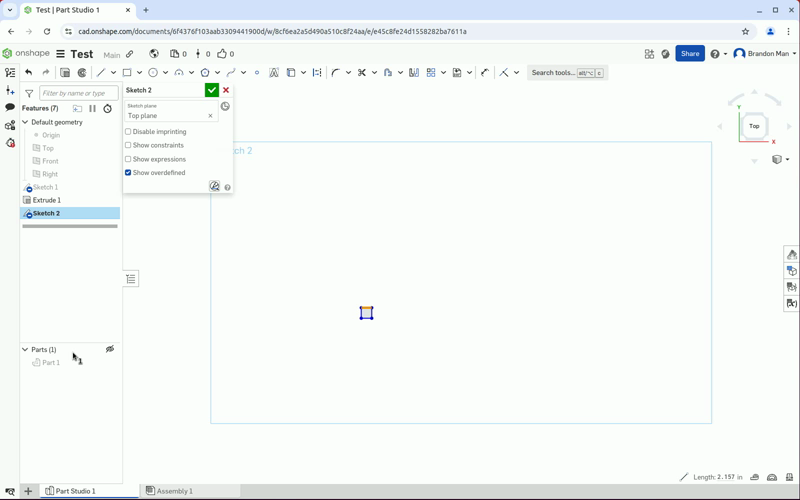
key(shift+y)
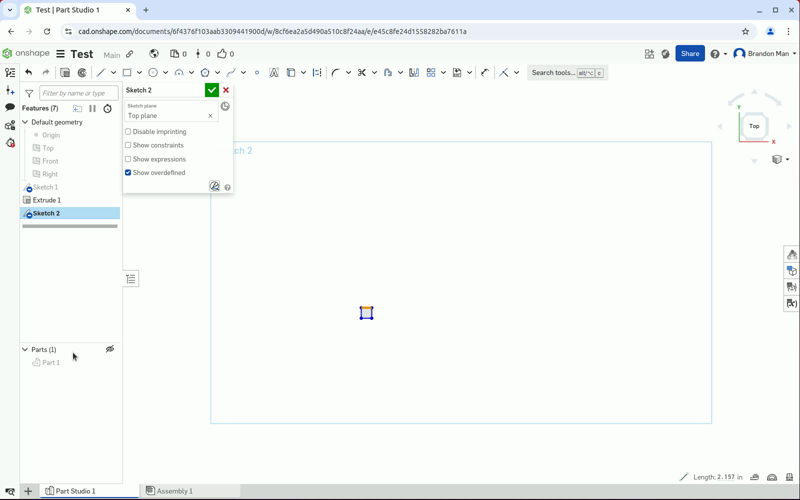
key(shift+e)
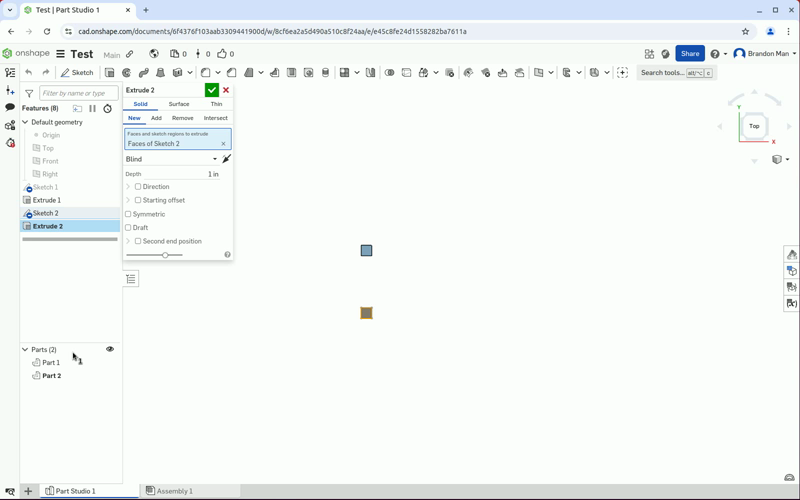
mouse_move(143, 106)
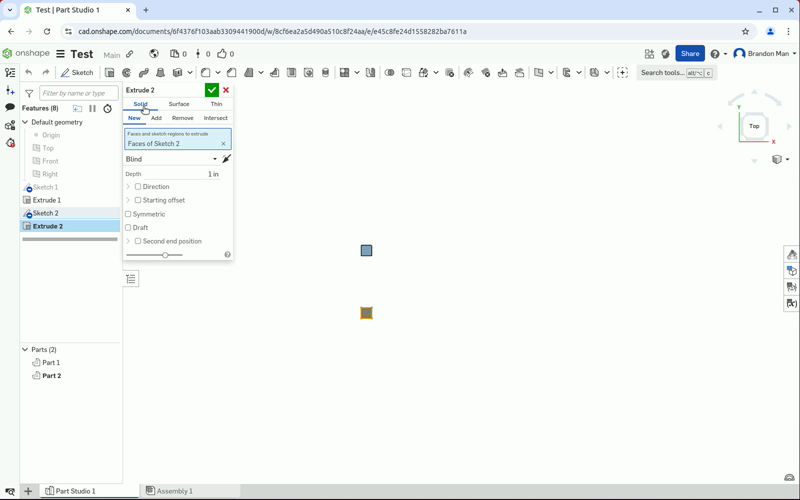
click(143, 106)
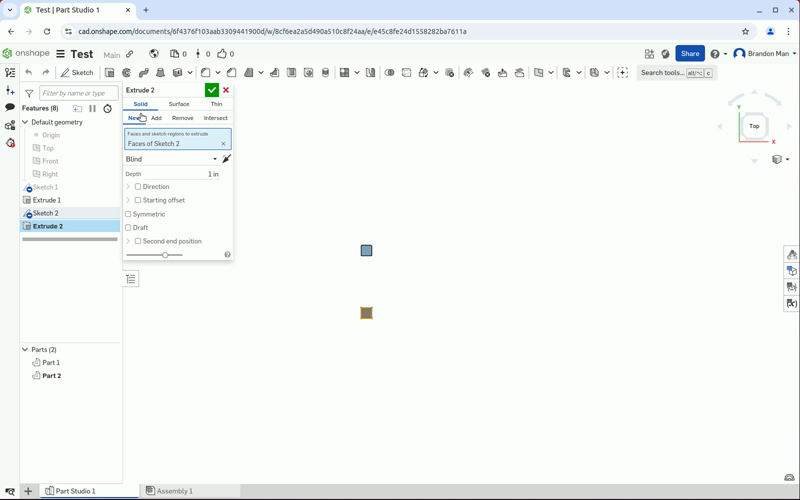
mouse_move(137, 120)
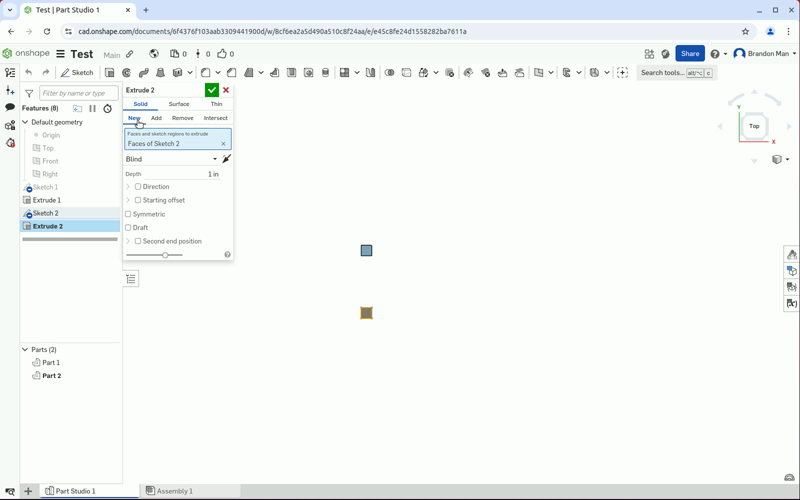
click(137, 120)
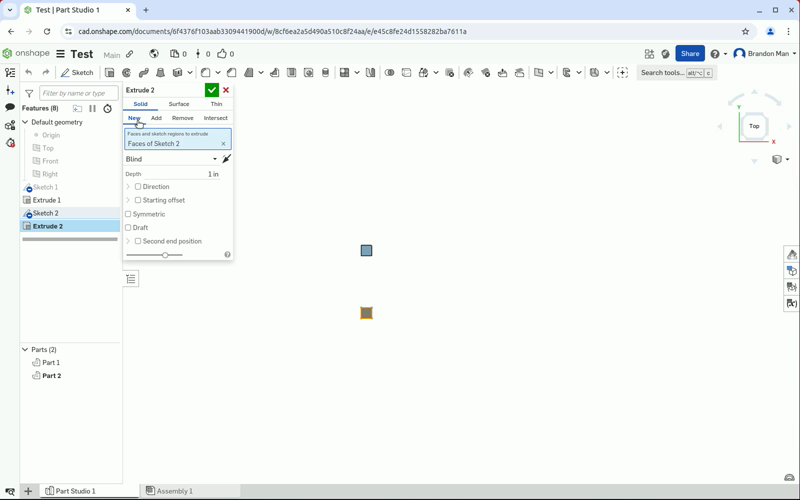
key(tab, 4)
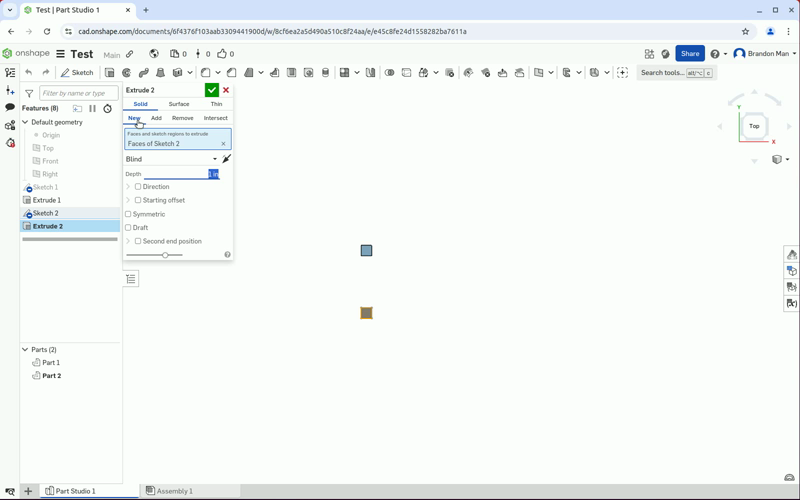
text(16.128)
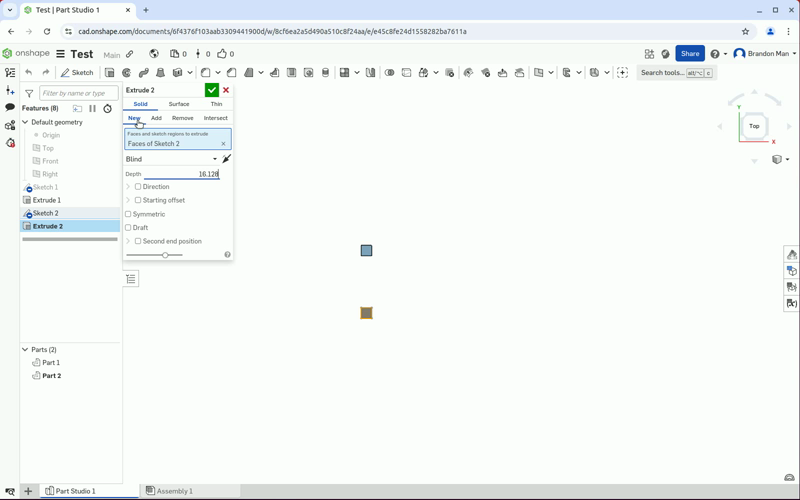
key(enter)
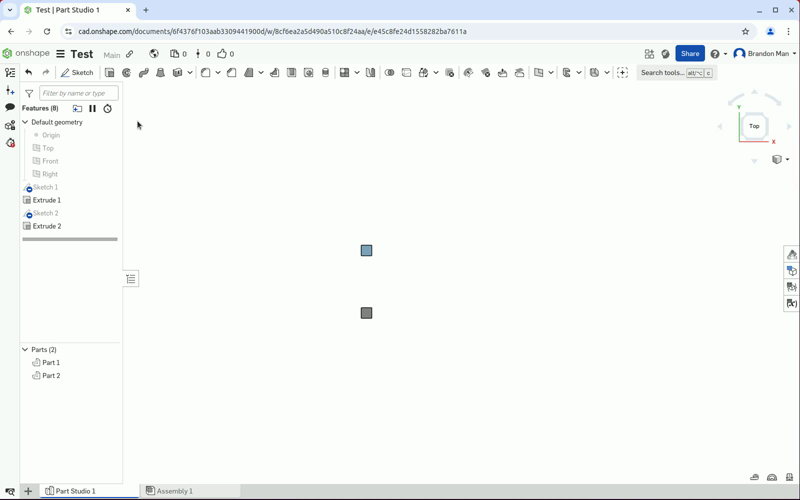
key(shift+h)
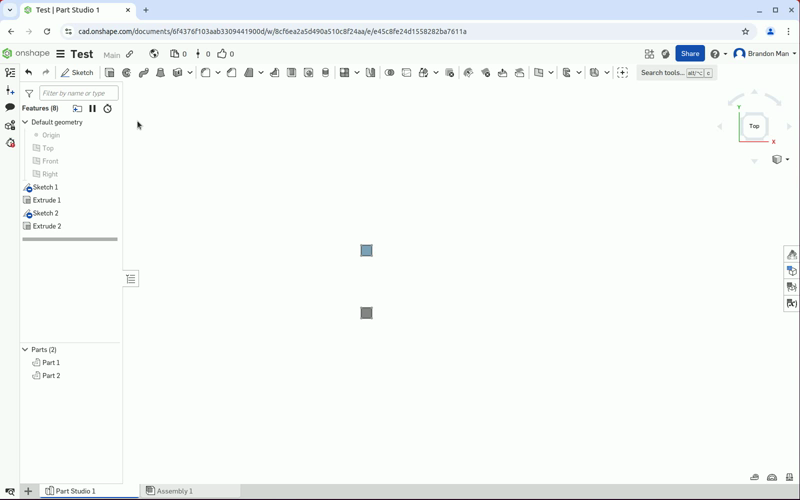
key(shift+h)
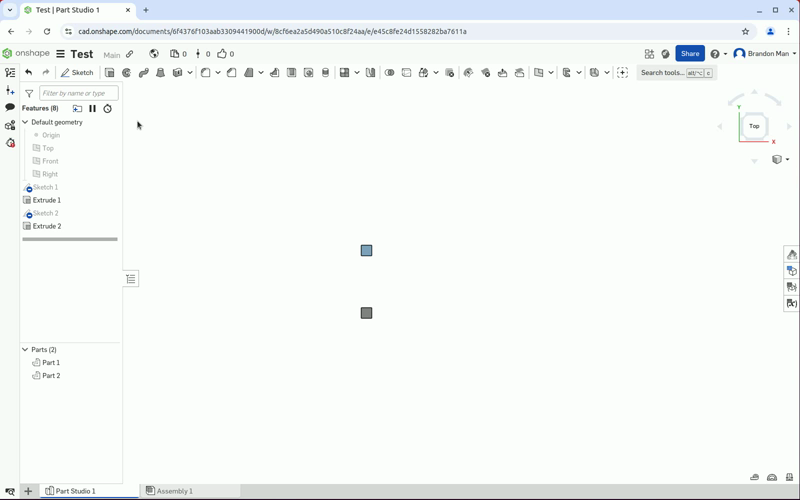
mouse_move(73, 189)
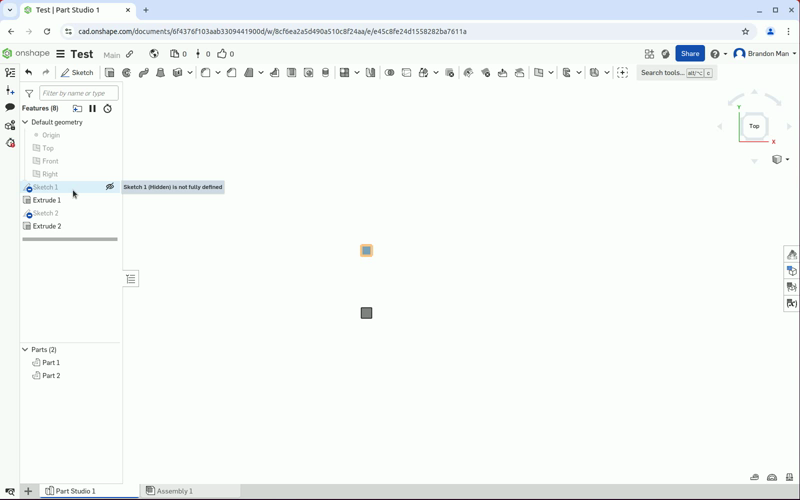
click(73, 189)
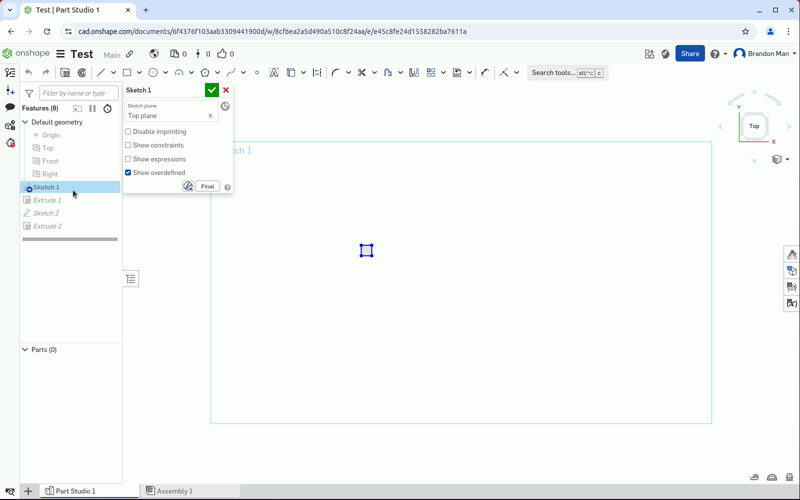
mouse_move(229, 92)
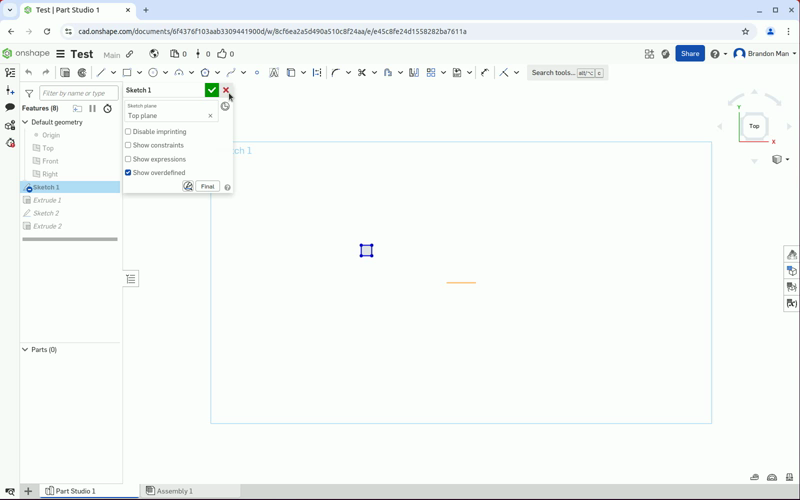
click(229, 92)
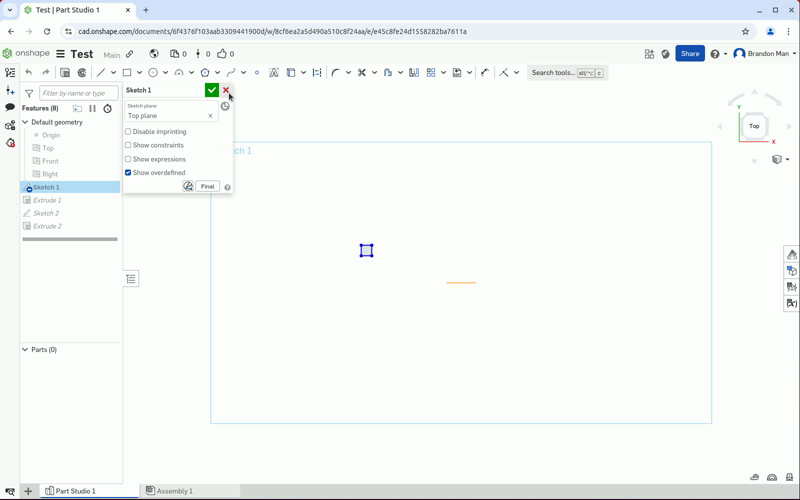
key(shift+s)
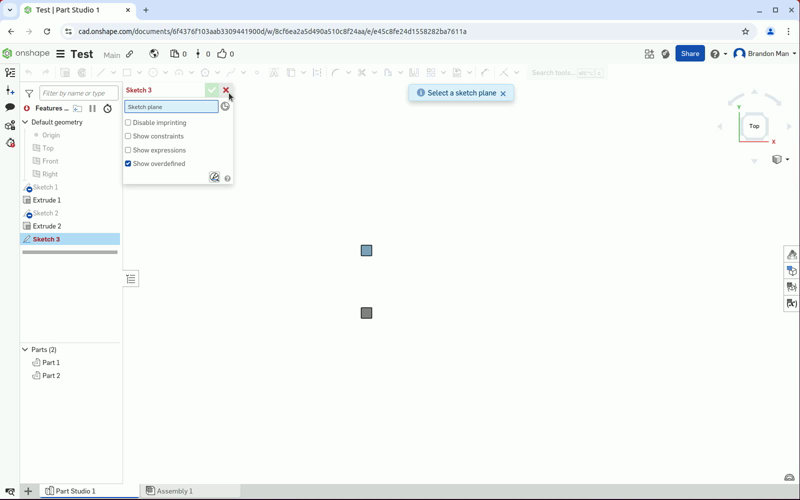
mouse_move(73, 150)
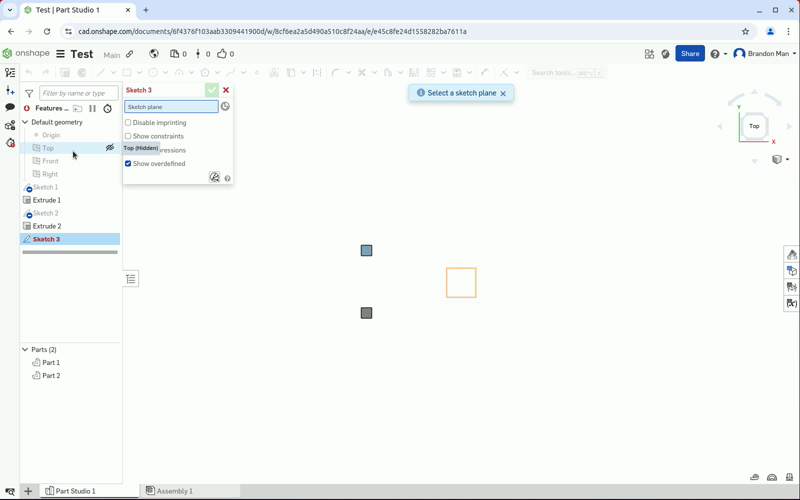
click(73, 150)
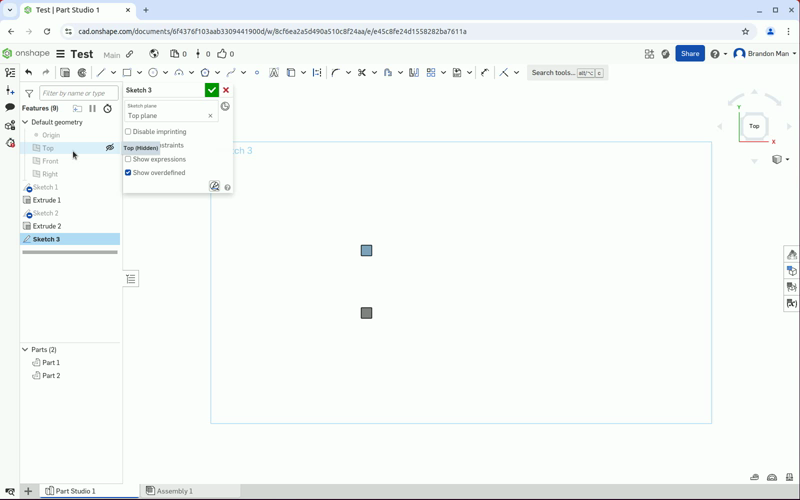
mouse_move(73, 352)
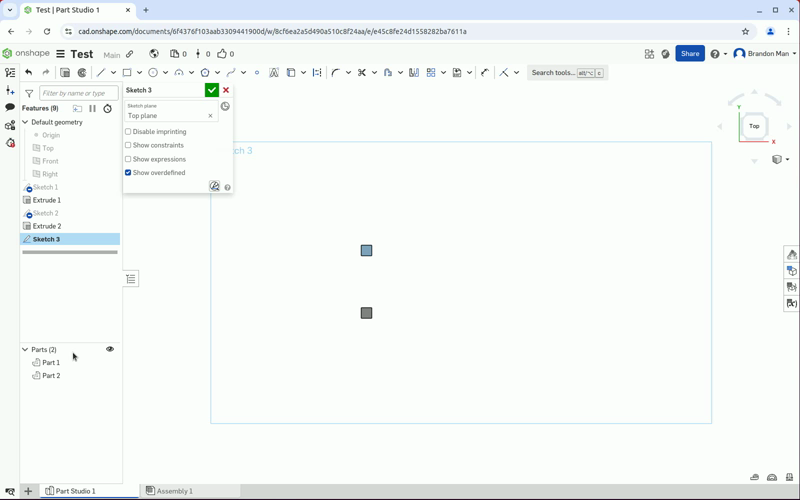
key(y)
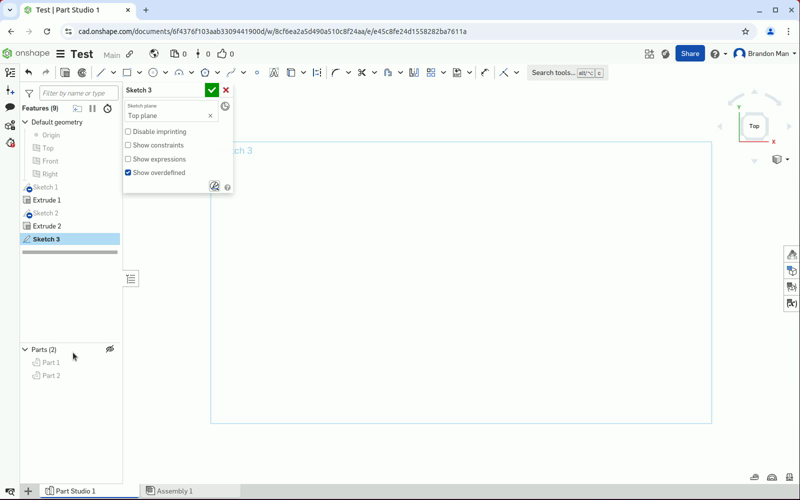
key(l)
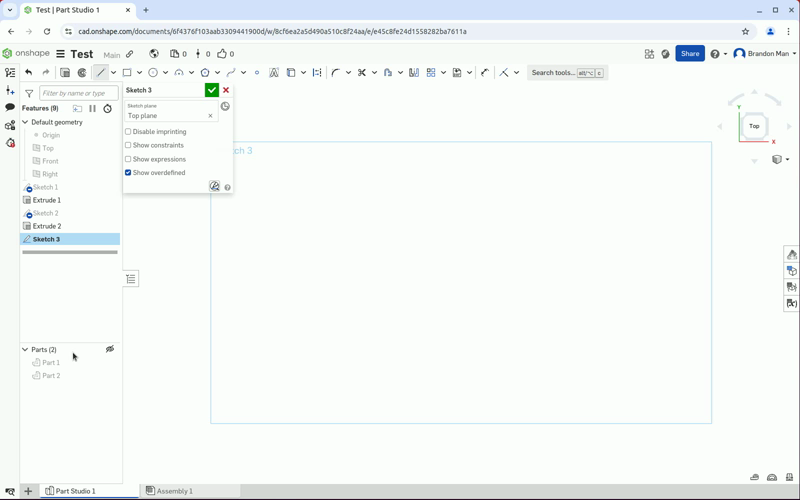
key_down(shift)
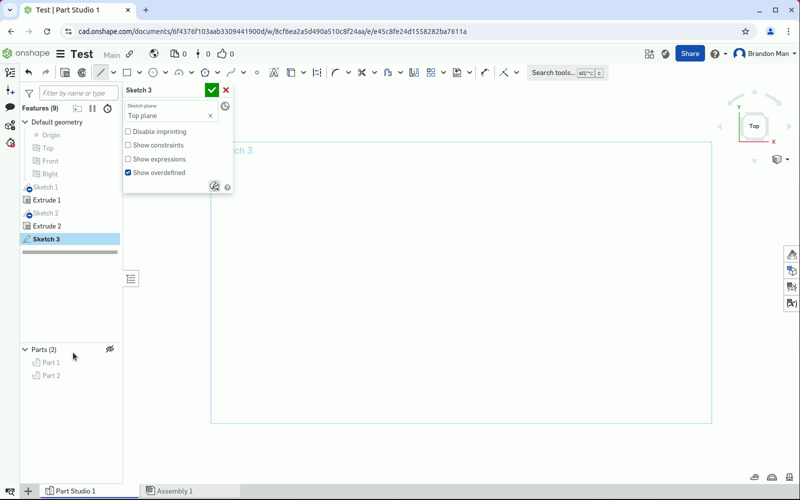
mouse_move(552, 318)
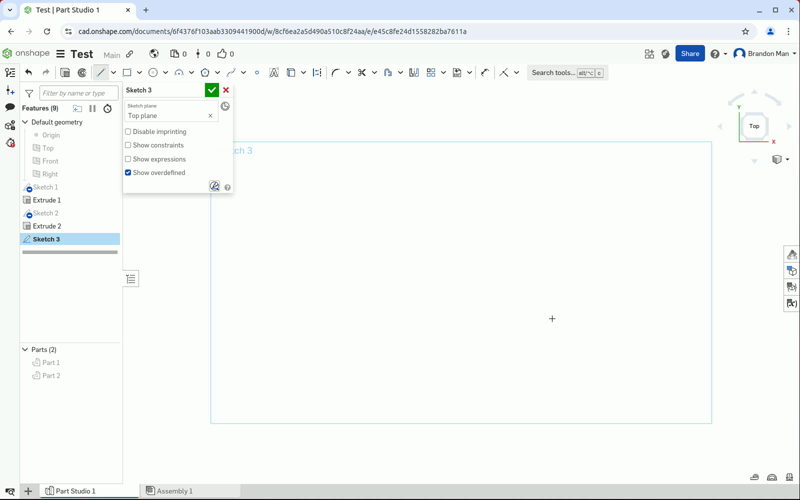
click(552, 318)
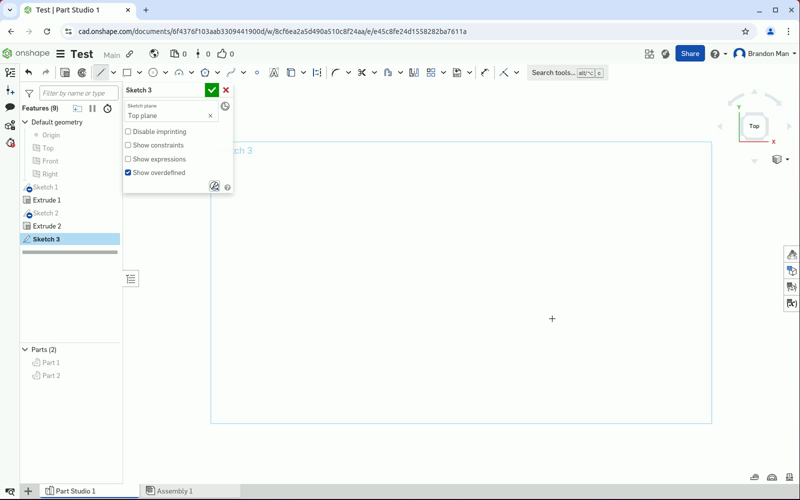
key_up(shift)
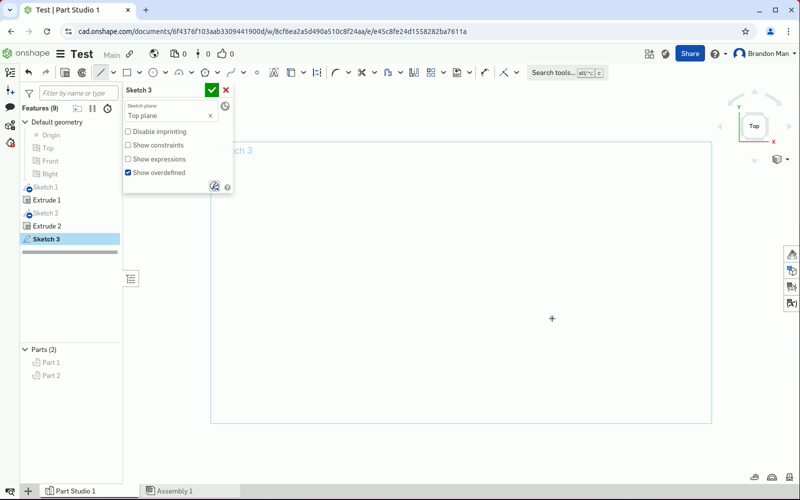
key_down(shift)
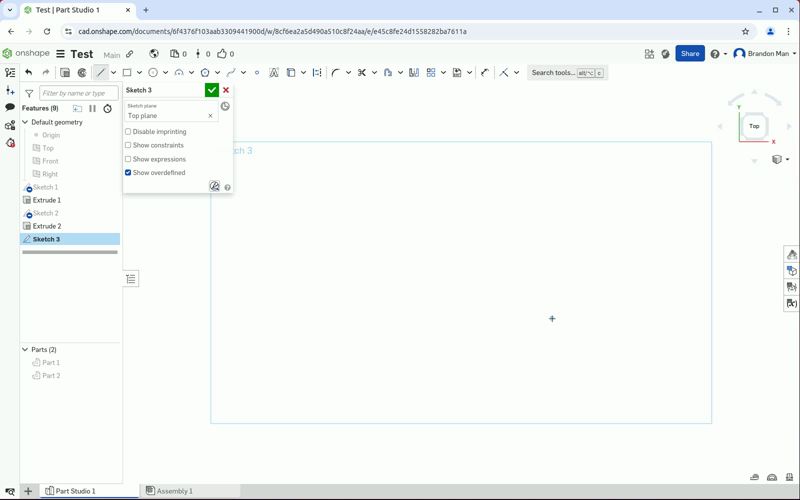
mouse_move(582, 318)
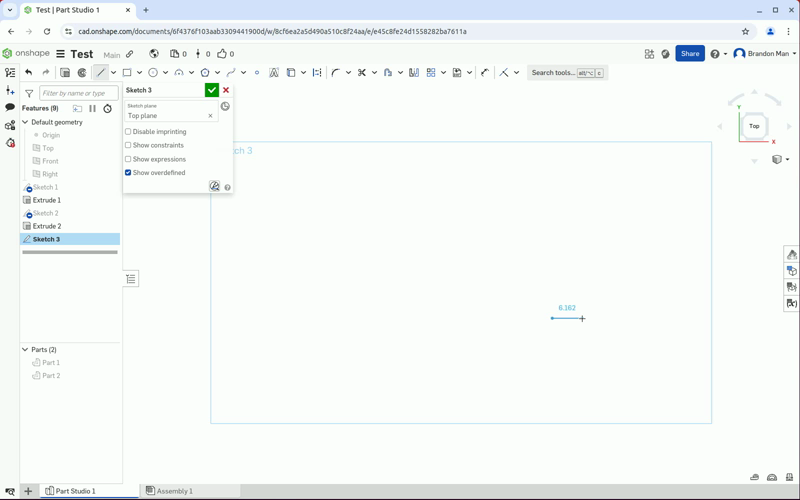
mouse_move(562, 318)
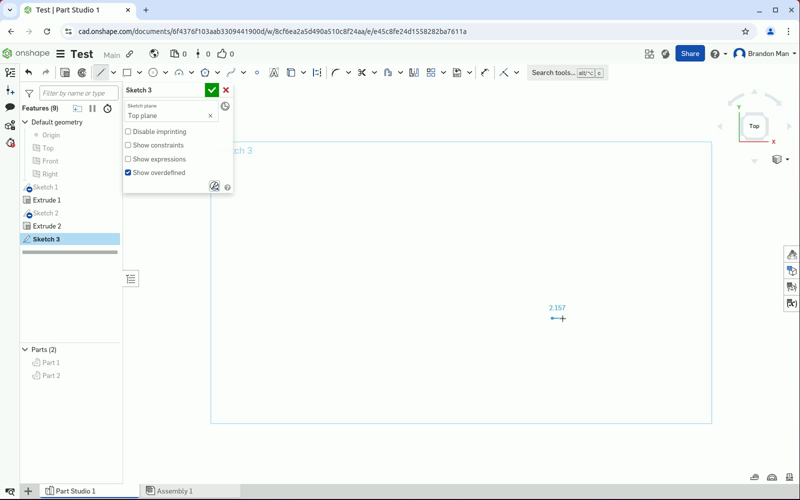
click(562, 318)
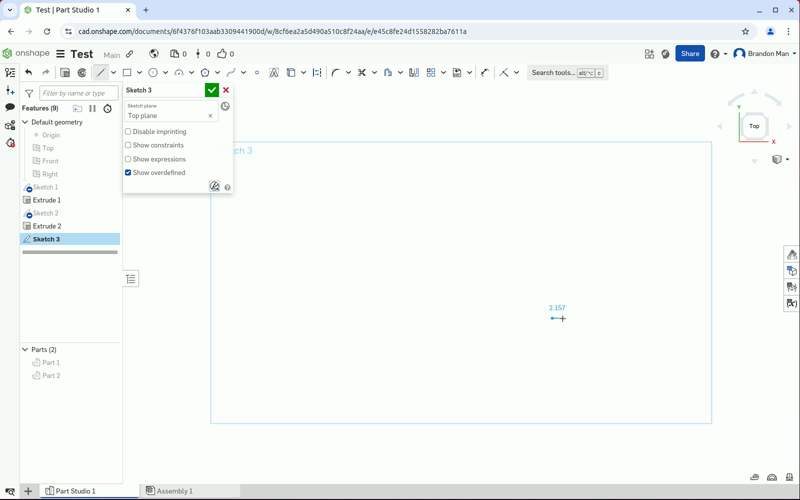
key_up(shift)
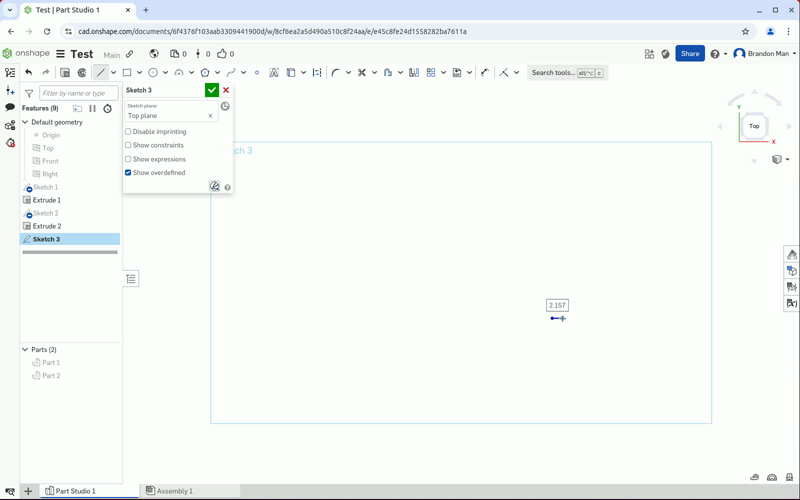
key_down(shift)
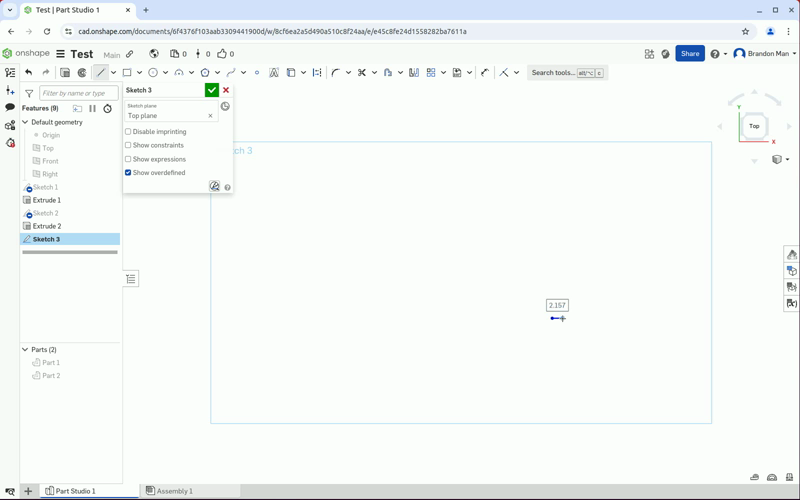
mouse_move(589, 318)
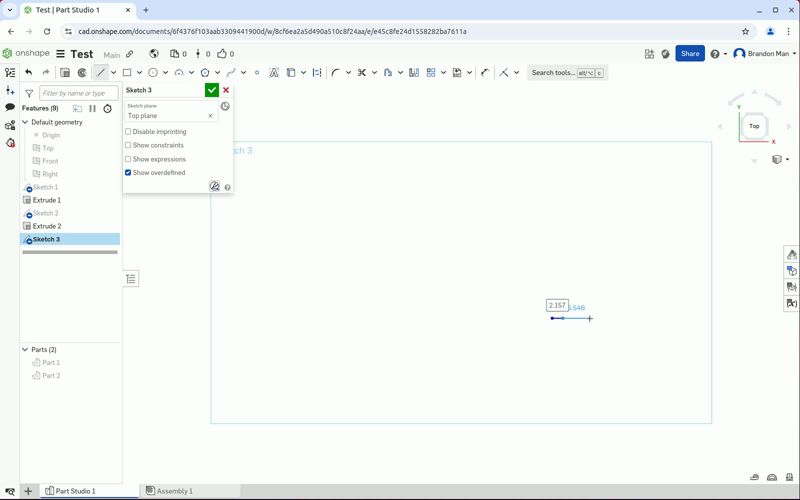
mouse_move(562, 307)
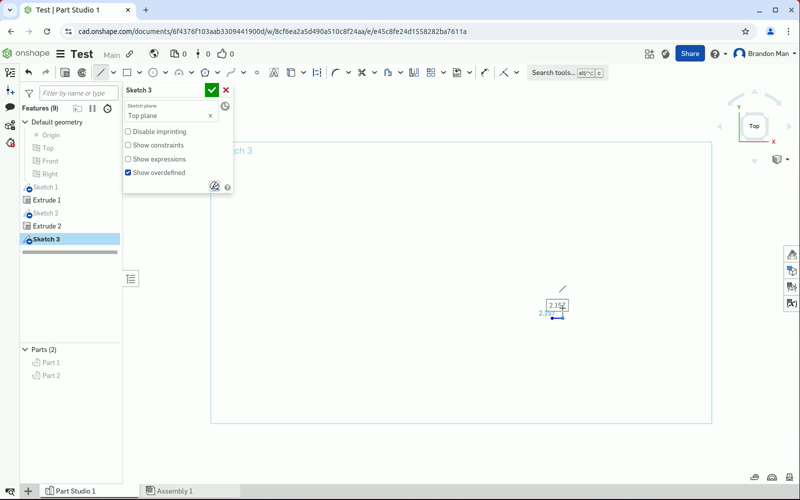
click(562, 307)
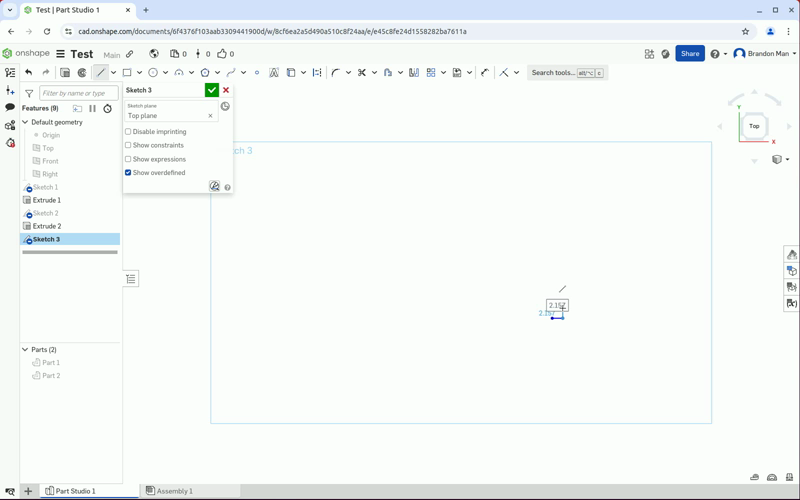
key_up(shift)
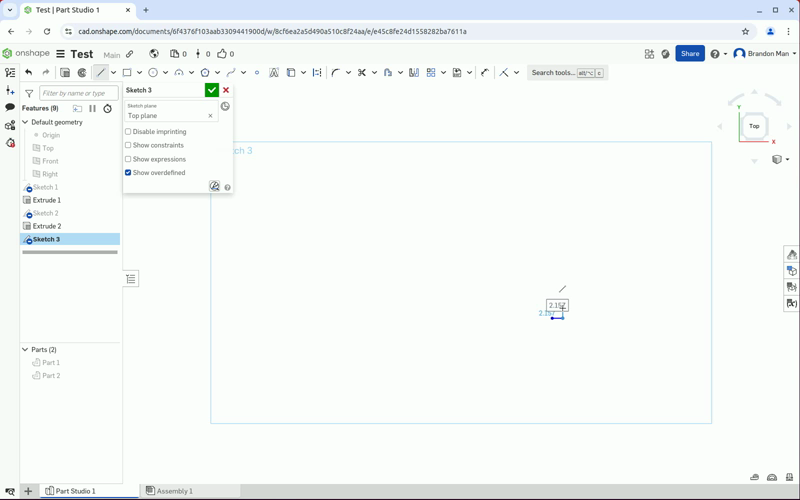
key_down(shift)
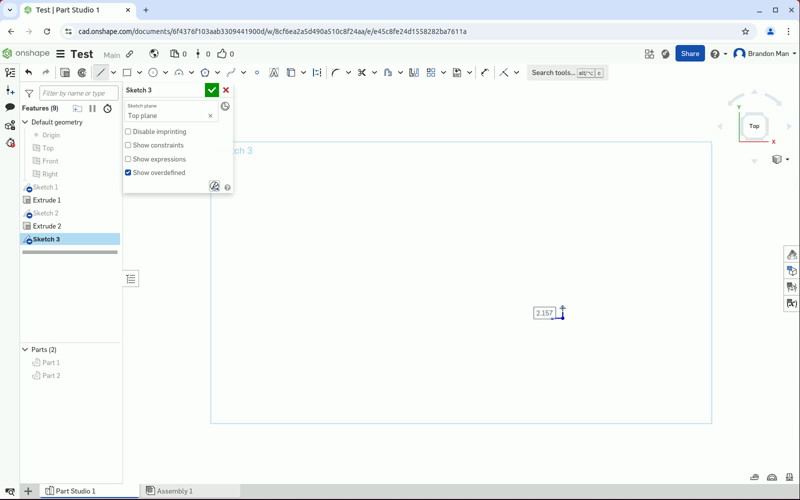
mouse_move(589, 307)
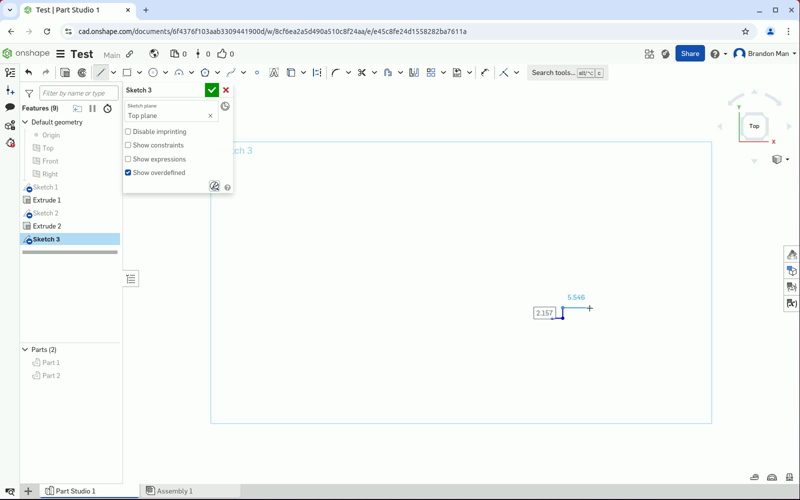
mouse_move(552, 307)
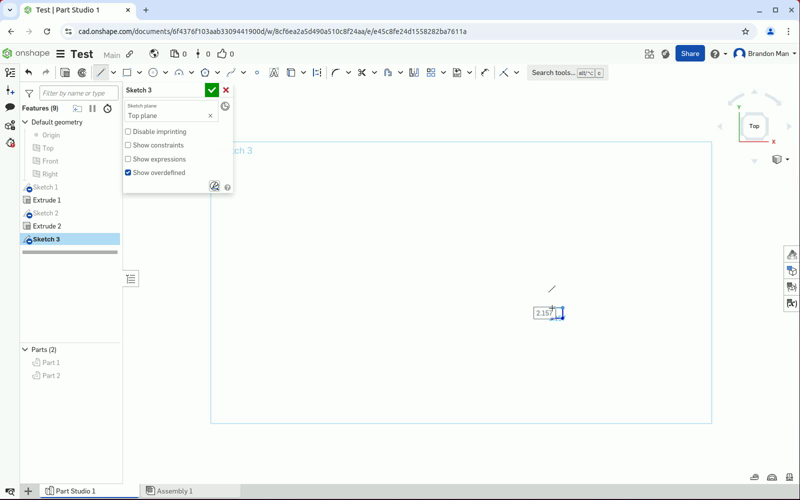
click(552, 307)
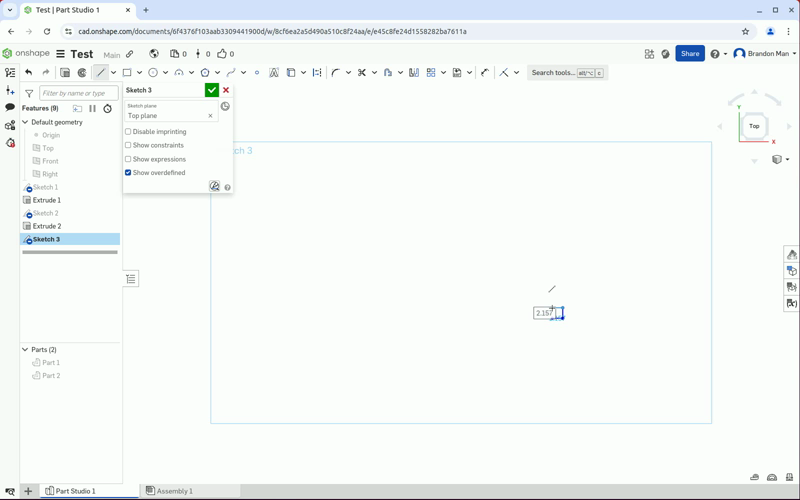
key_up(shift)
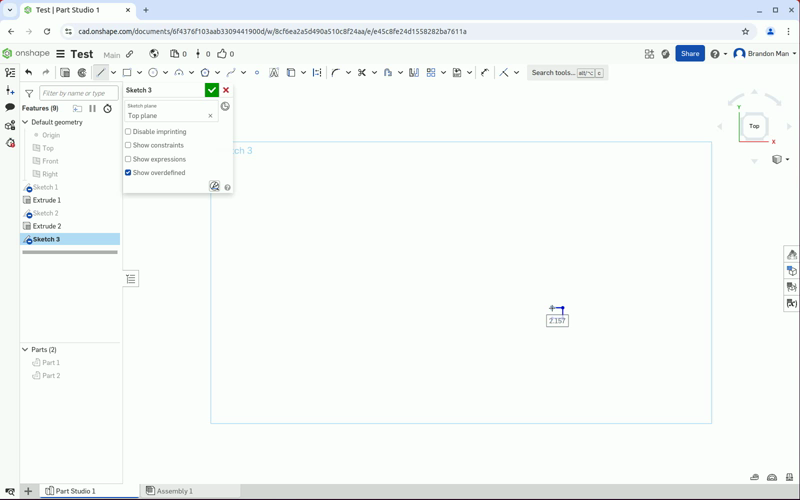
mouse_move(582, 307)
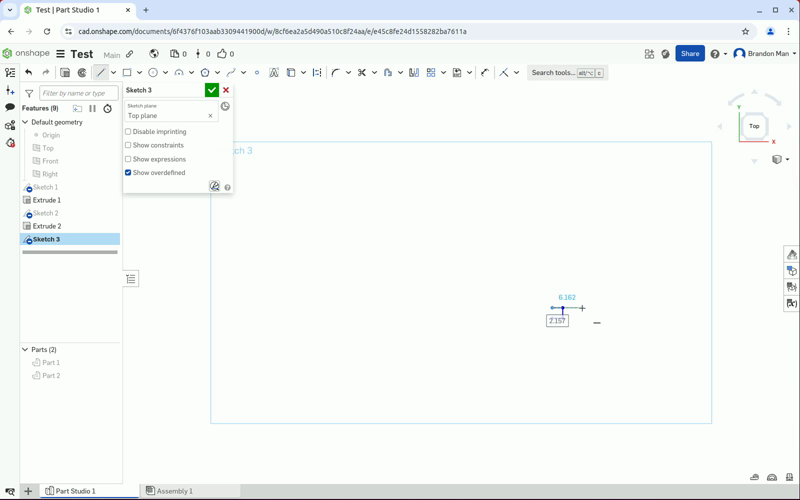
key_down(shift)
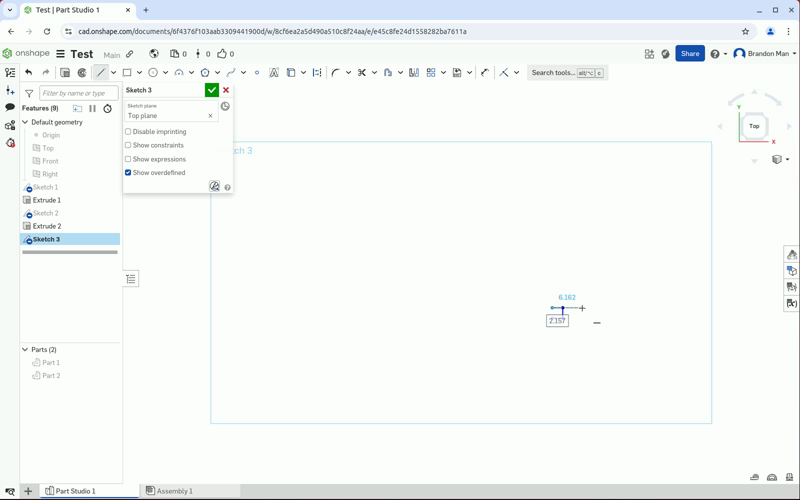
mouse_move(552, 318)
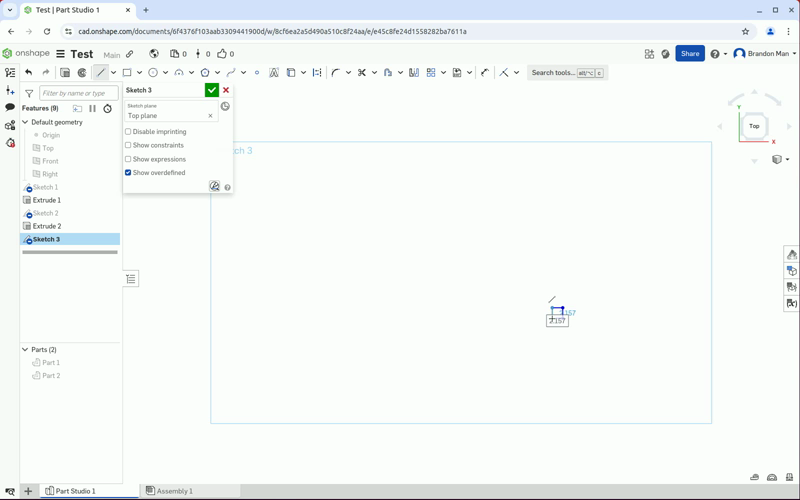
key_up(shift)
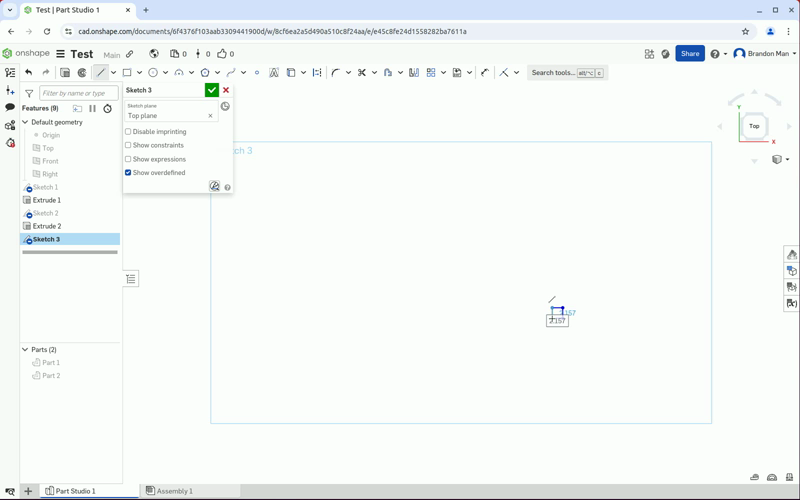
click(552, 318)
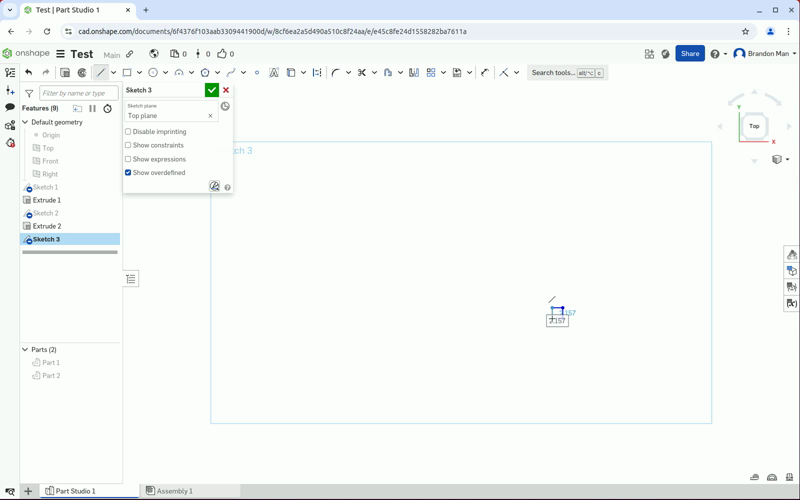
key(esc)
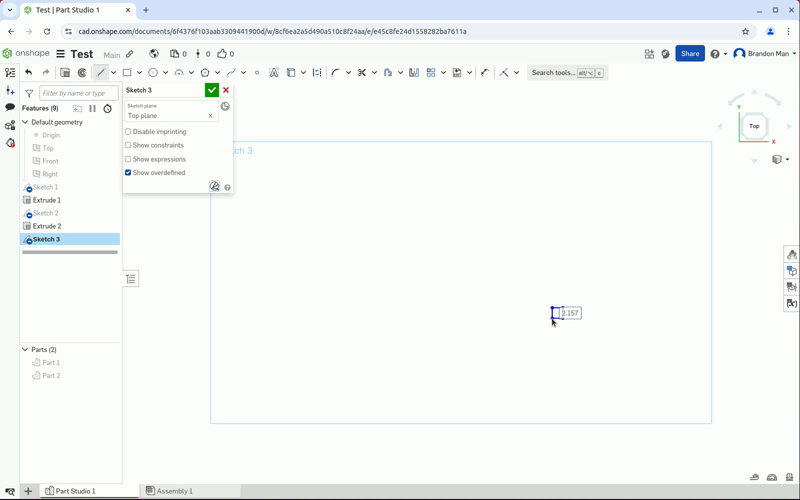
mouse_move(554, 311)
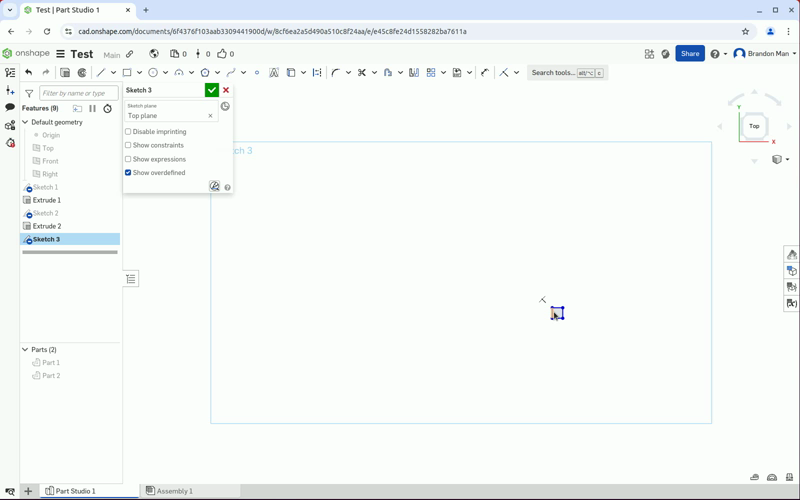
scroll(6)
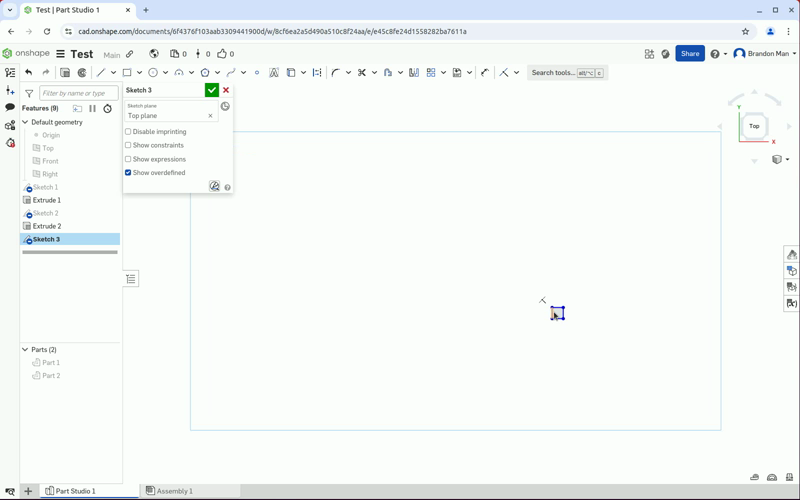
scroll(6)
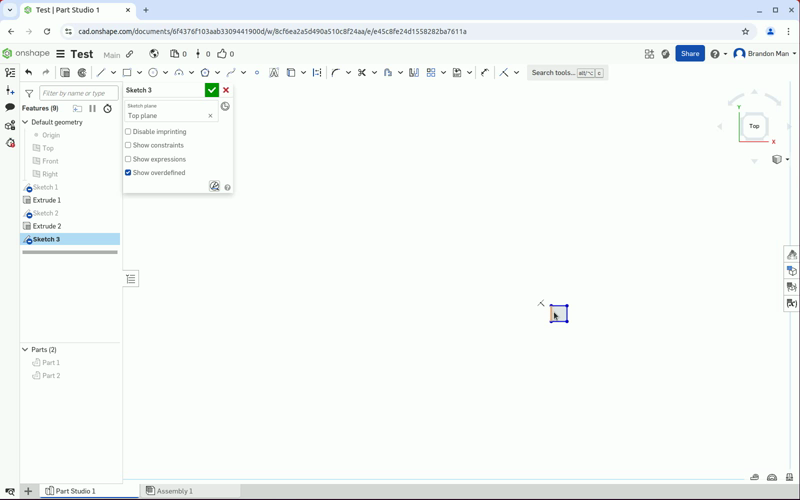
scroll(6)
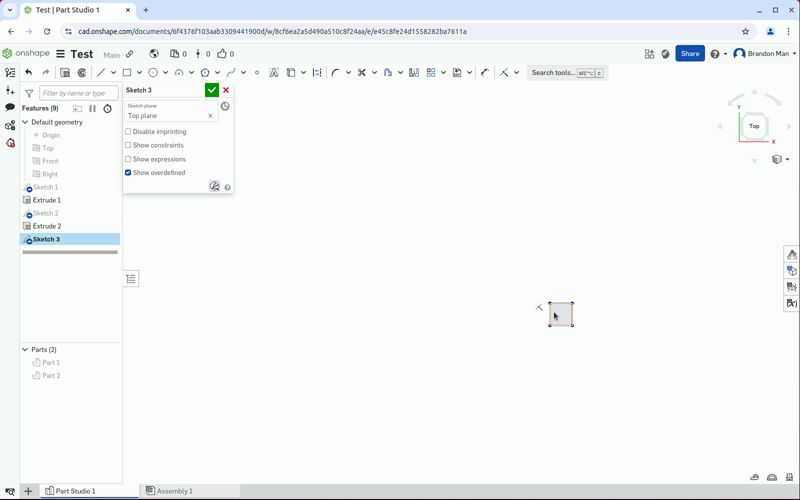
scroll(6)
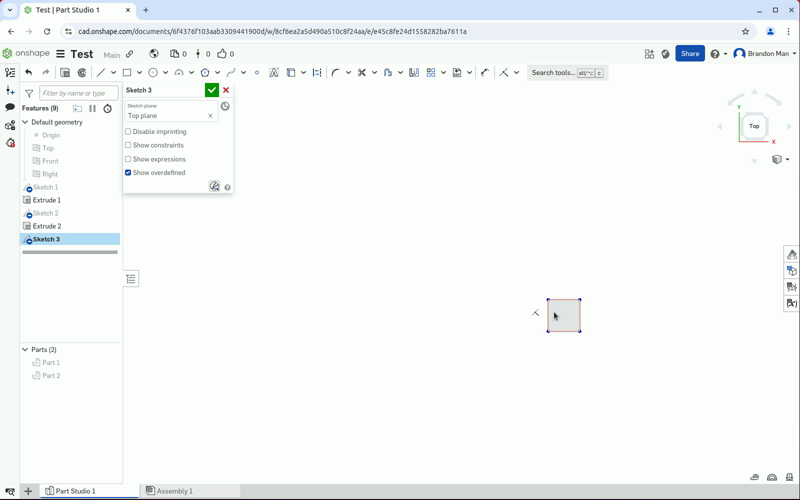
scroll(6)
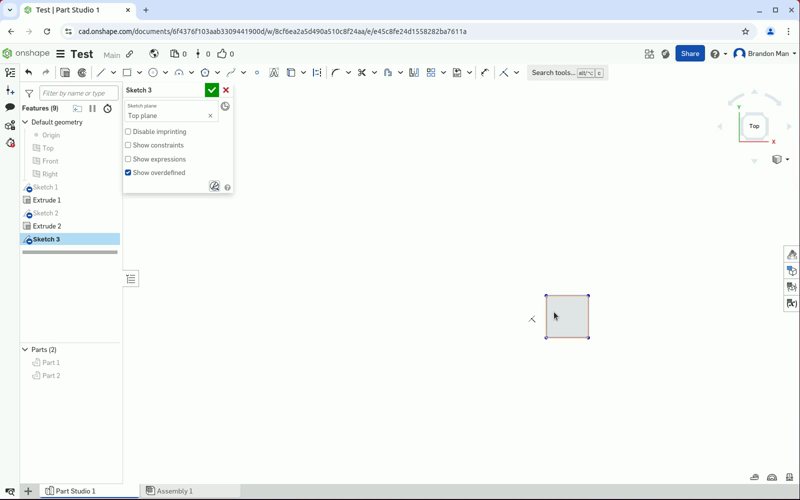
scroll(6)
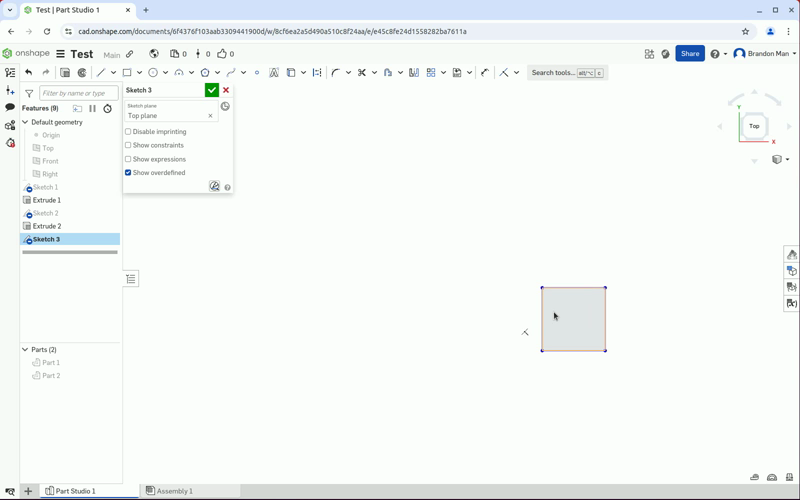
scroll(6)
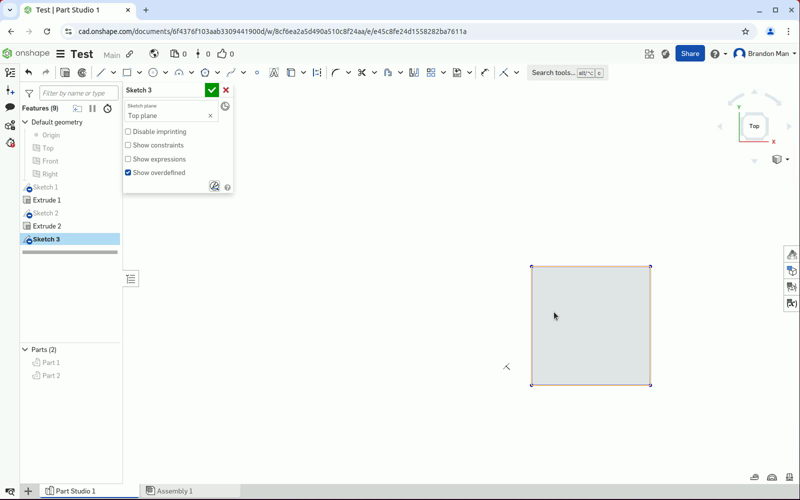
click(554, 311)
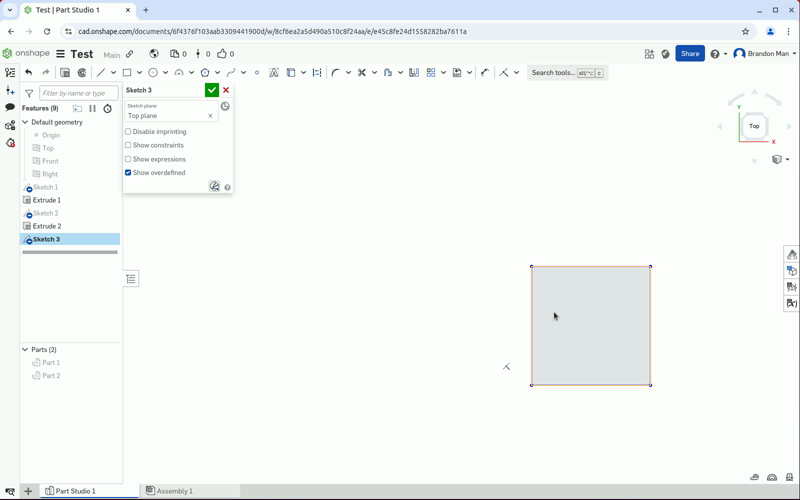
scroll(-6)
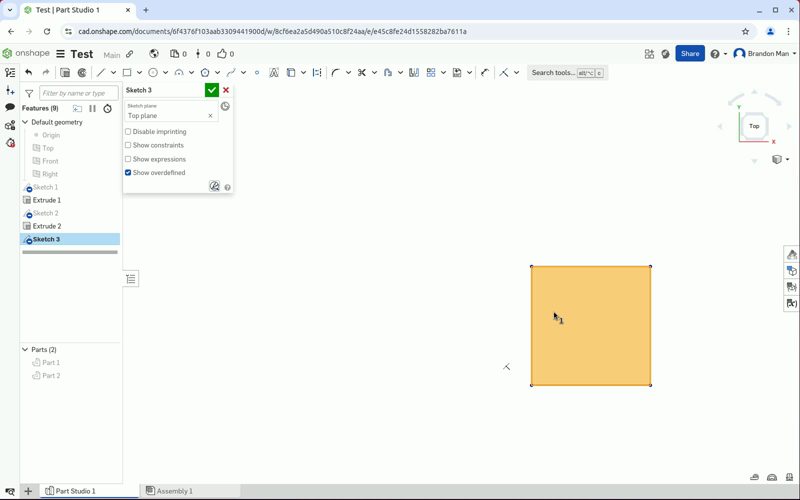
scroll(-6)
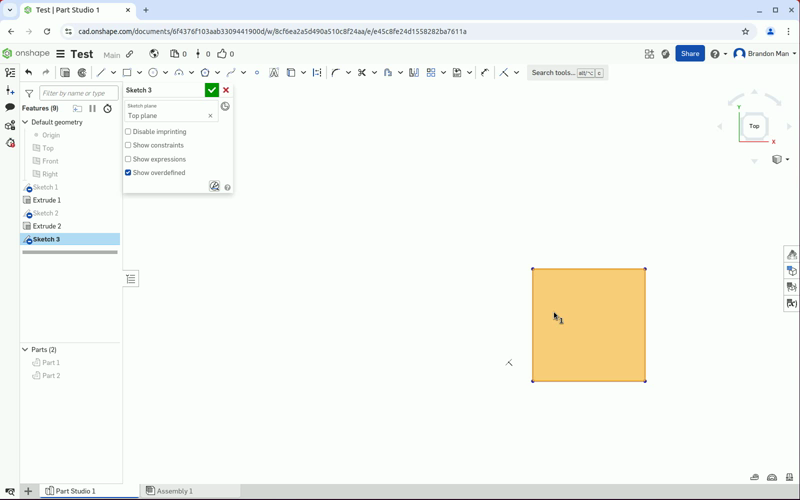
scroll(-6)
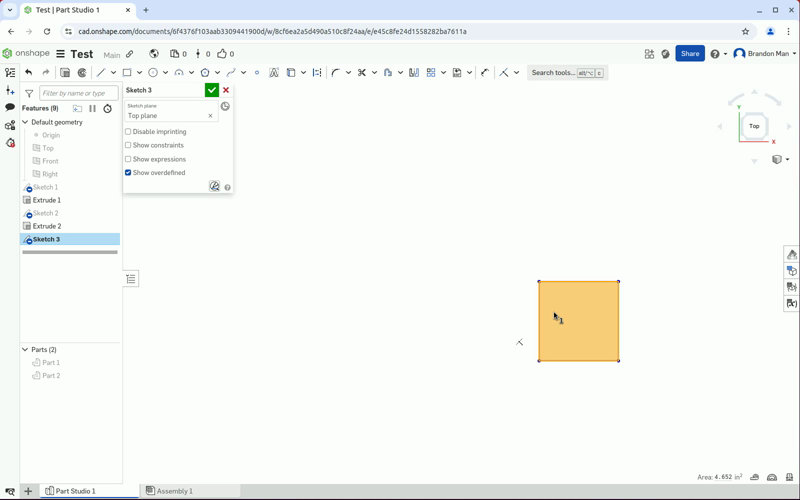
scroll(-6)
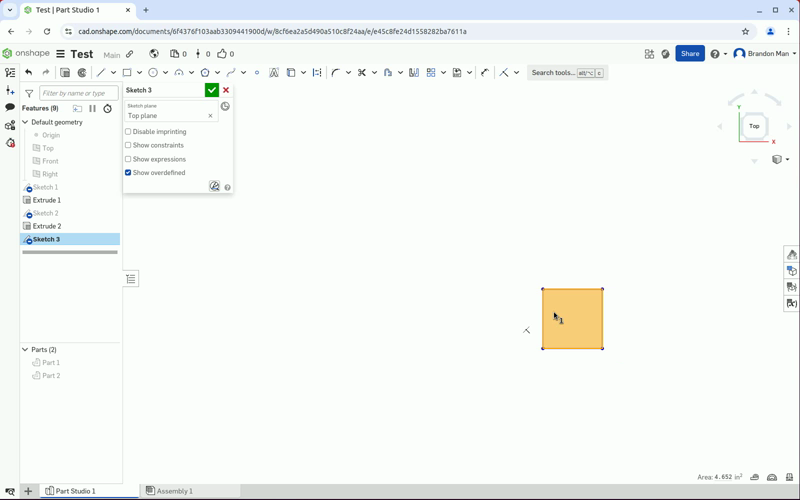
scroll(-6)
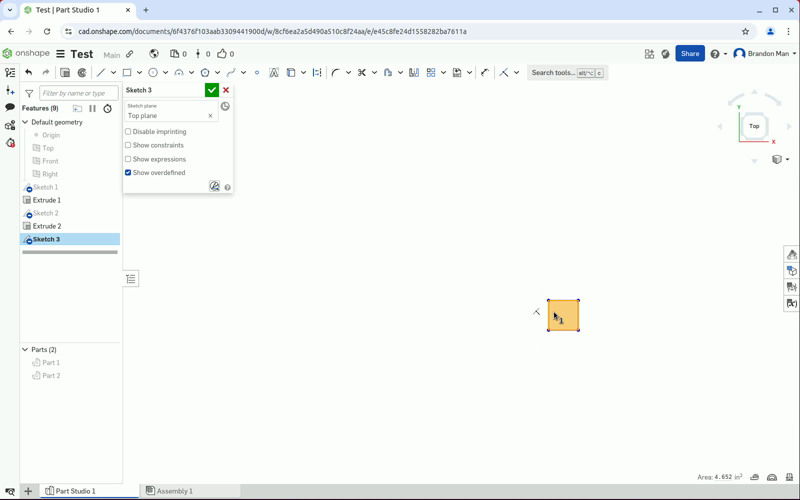
scroll(-6)
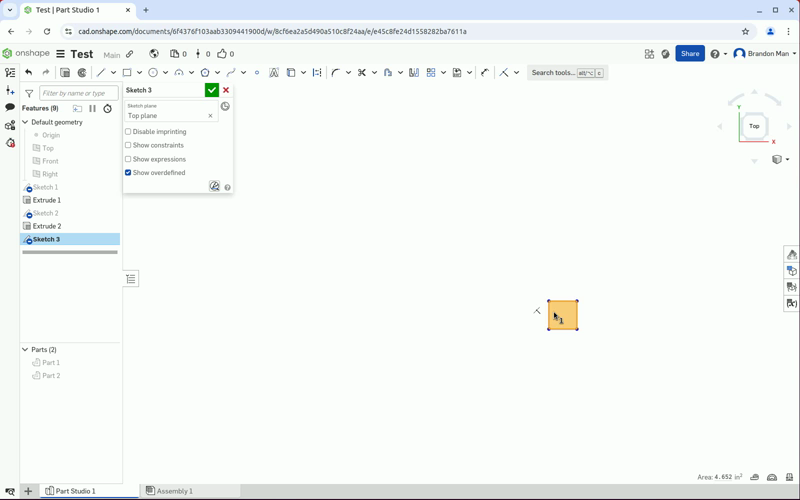
scroll(-6)
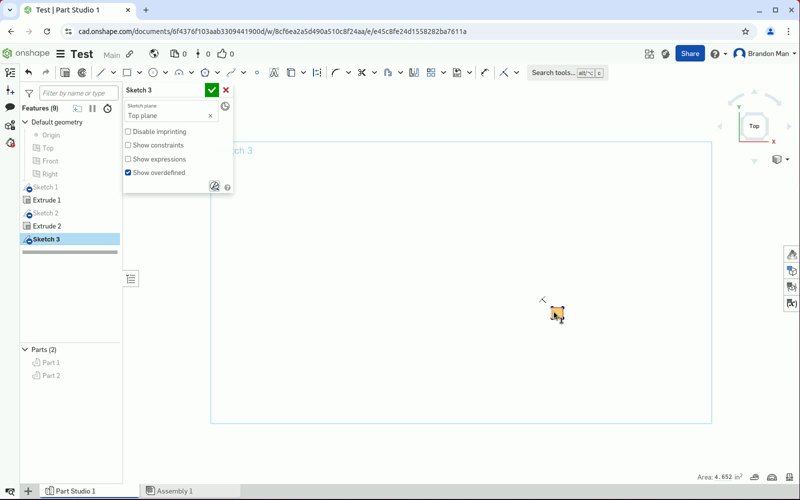
mouse_move(73, 352)
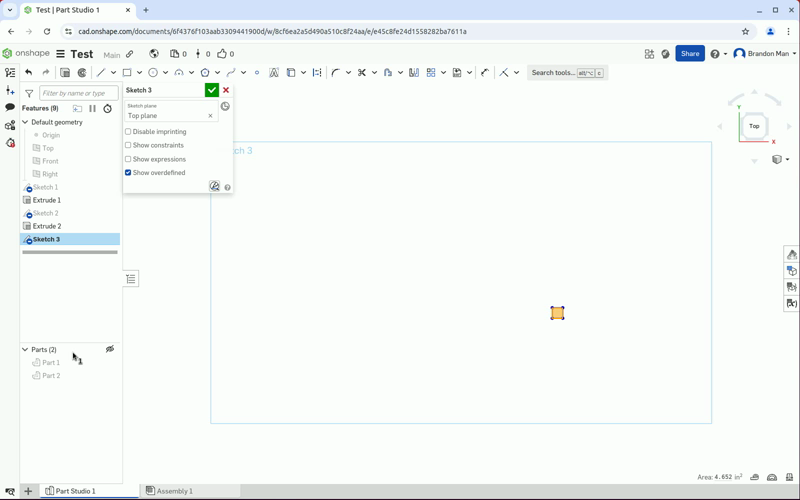
key(shift+y)
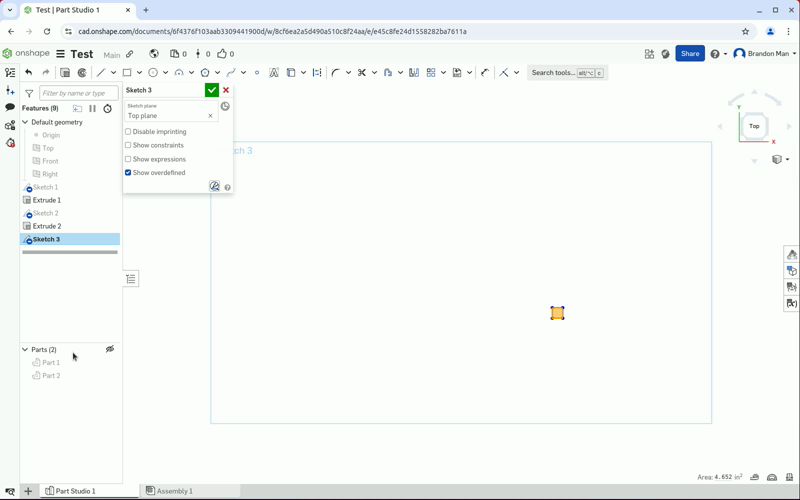
key(shift+e)
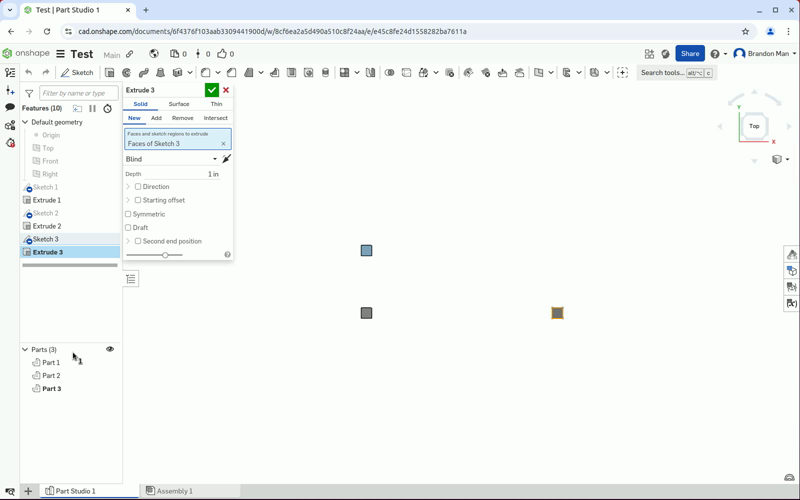
mouse_move(143, 106)
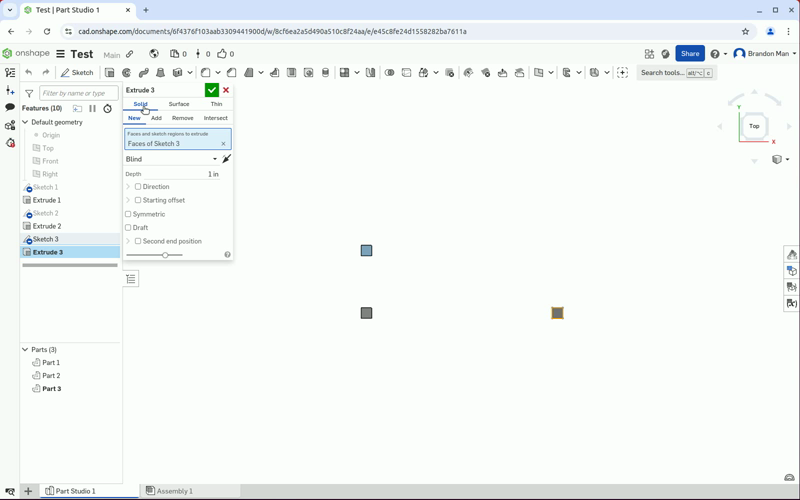
click(143, 106)
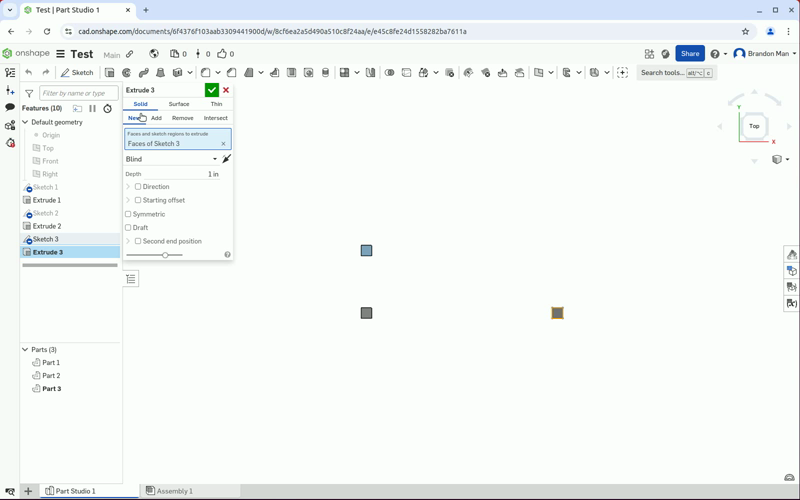
mouse_move(137, 120)
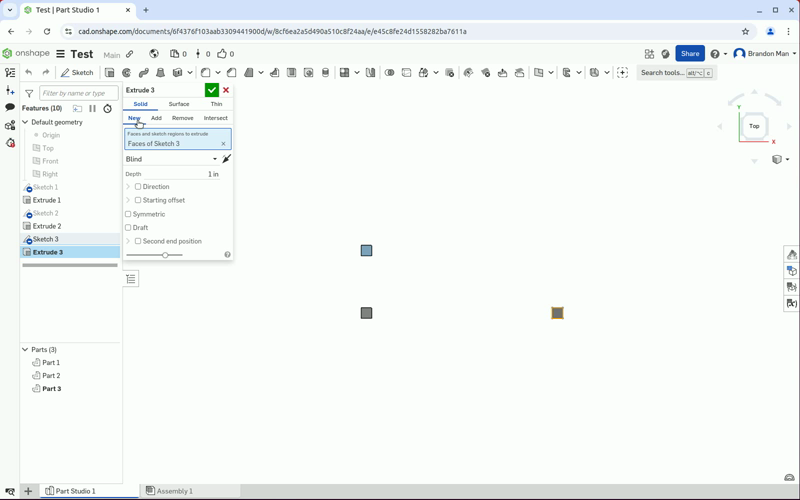
click(137, 120)
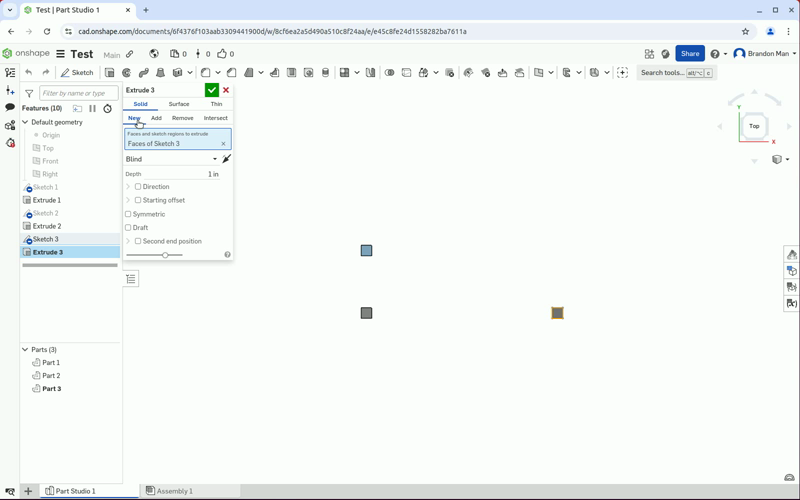
key(tab, 4)
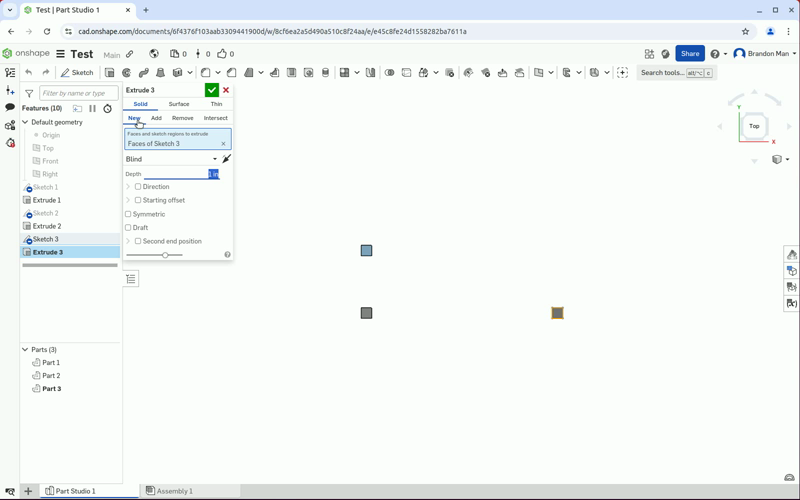
text(16.128)
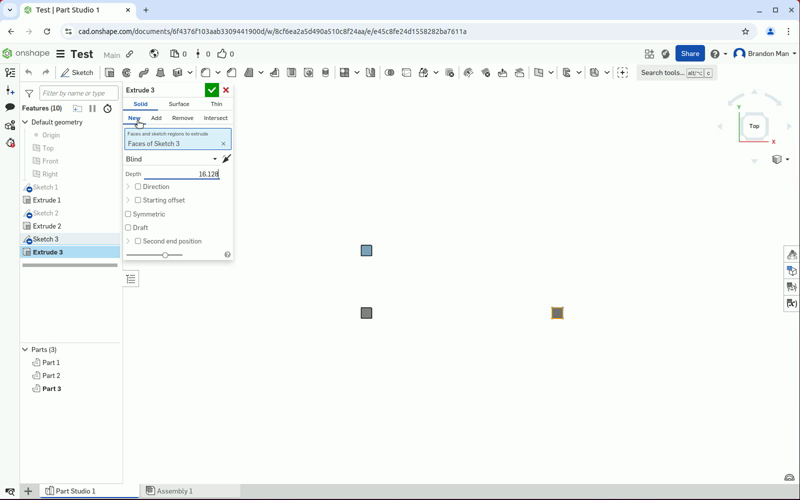
key(enter)
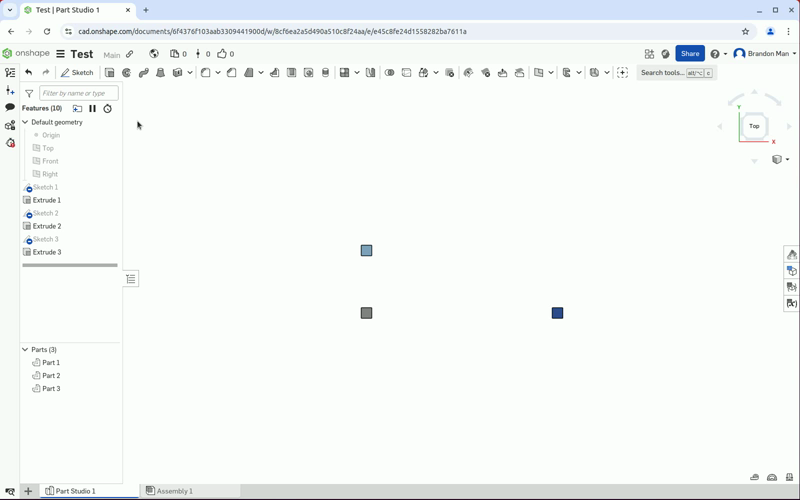
key(shift+h)
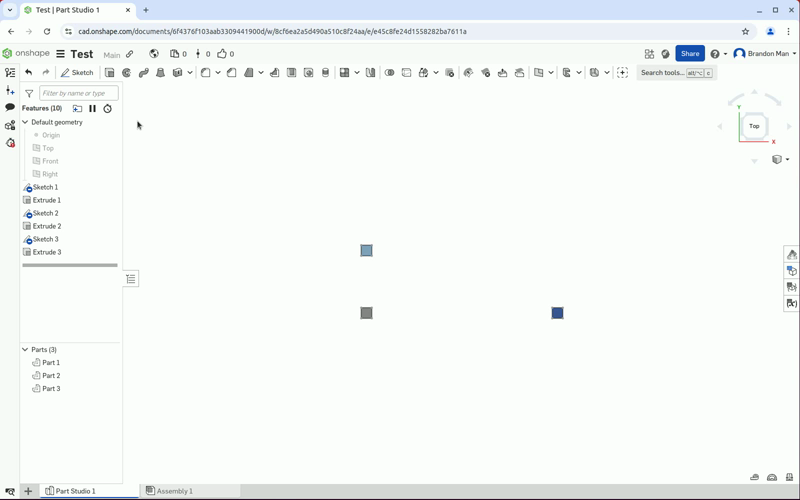
key(shift+h)
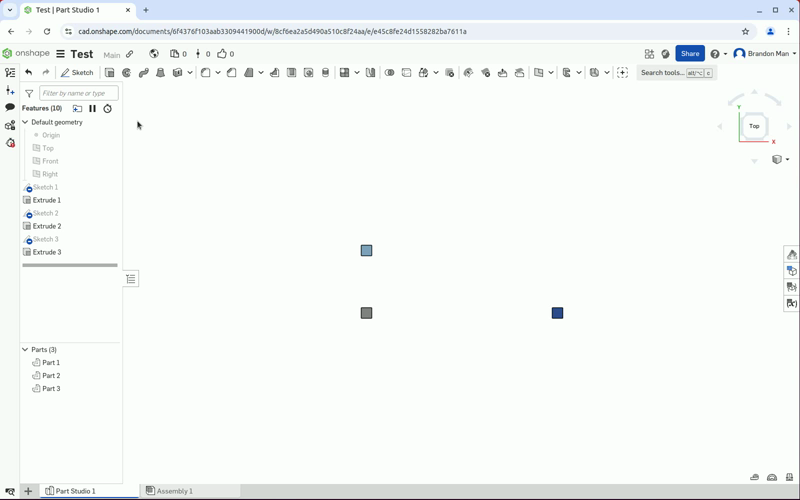
mouse_move(73, 189)
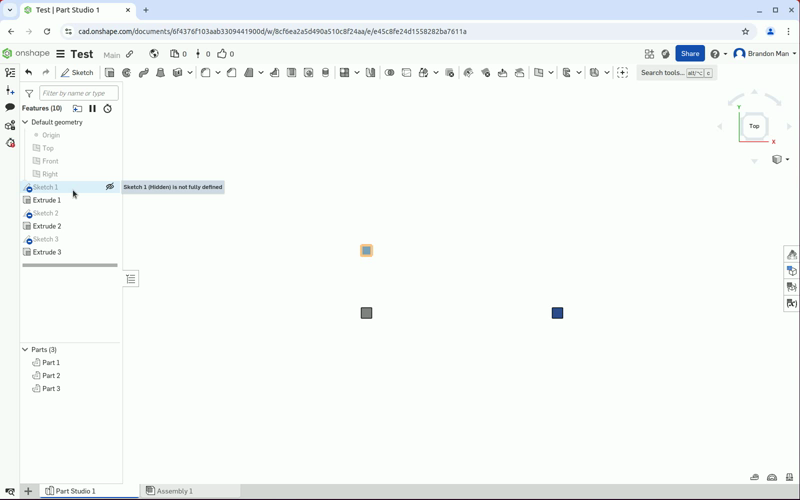
click(73, 189)
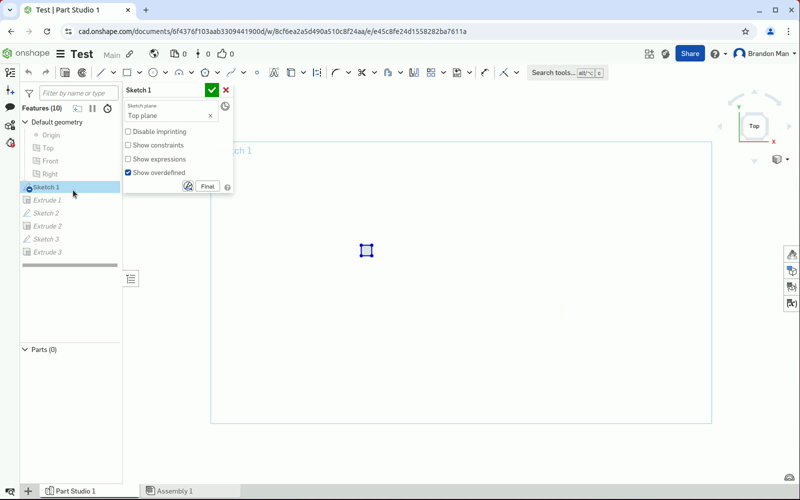
mouse_move(229, 92)
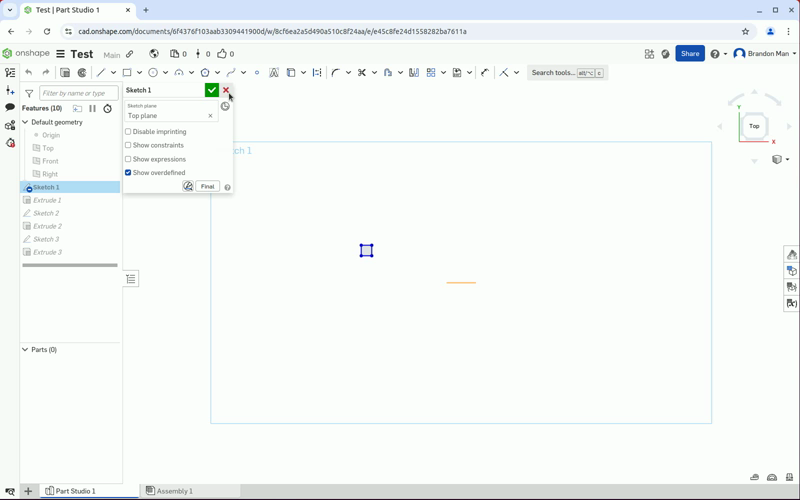
click(229, 92)
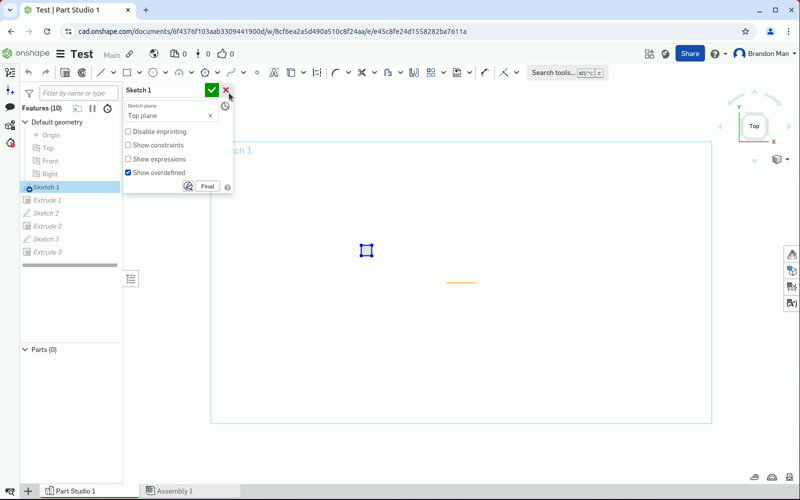
key(shift+s)
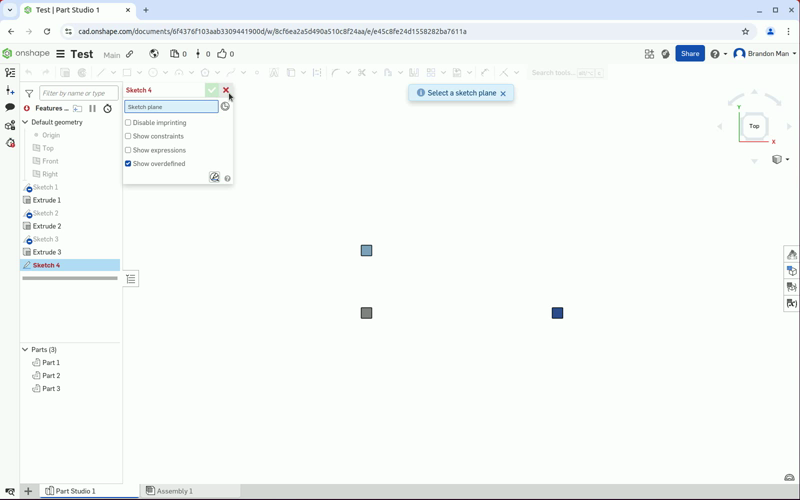
mouse_move(73, 150)
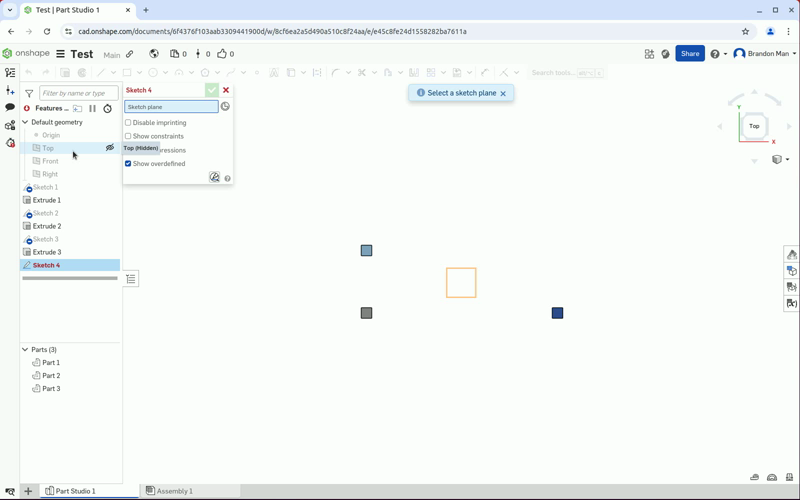
click(73, 150)
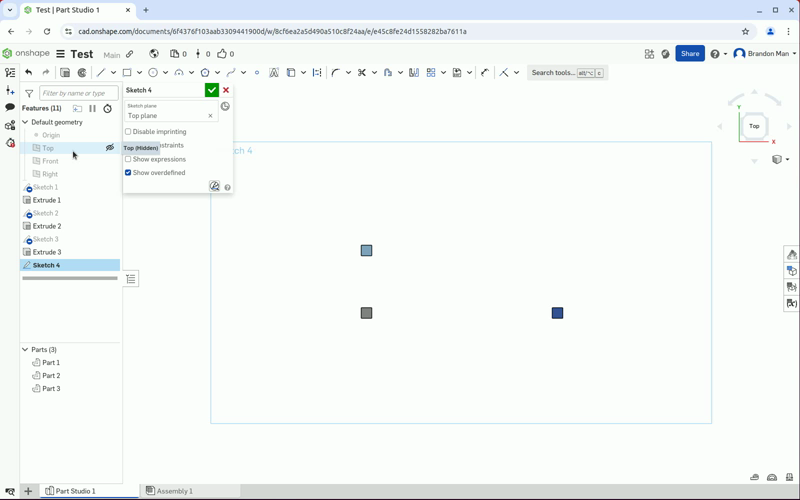
mouse_move(73, 352)
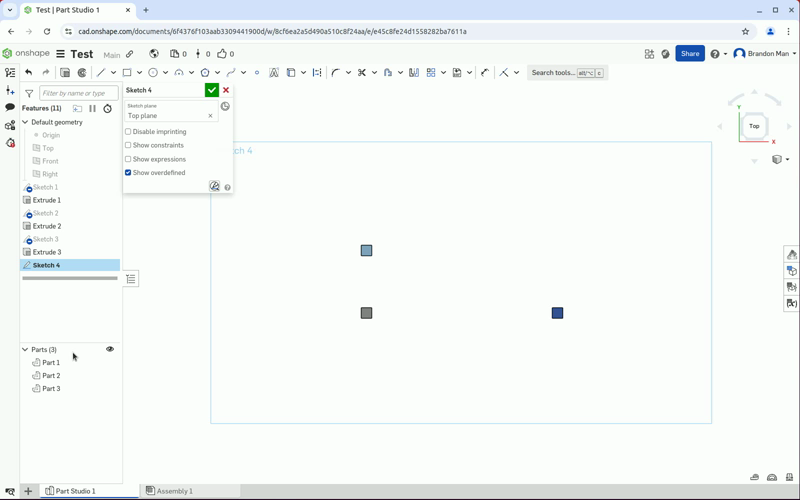
key(y)
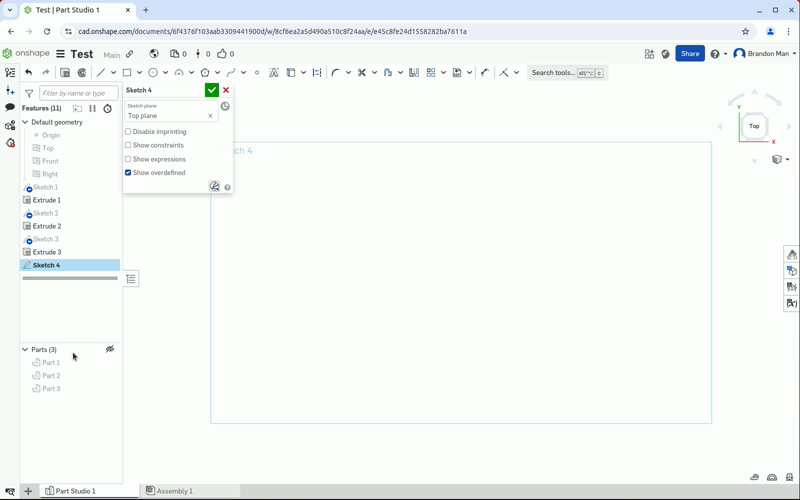
key(l)
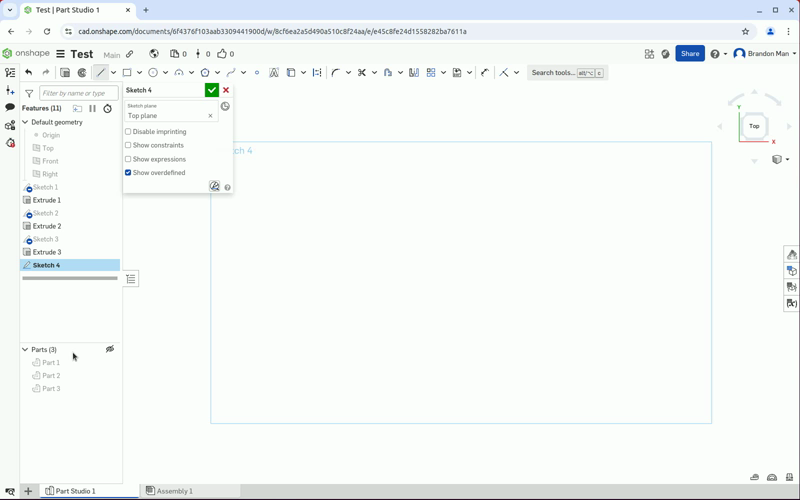
key_down(shift)
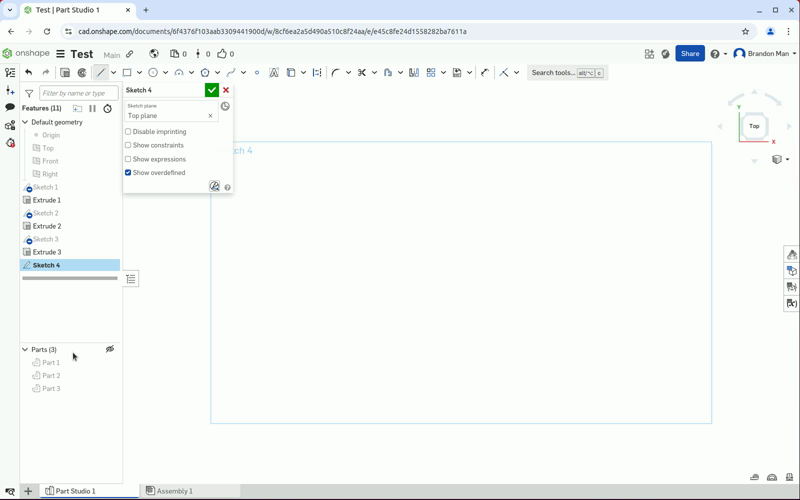
mouse_move(552, 255)
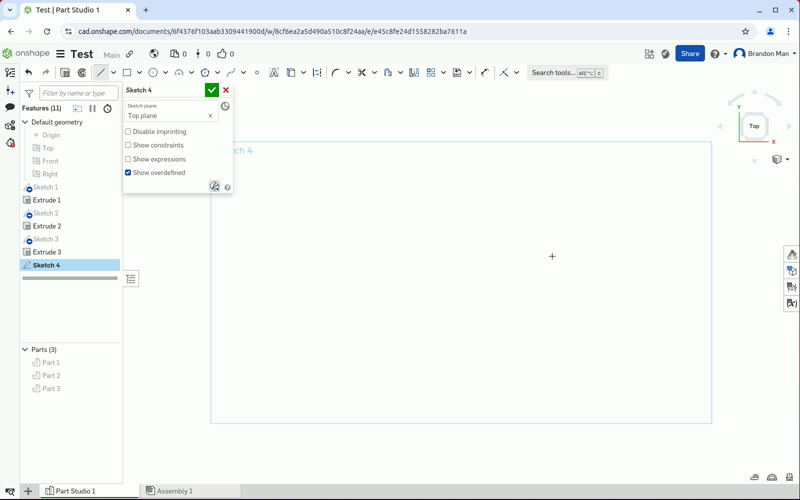
click(552, 255)
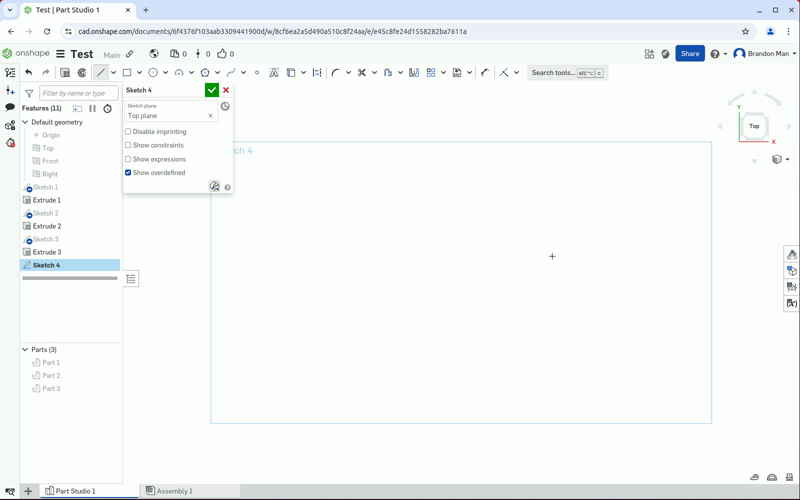
key_up(shift)
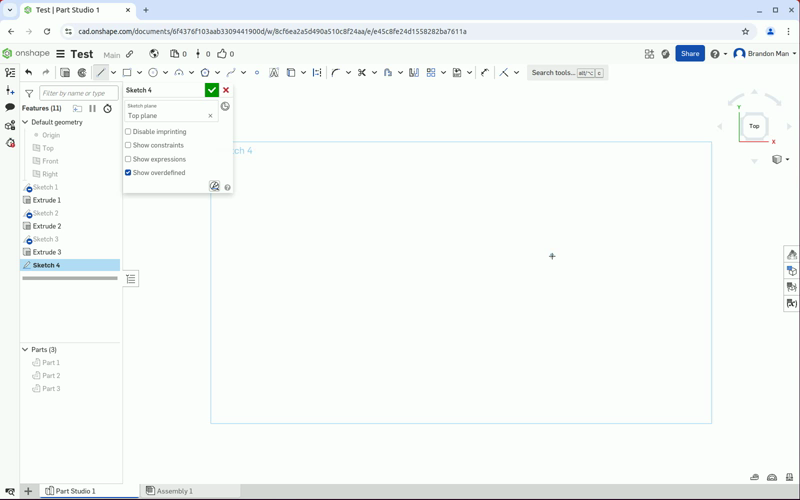
key_down(shift)
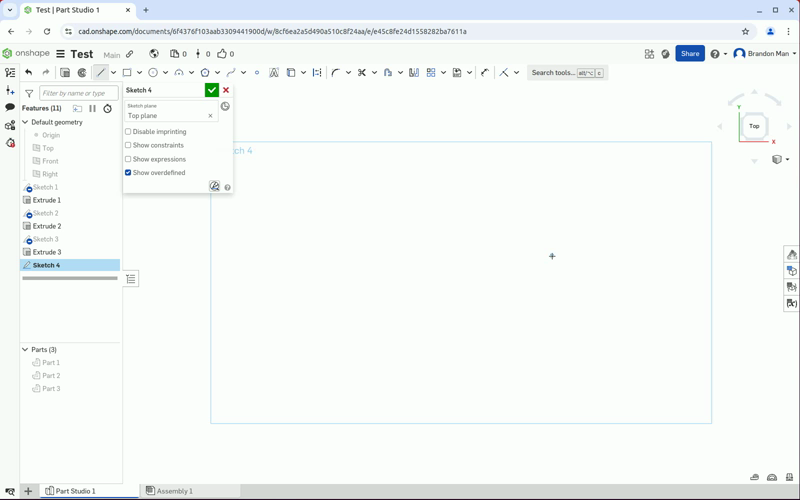
mouse_move(582, 255)
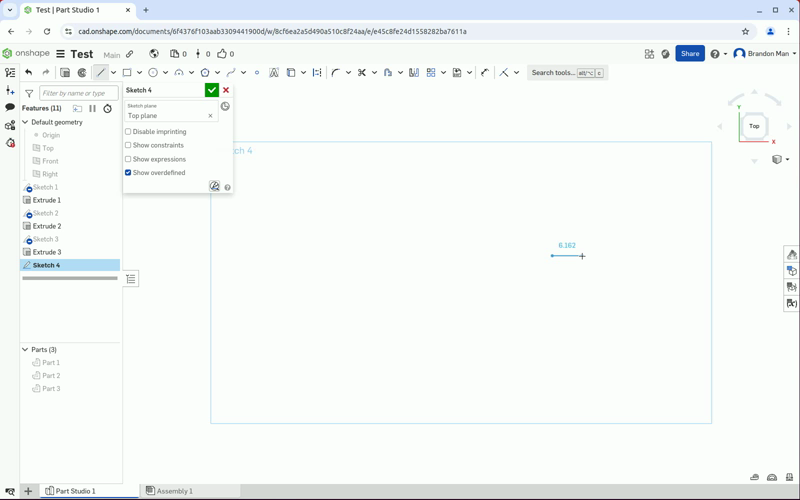
mouse_move(562, 255)
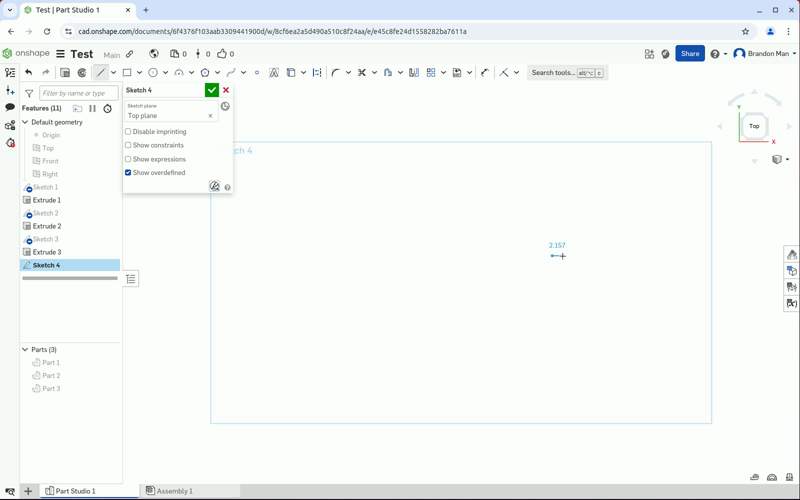
click(562, 255)
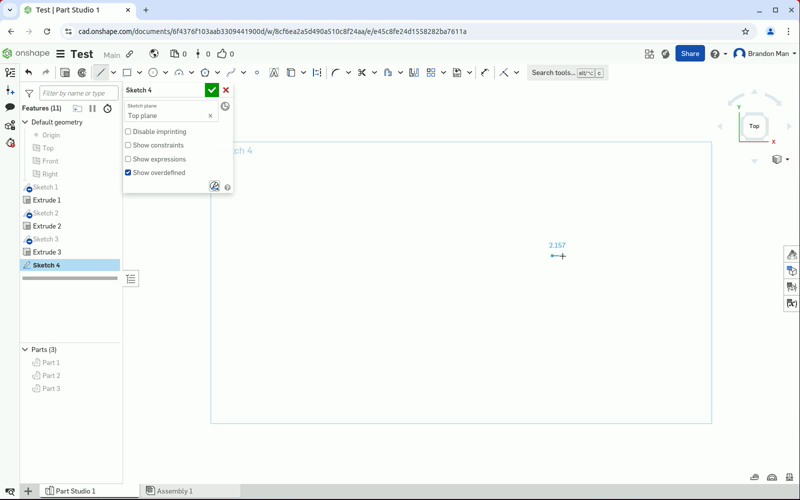
key_up(shift)
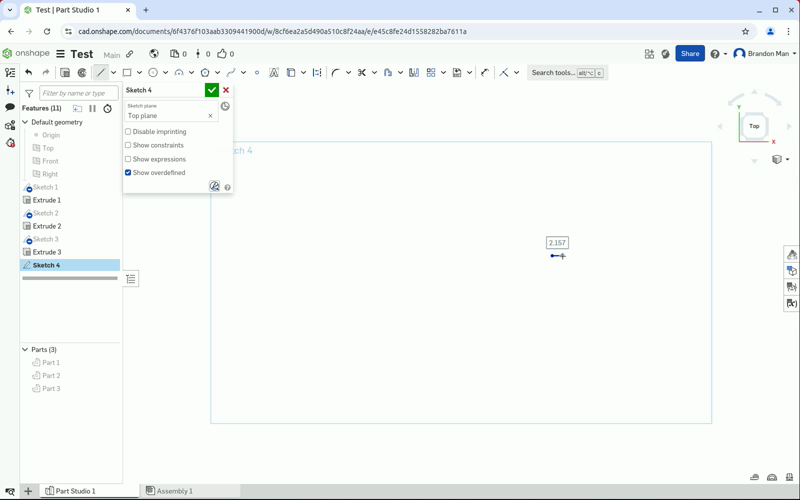
key_down(shift)
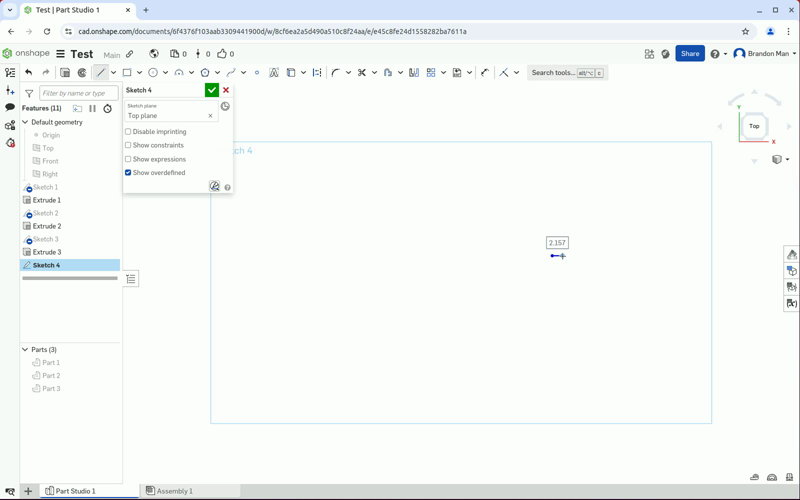
mouse_move(589, 255)
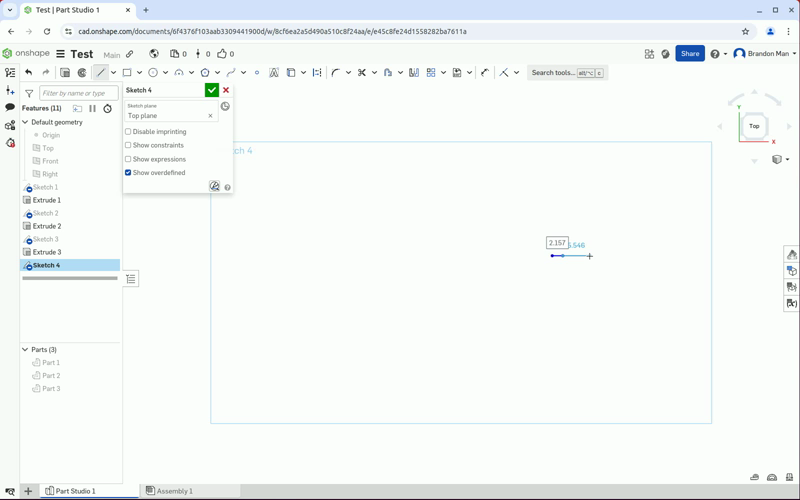
mouse_move(562, 245)
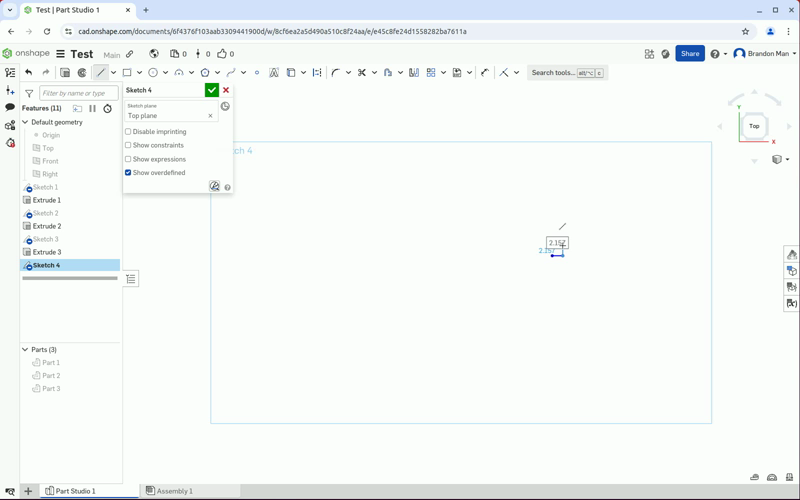
click(562, 245)
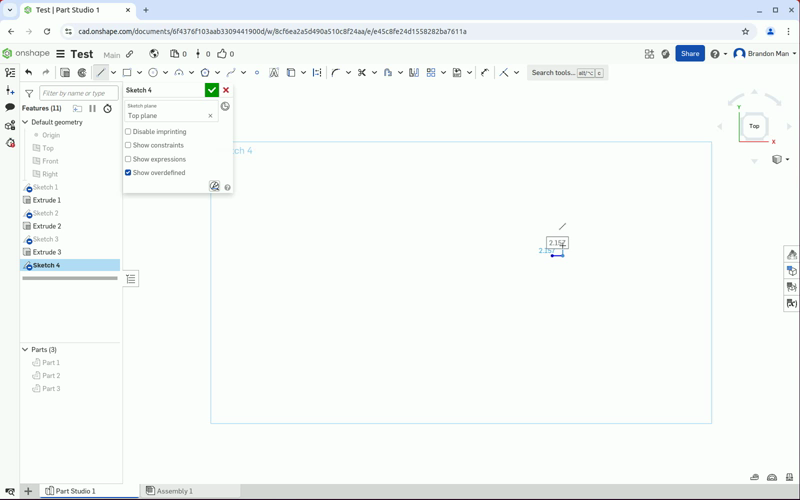
key_up(shift)
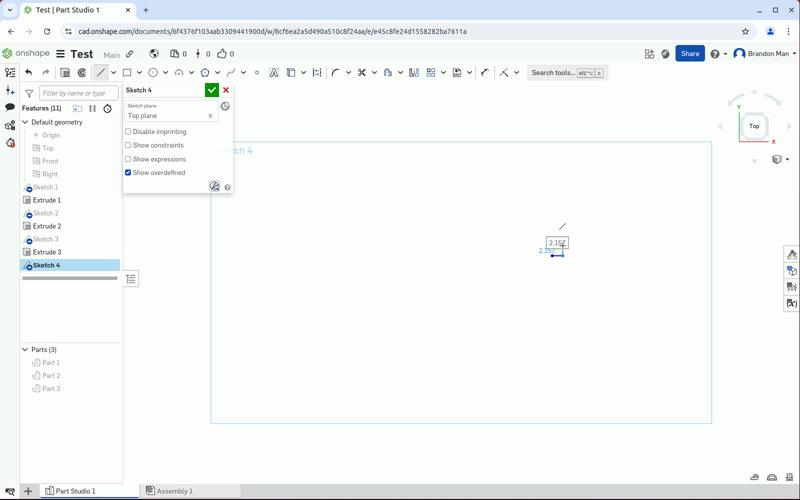
key_down(shift)
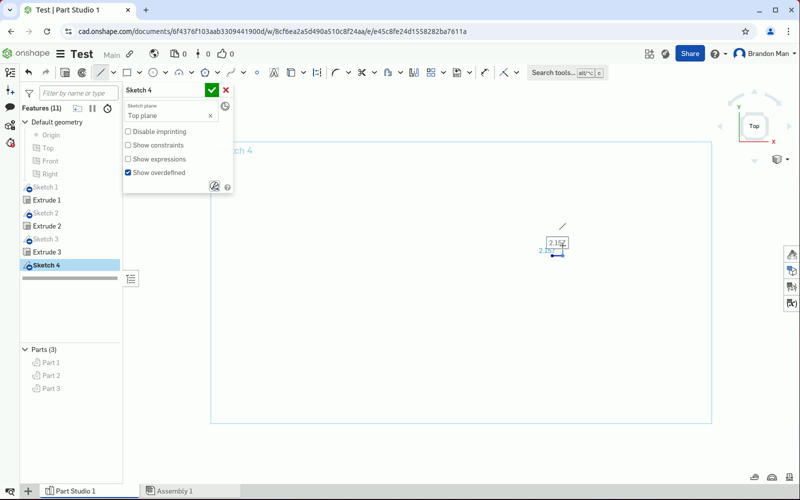
mouse_move(589, 245)
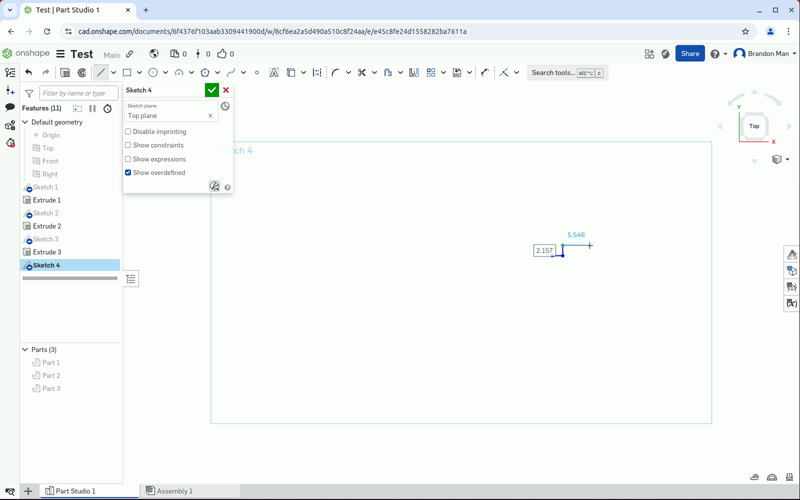
mouse_move(552, 245)
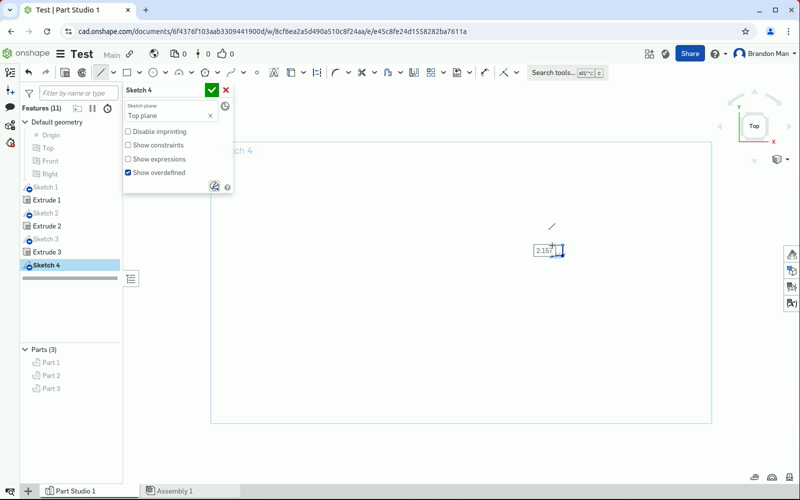
click(552, 245)
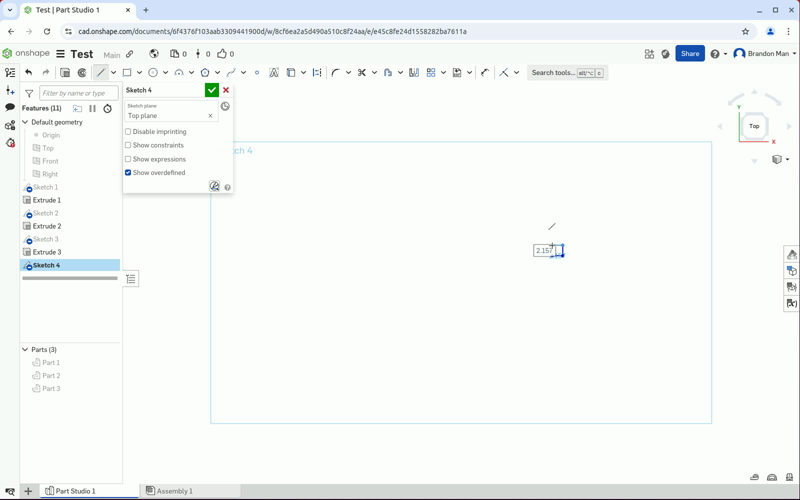
key_up(shift)
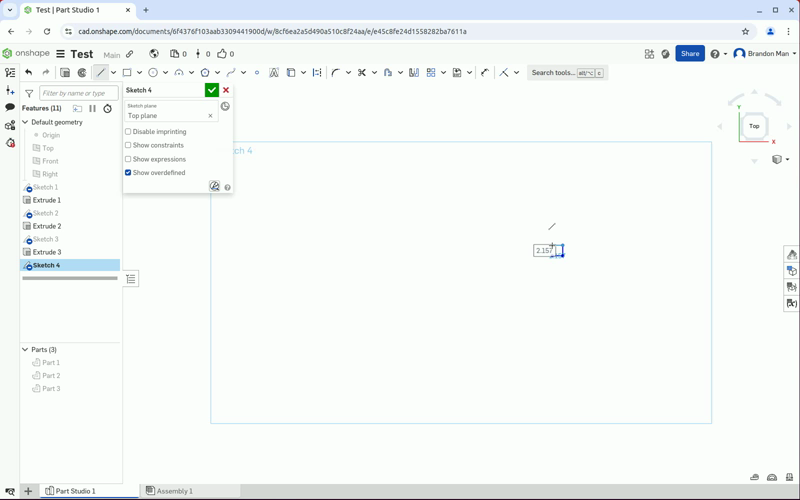
mouse_move(582, 245)
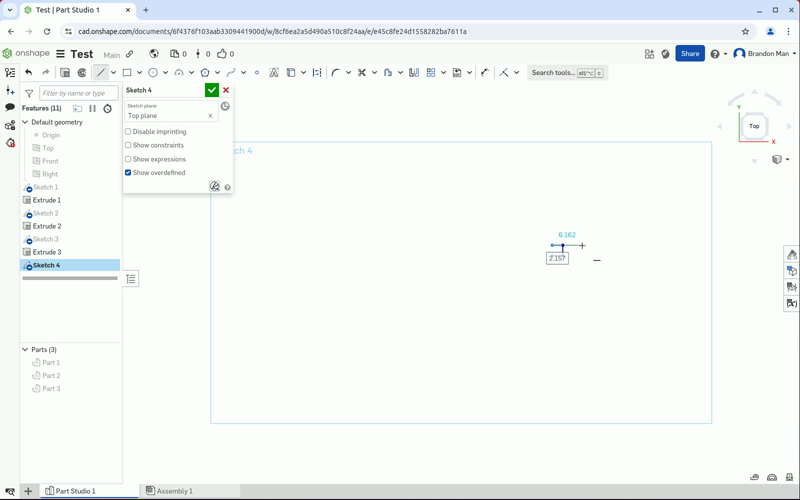
key_down(shift)
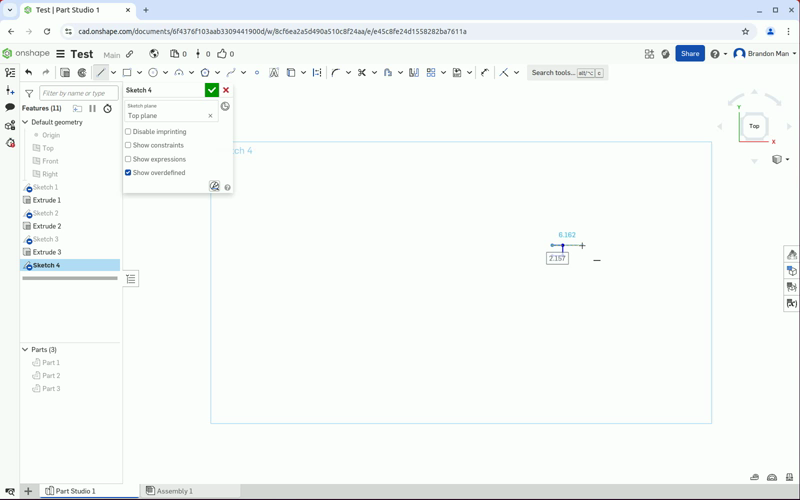
mouse_move(552, 255)
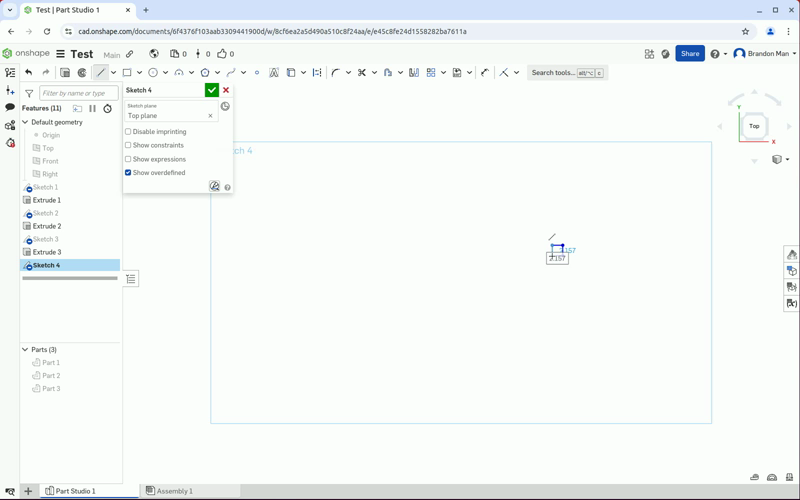
key_up(shift)
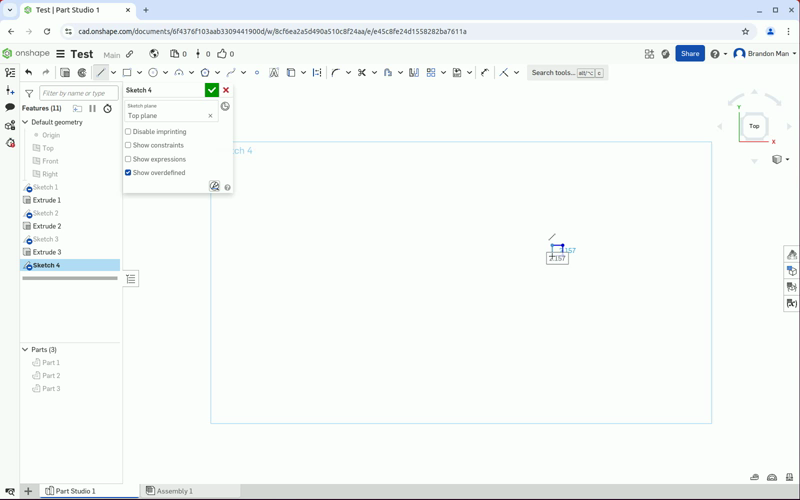
click(552, 255)
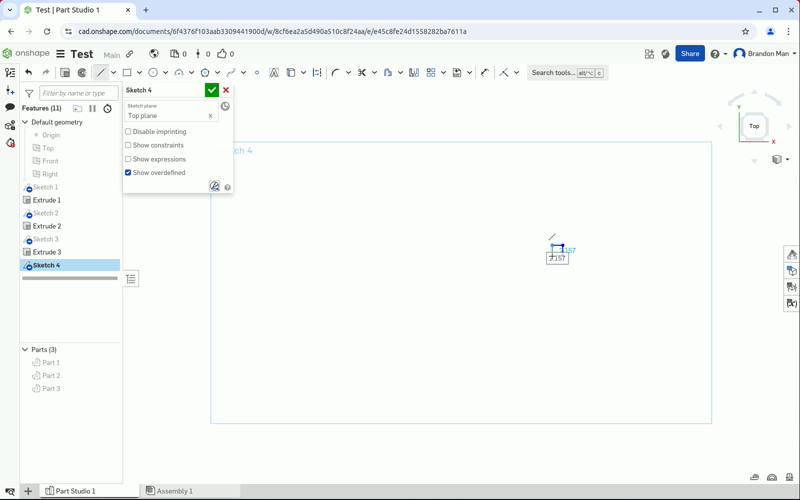
key(esc)
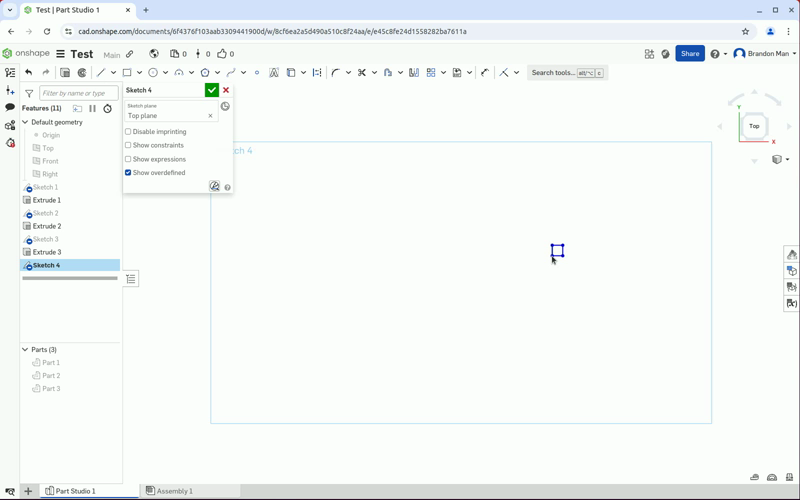
mouse_move(557, 254)
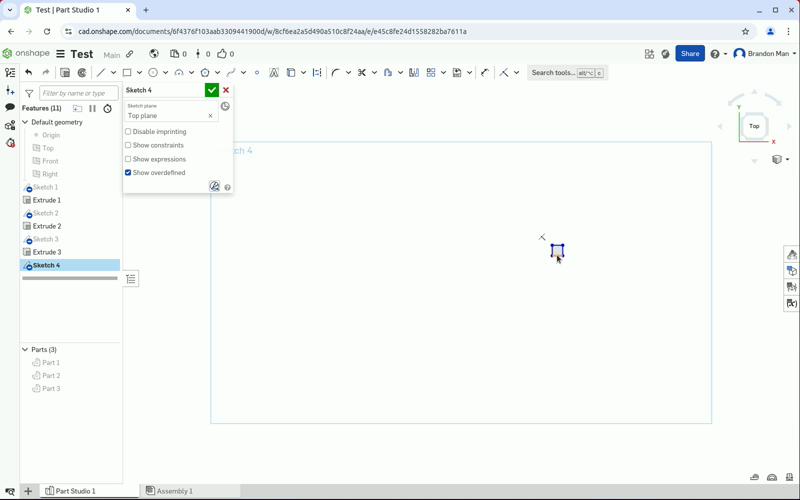
scroll(6)
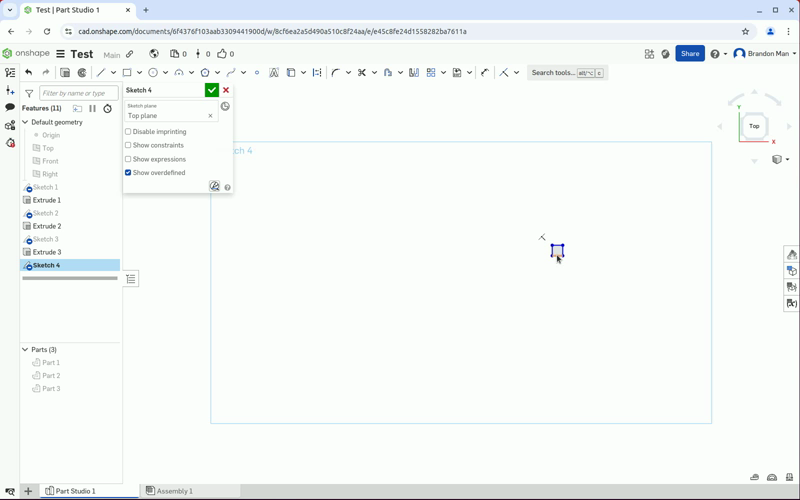
scroll(6)
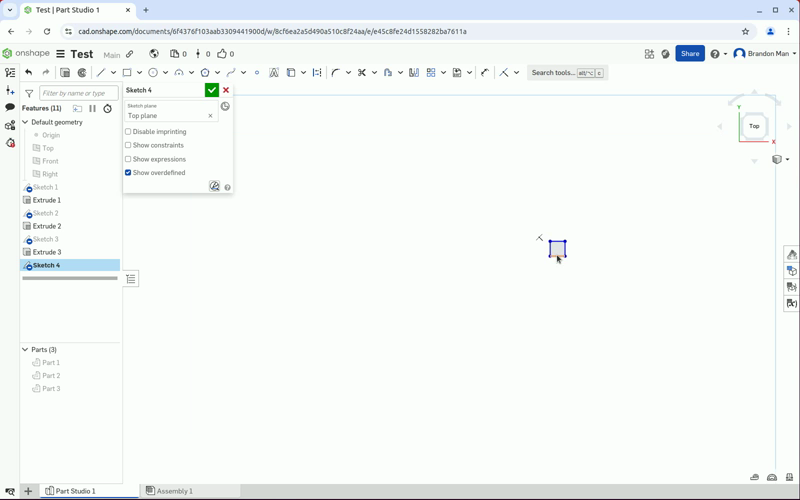
scroll(6)
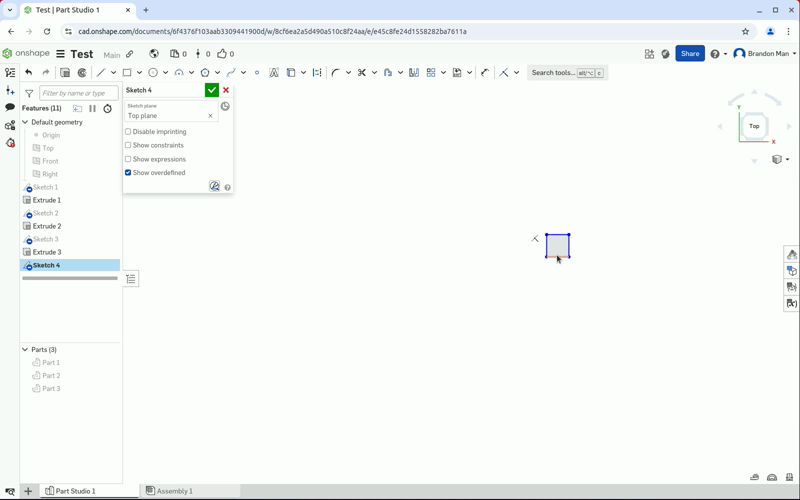
scroll(6)
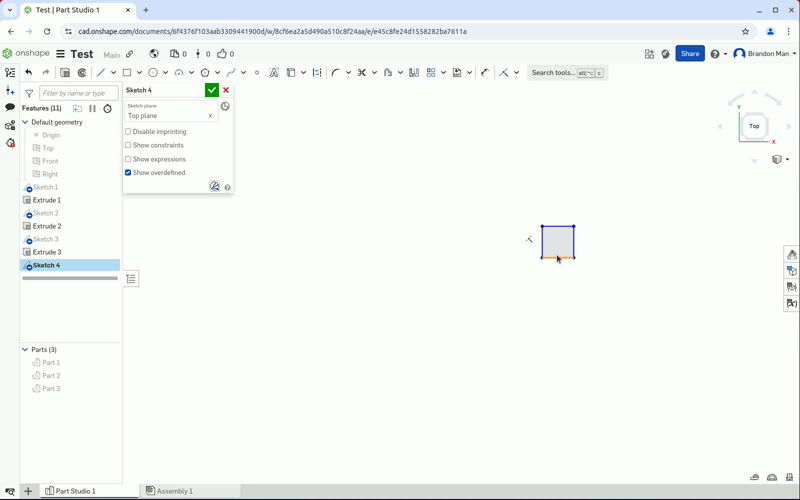
scroll(6)
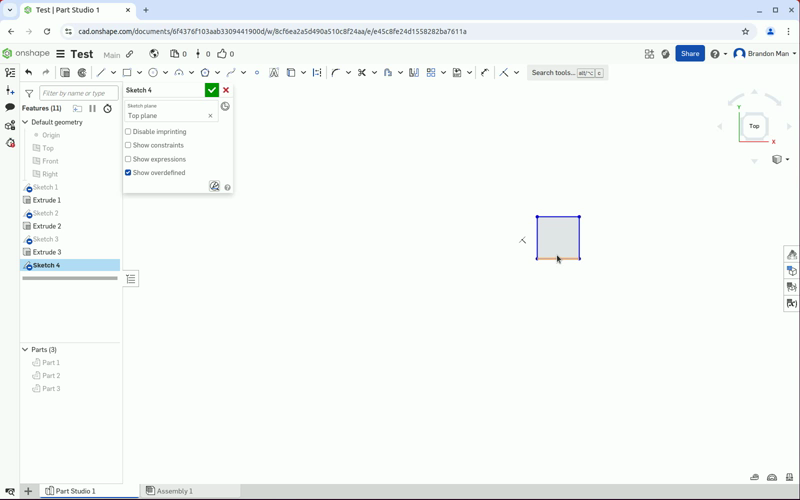
scroll(6)
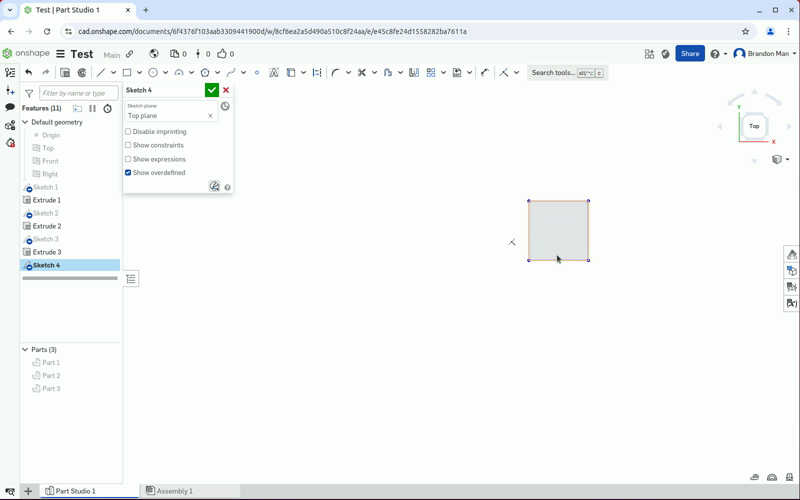
scroll(6)
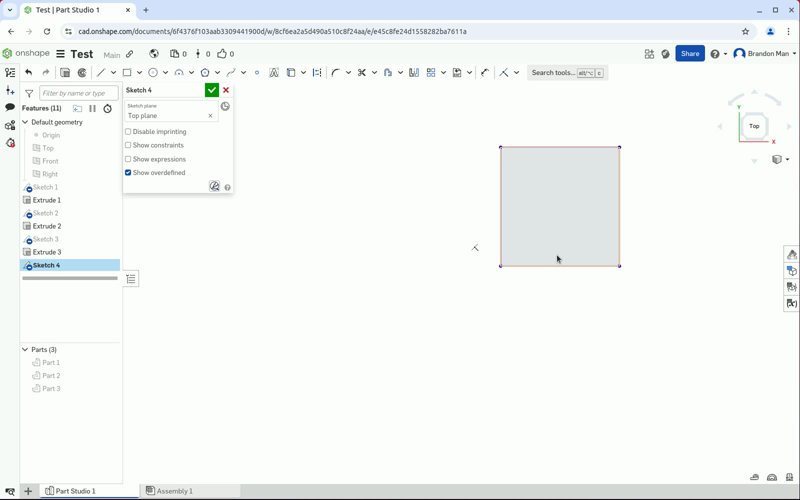
click(557, 254)
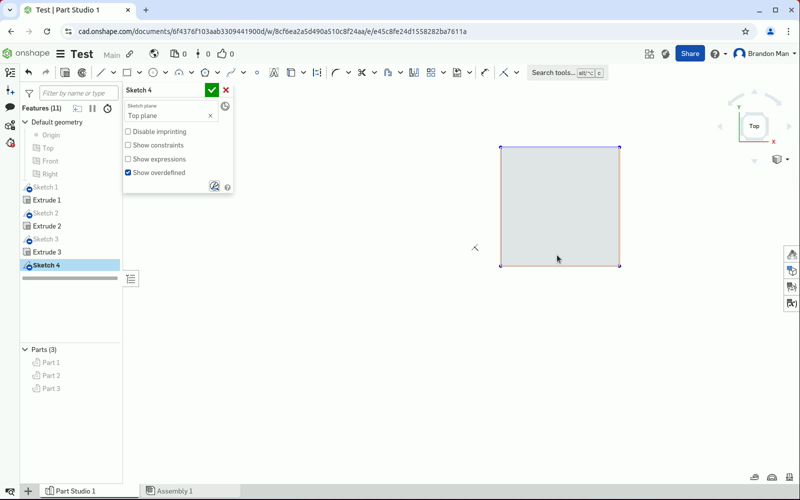
scroll(-6)
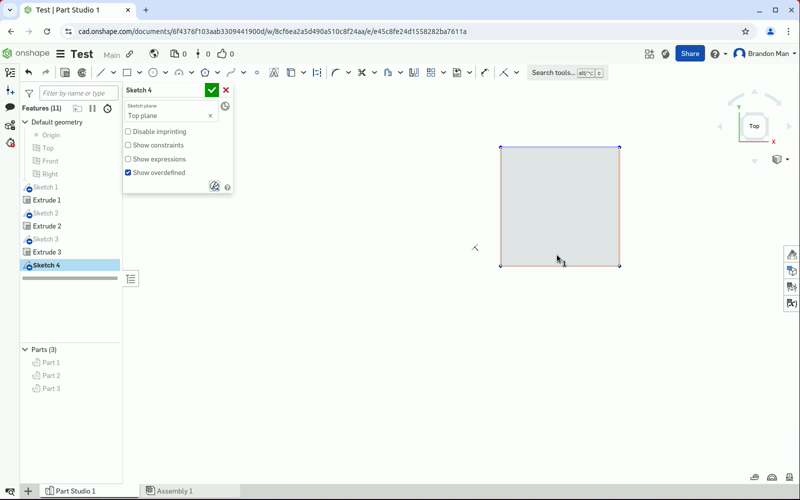
scroll(-6)
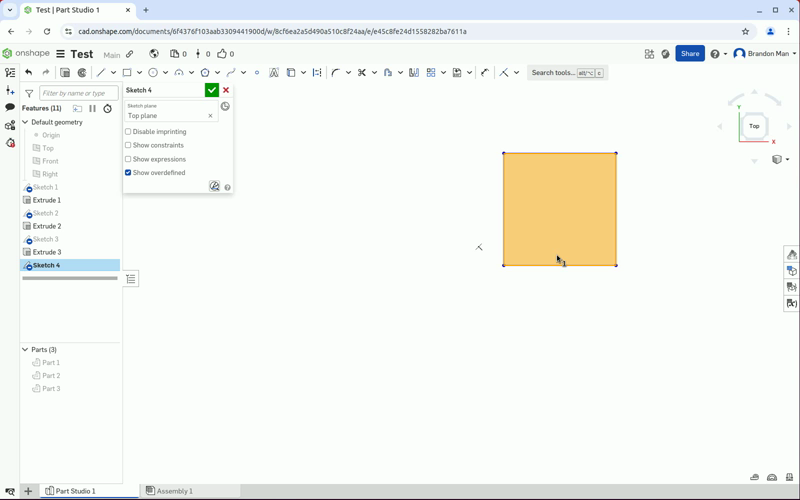
scroll(-6)
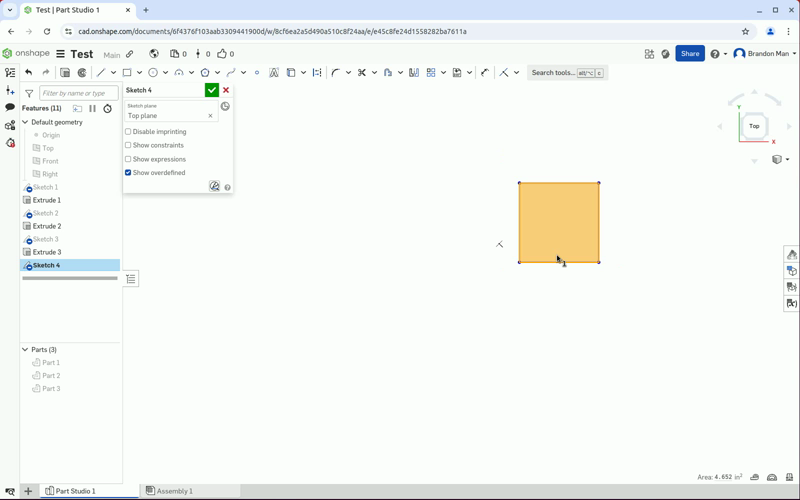
scroll(-6)
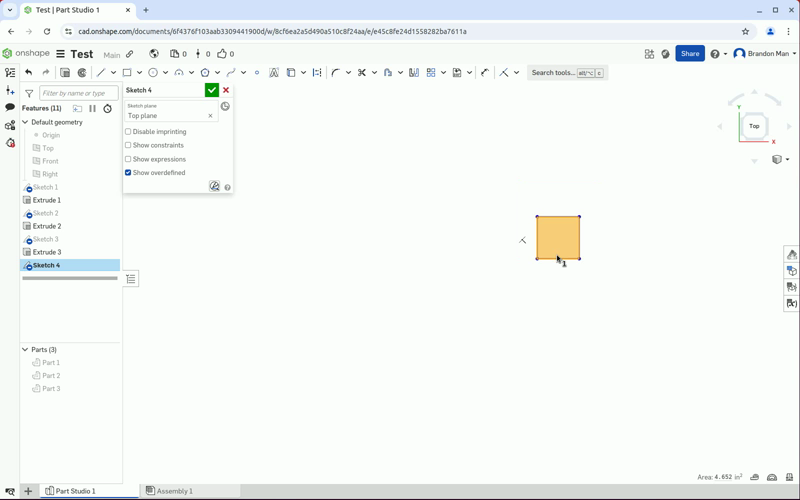
scroll(-6)
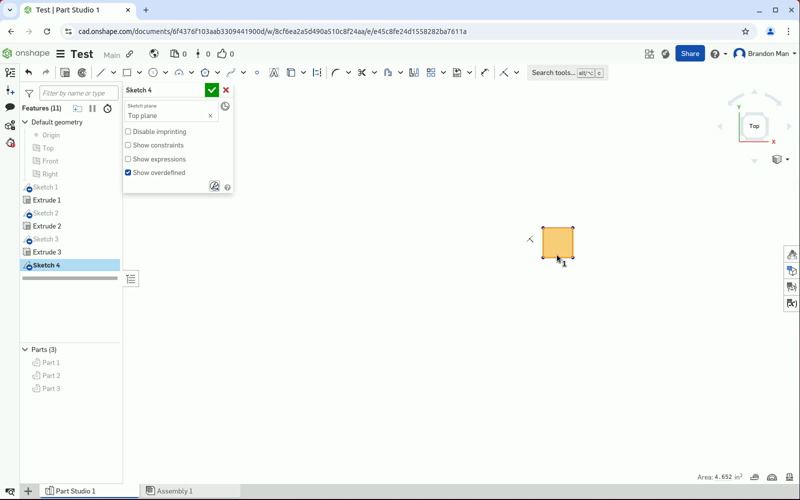
scroll(-6)
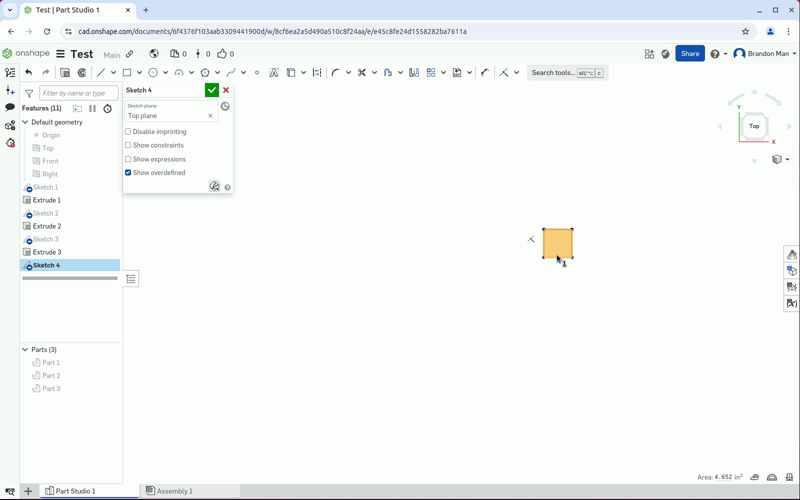
scroll(-6)
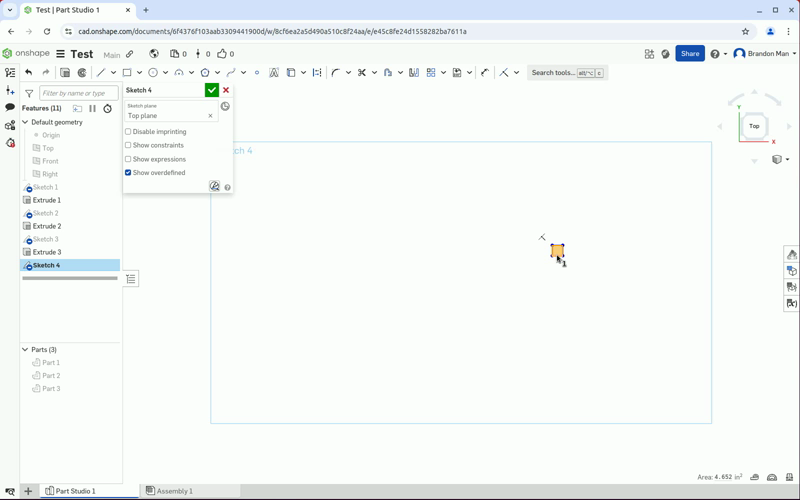
mouse_move(73, 352)
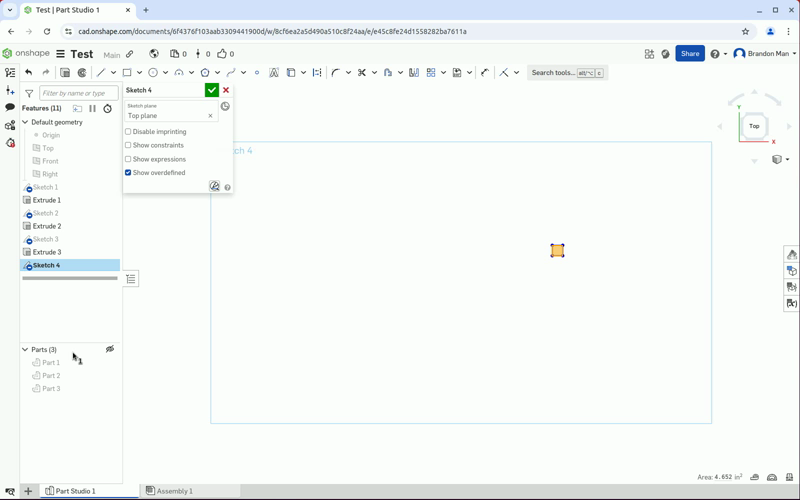
key(shift+y)
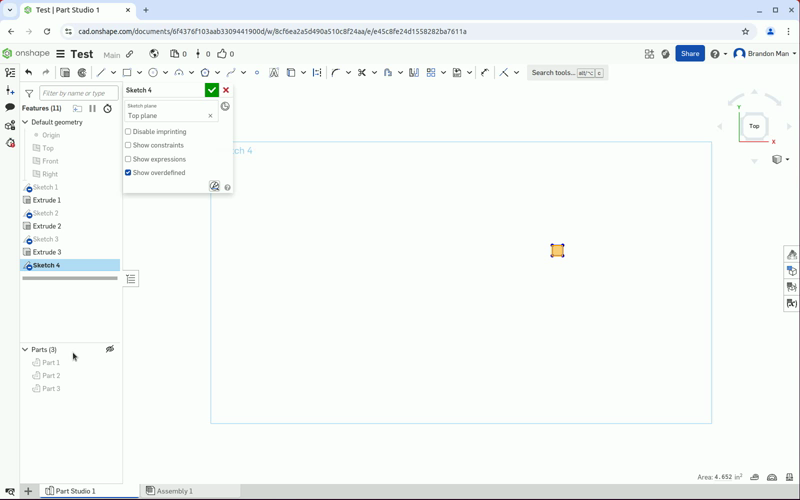
key(shift+e)
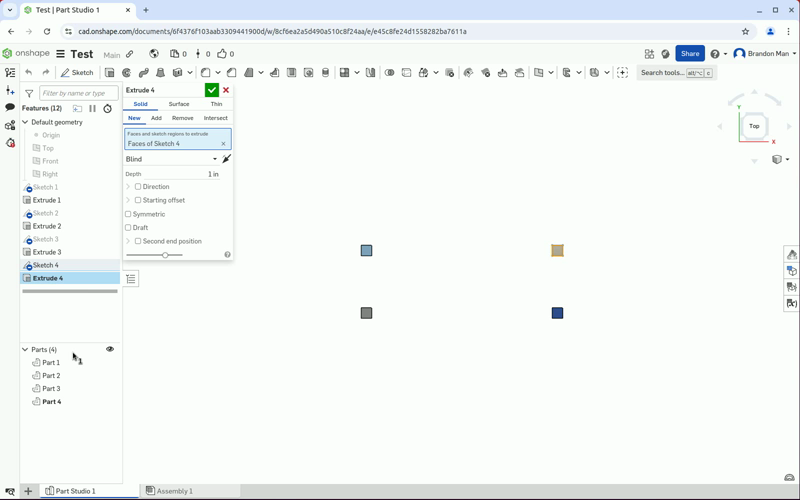
mouse_move(143, 106)
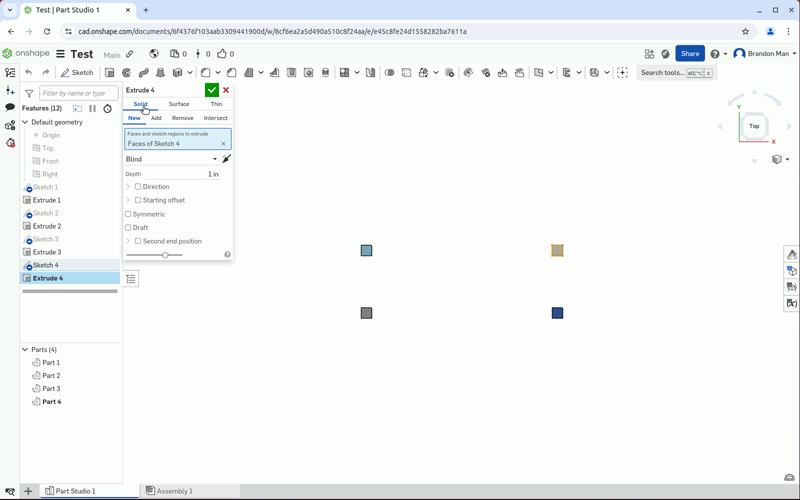
click(143, 106)
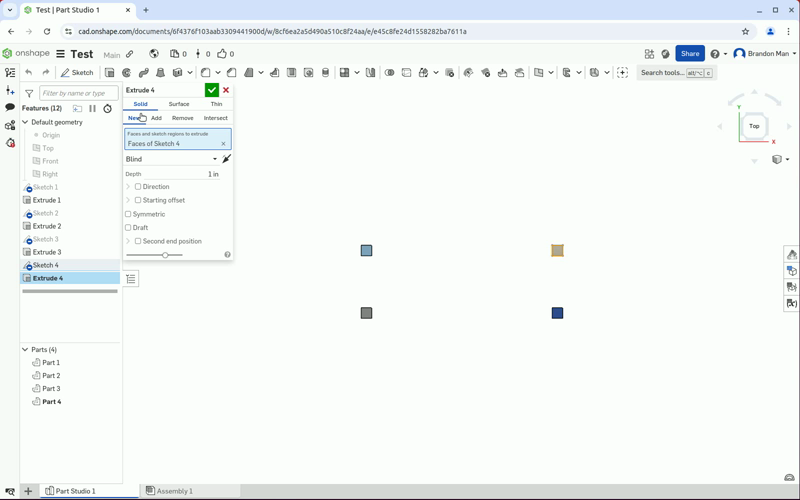
mouse_move(137, 120)
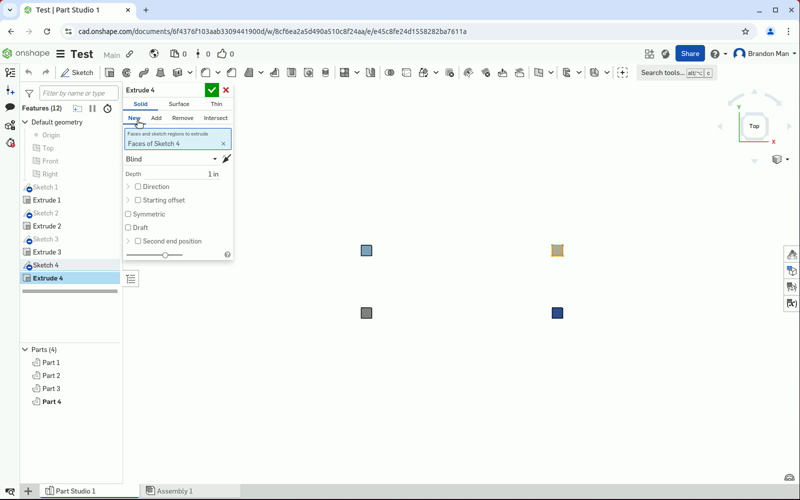
click(137, 120)
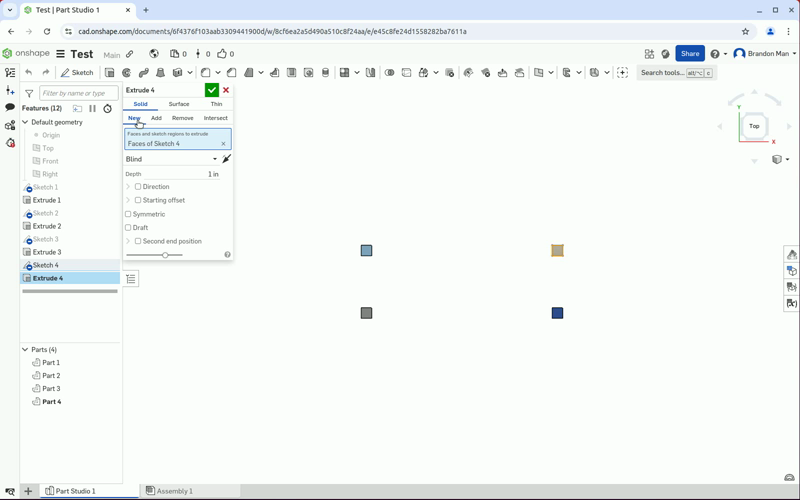
key(tab, 4)
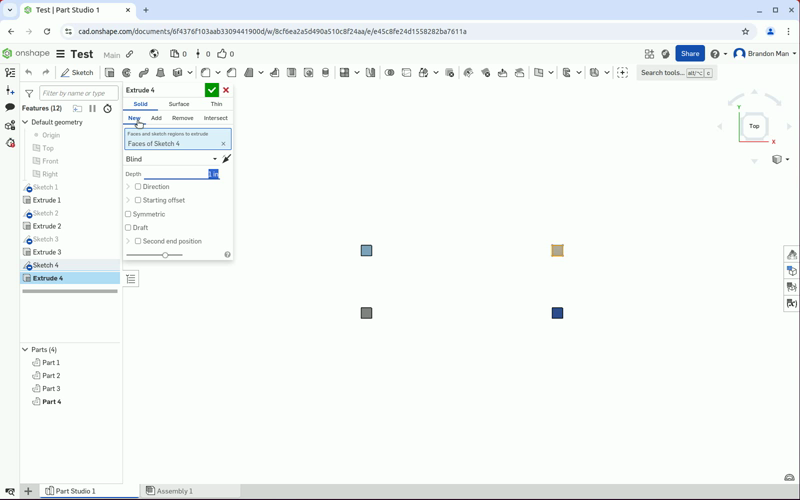
text(16.128)
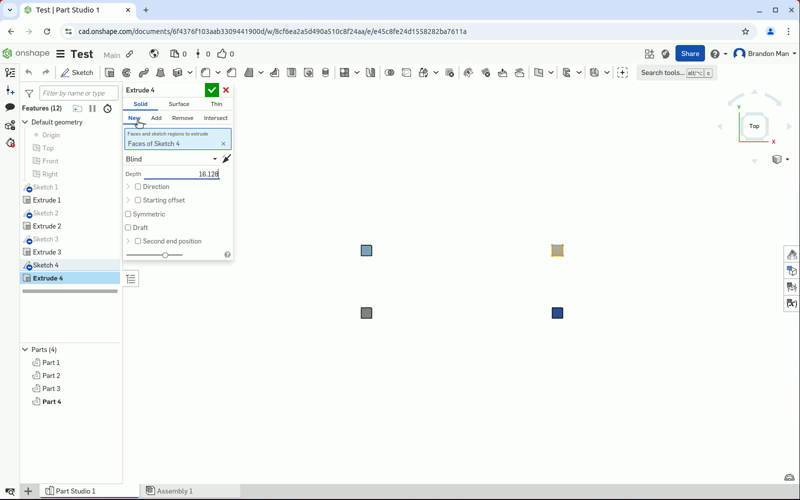
key(enter)
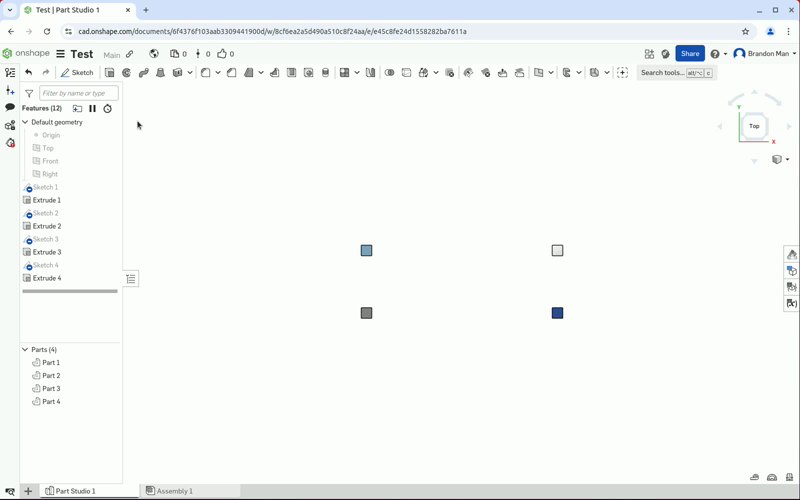
key(shift+h)
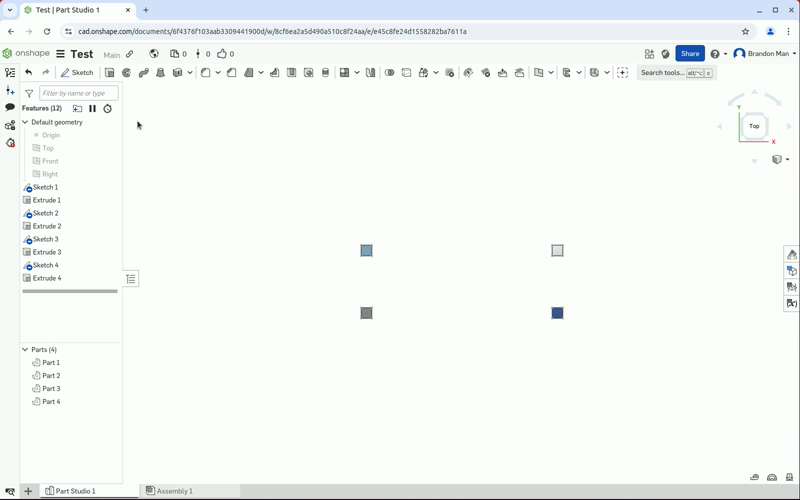
key(shift+h)
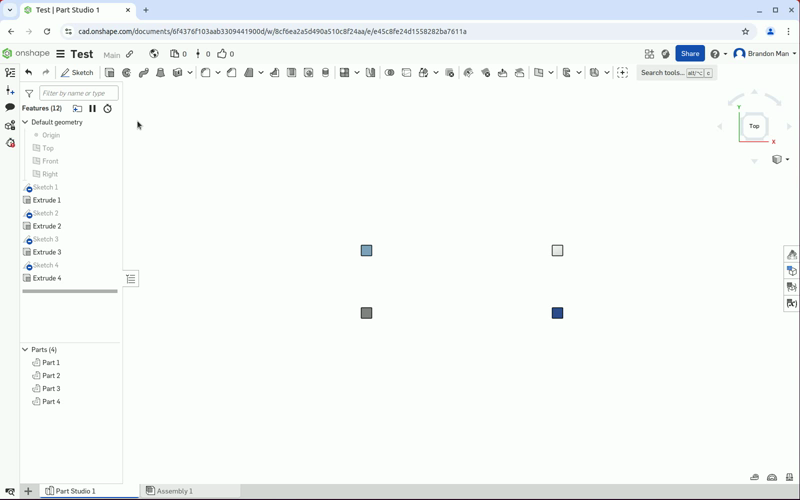
mouse_move(73, 189)
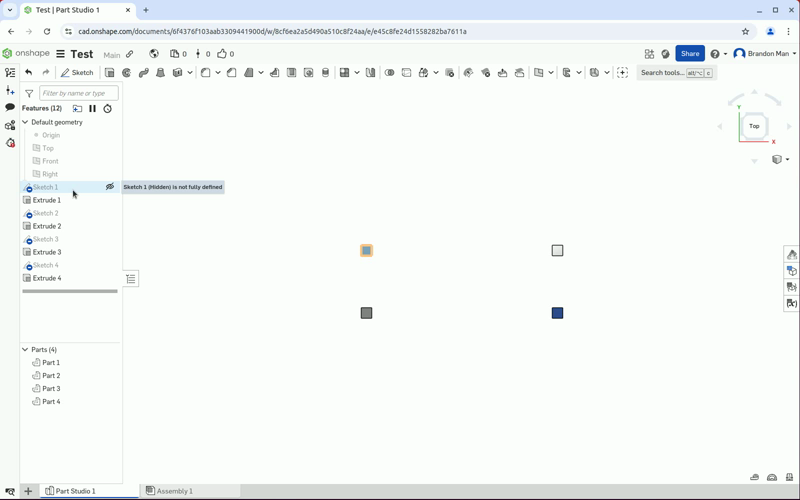
click(73, 189)
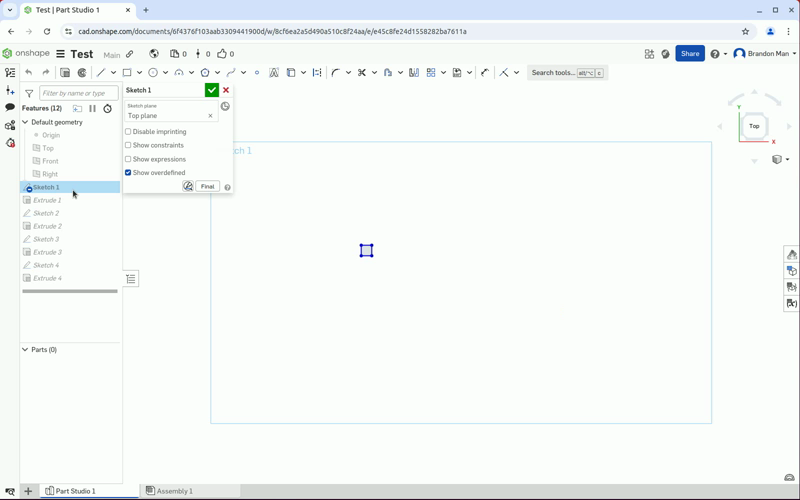
mouse_move(229, 92)
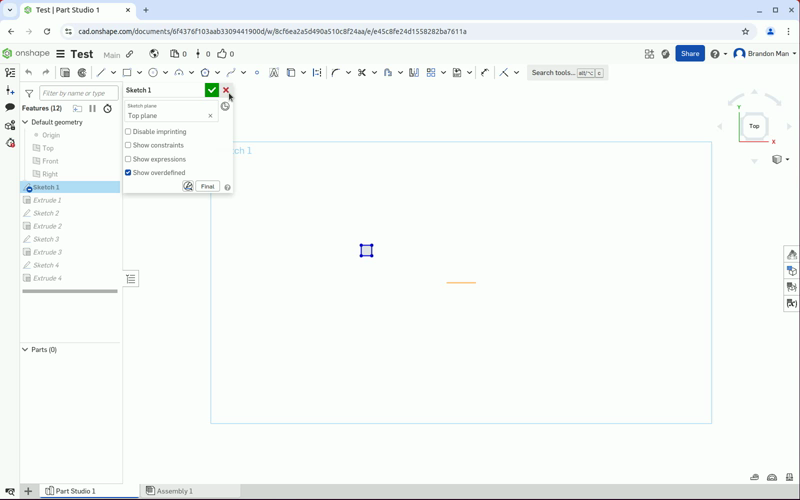
click(229, 92)
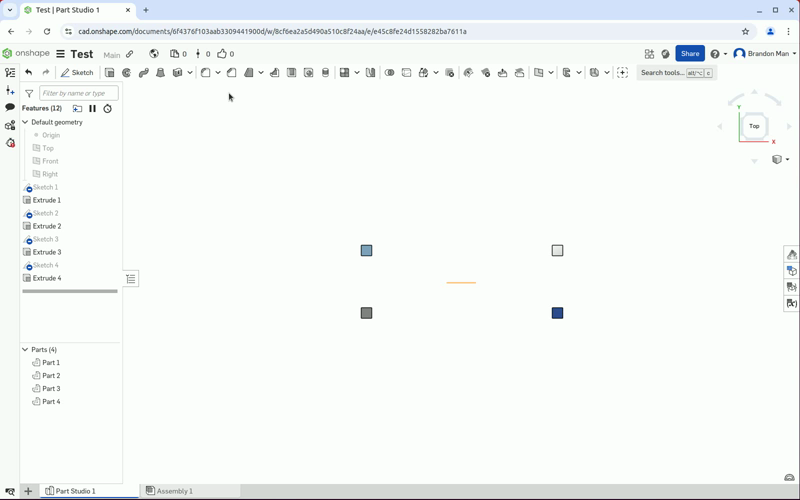
mouse_move(73, 352)
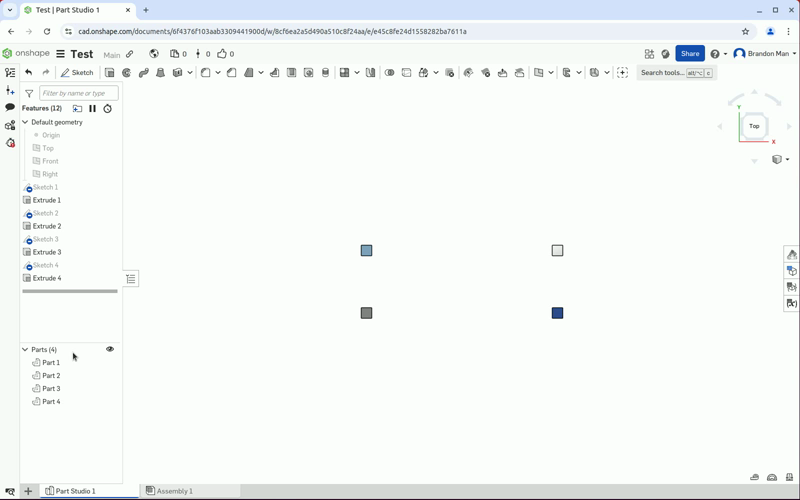
key(y)
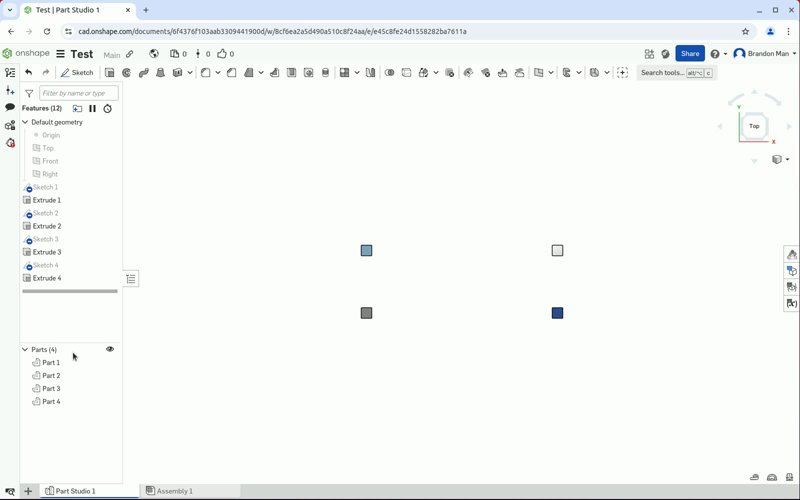
key(shift+p)
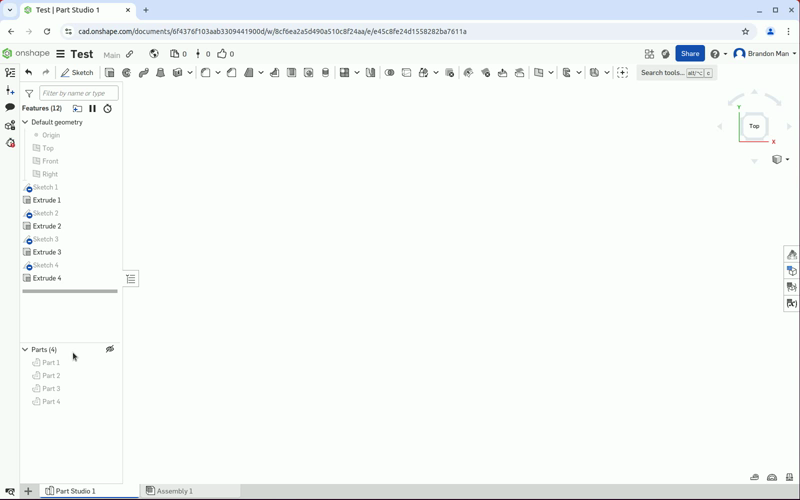
key(space)
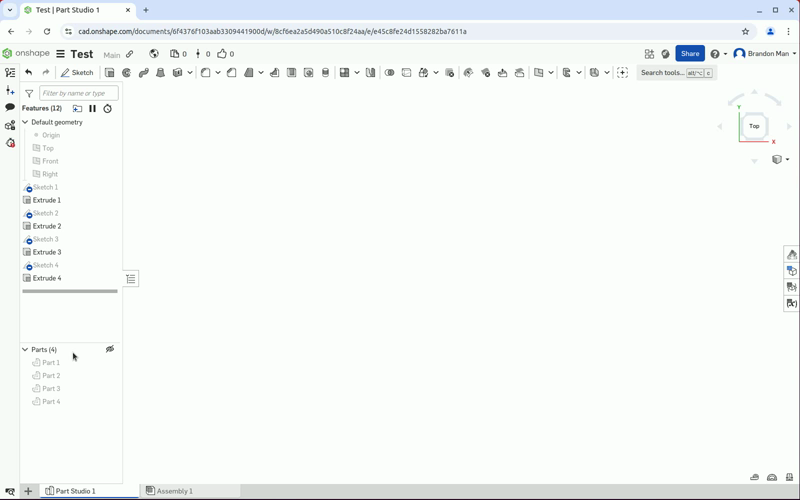
key_down(shift)
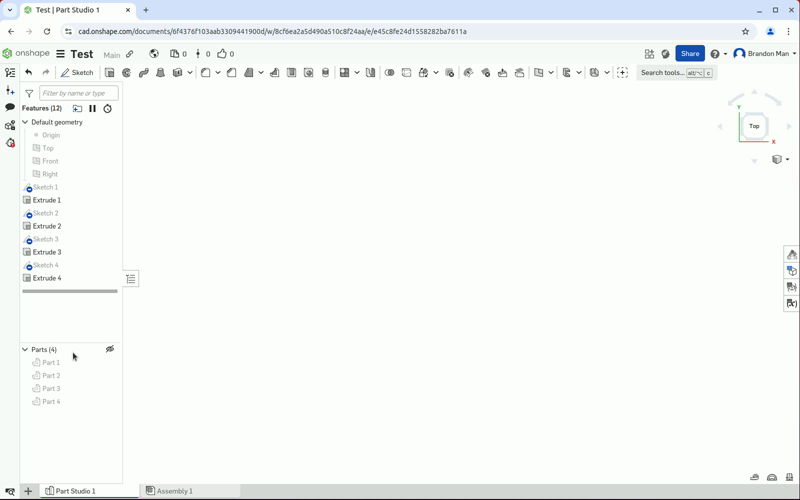
key(up)
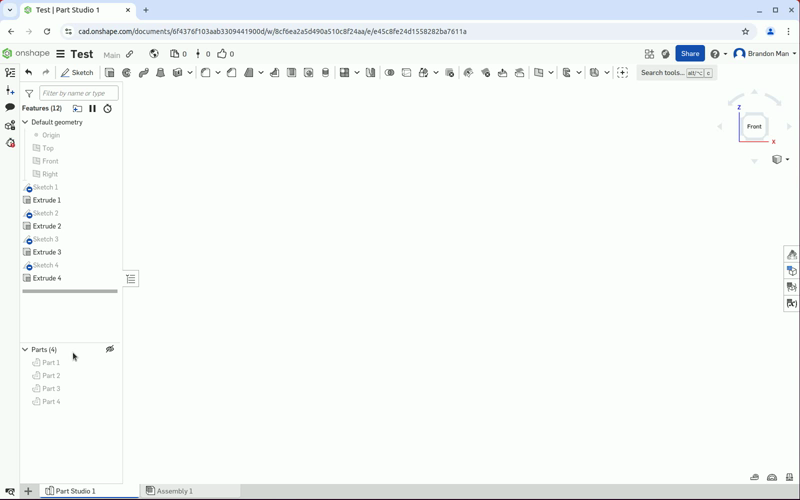
key_up(shift)
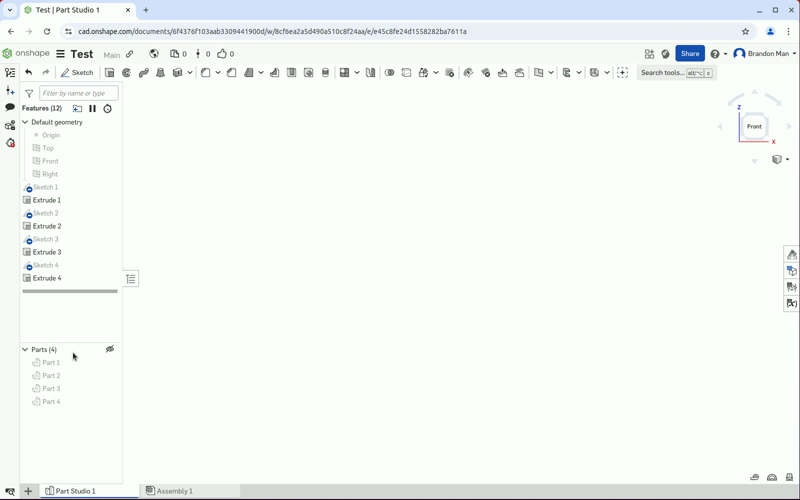
mouse_move(73, 352)
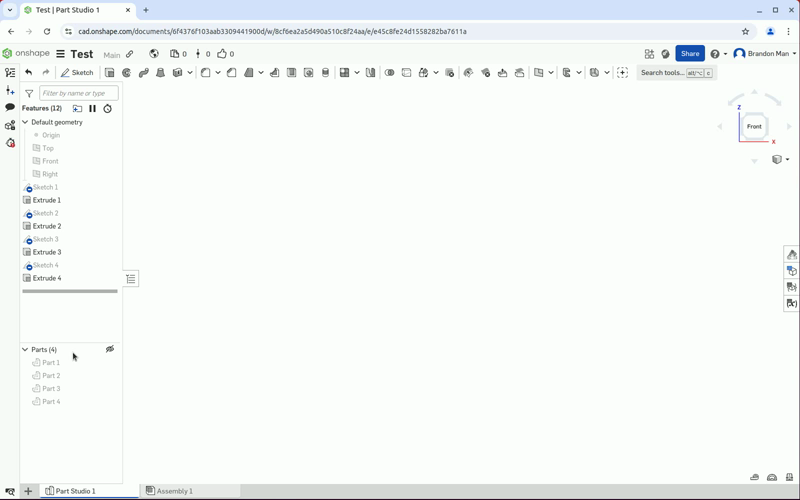
key(shift+y)
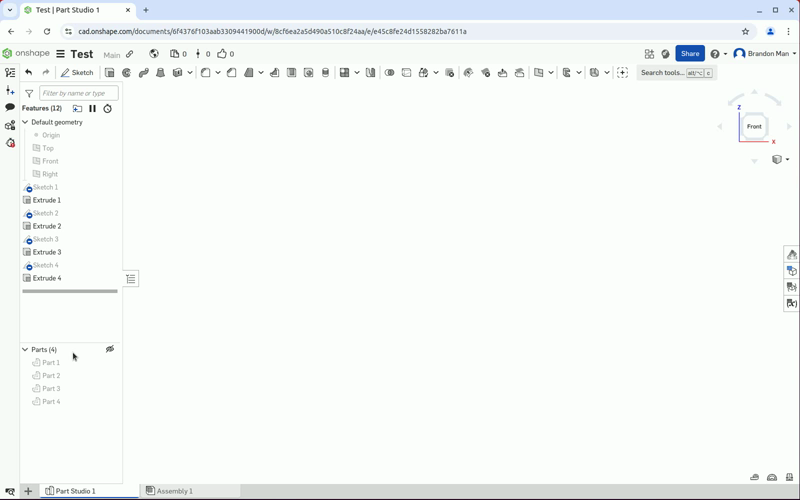
key(shift+s)
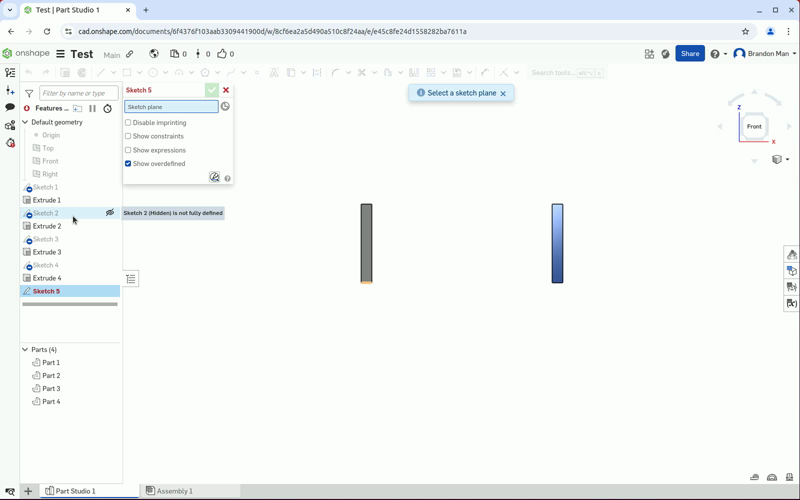
scroll(3)
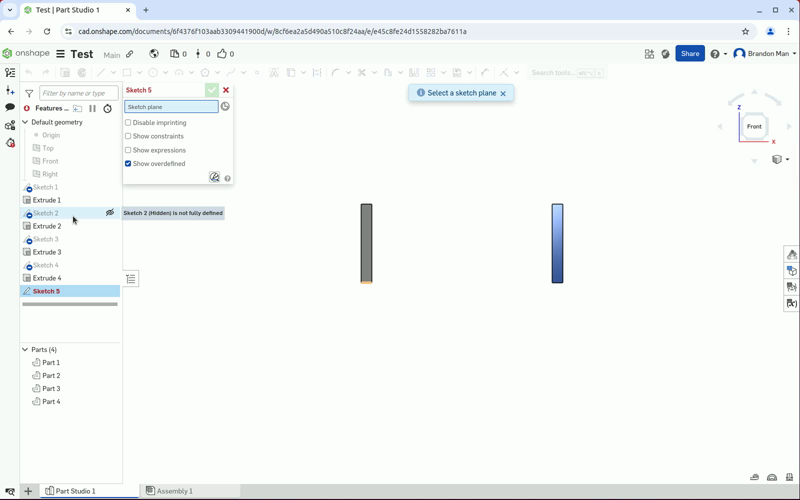
mouse_move(73, 163)
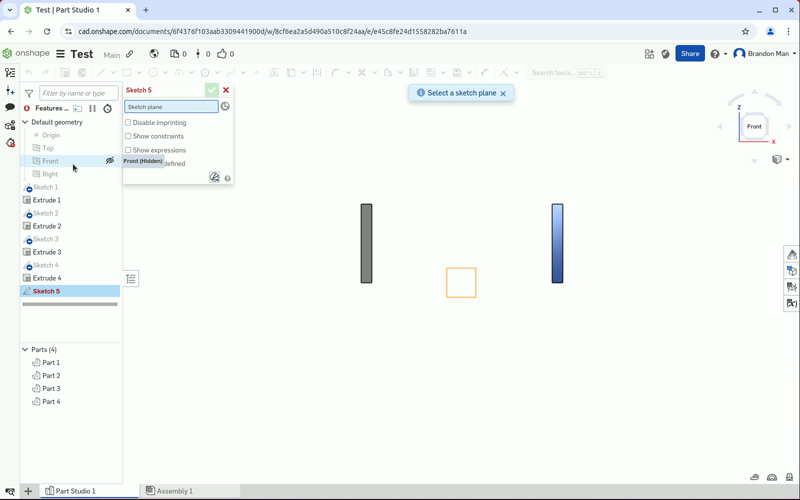
click(73, 163)
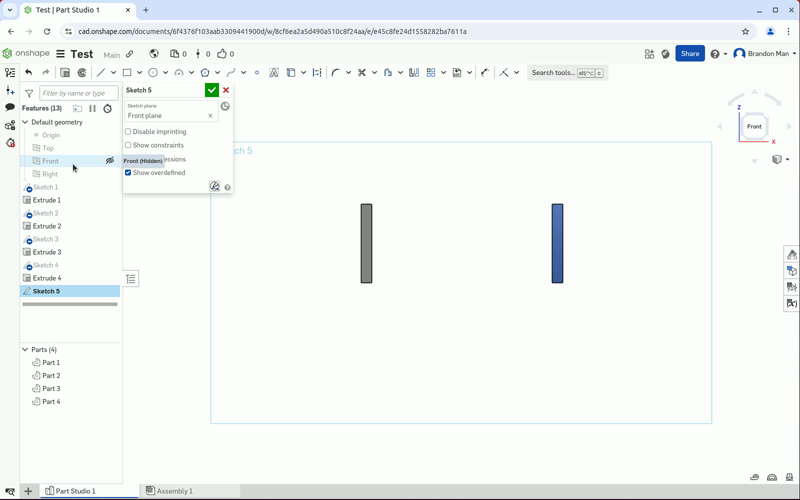
mouse_move(73, 352)
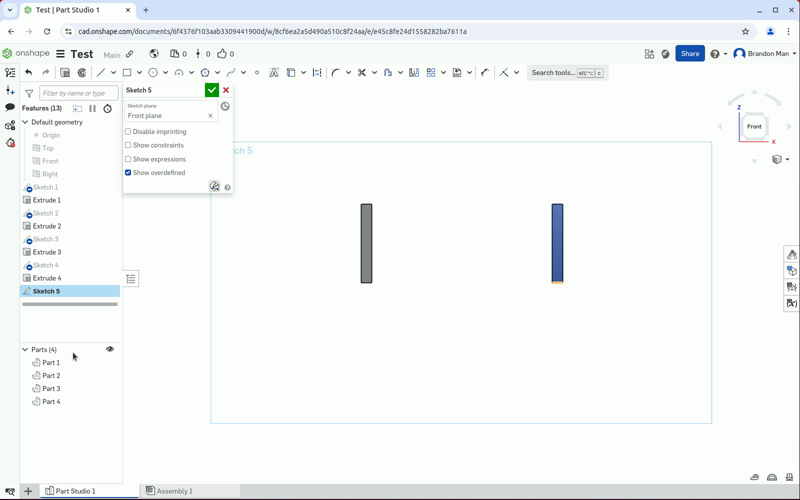
key(y)
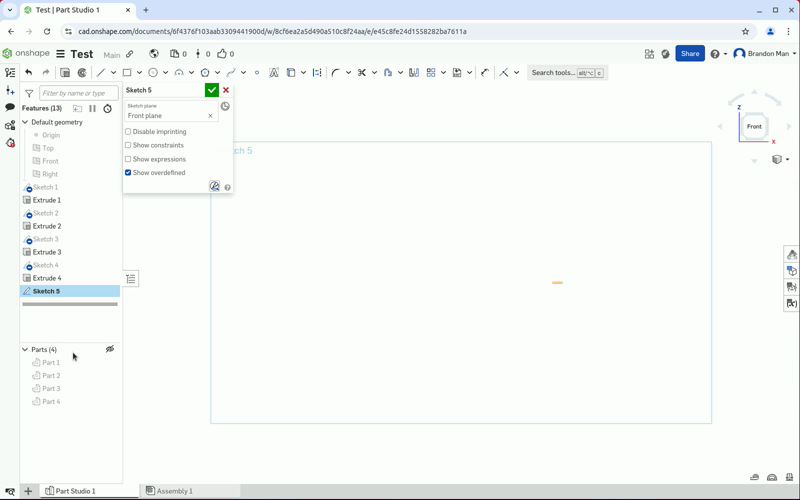
key(l)
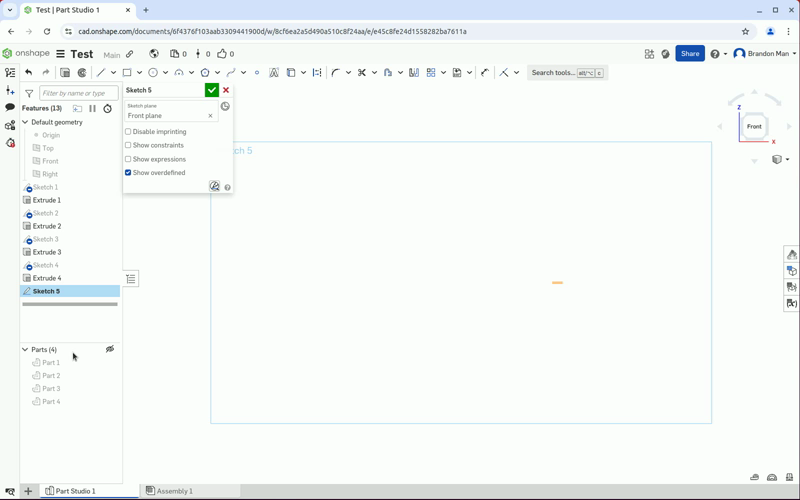
key_down(shift)
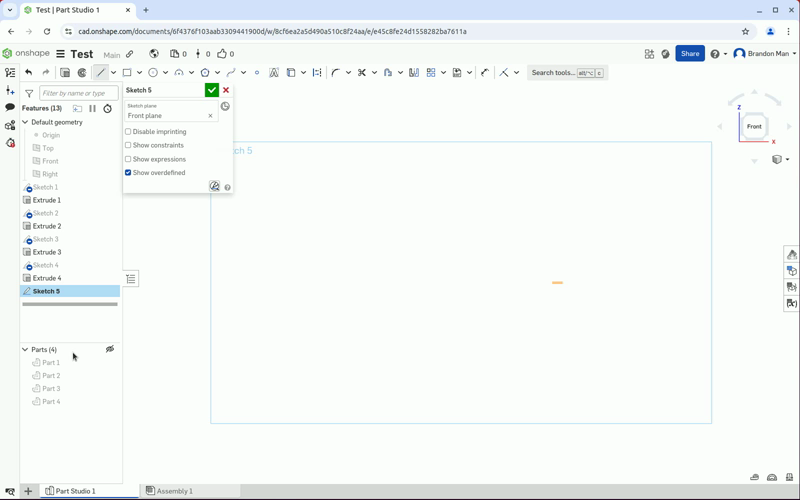
mouse_move(348, 203)
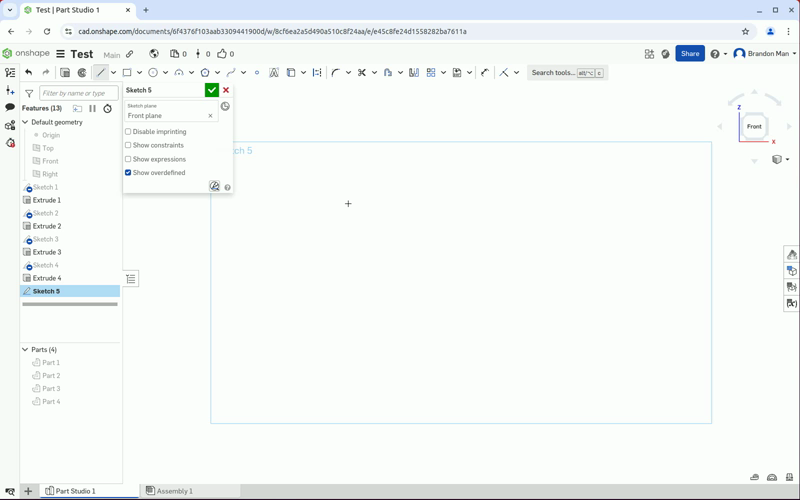
click(348, 203)
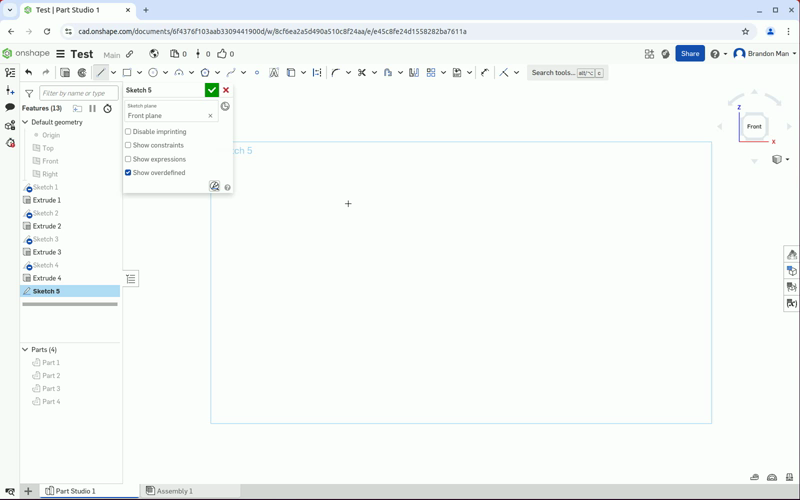
key_up(shift)
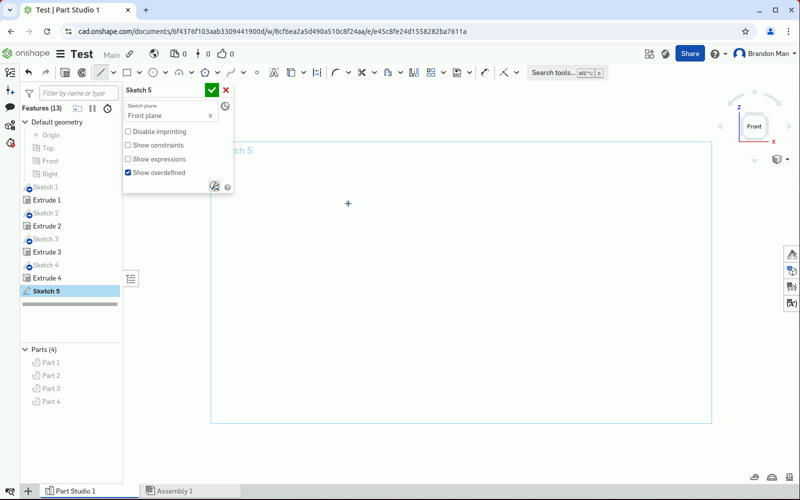
key_down(shift)
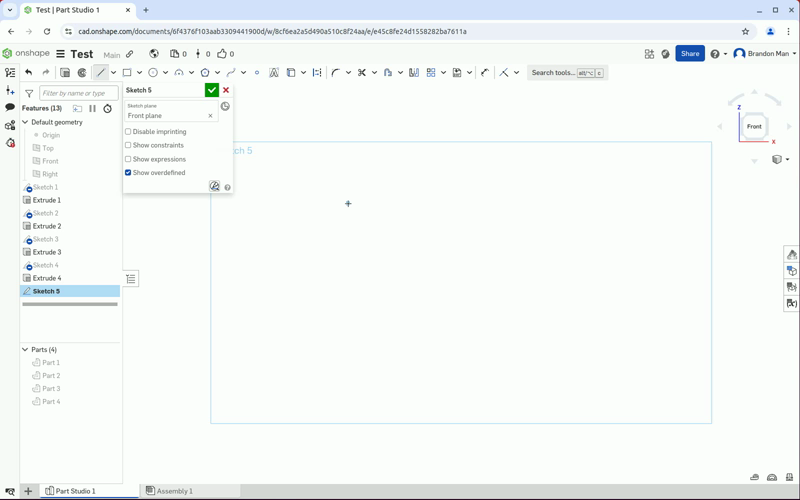
mouse_move(414, 219)
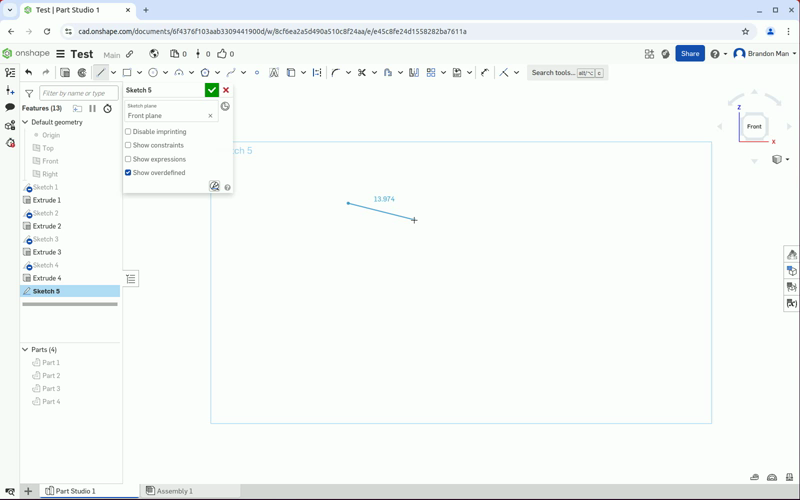
click(414, 219)
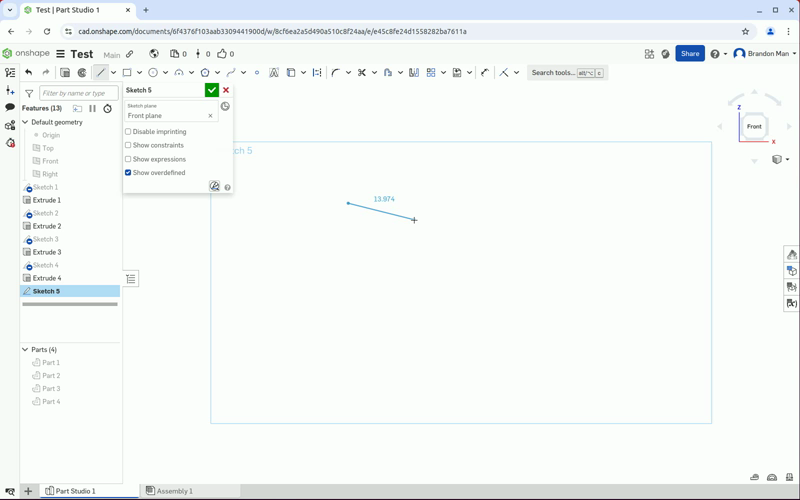
key_up(shift)
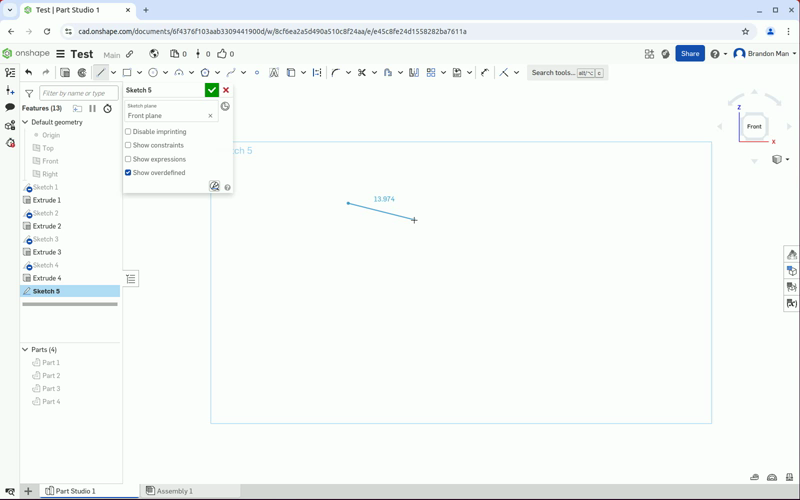
key_down(shift)
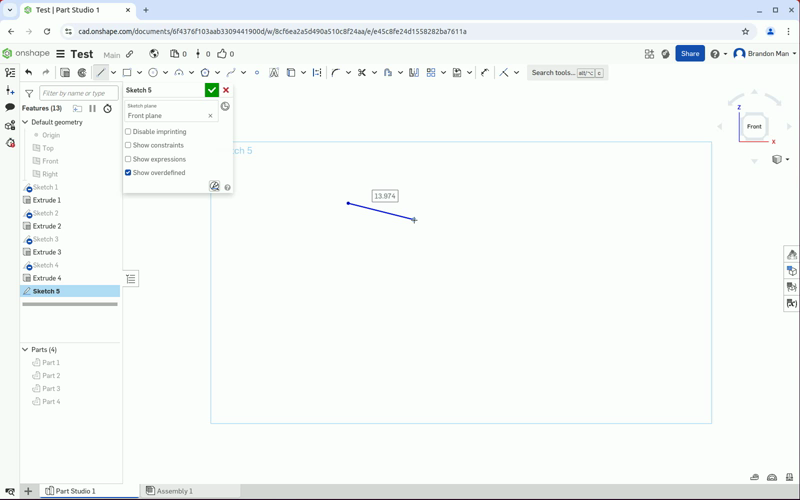
mouse_move(572, 219)
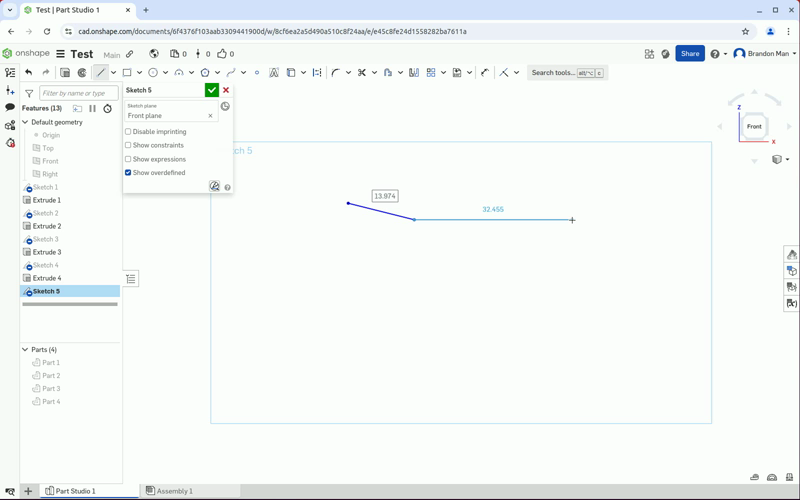
click(572, 219)
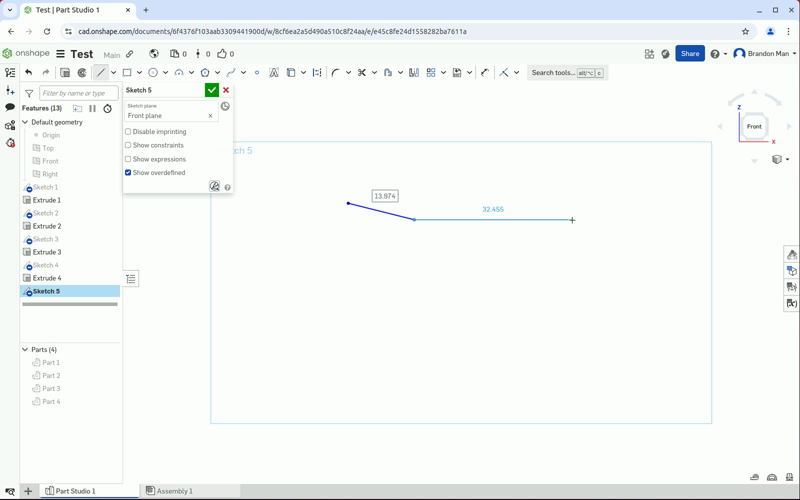
key_up(shift)
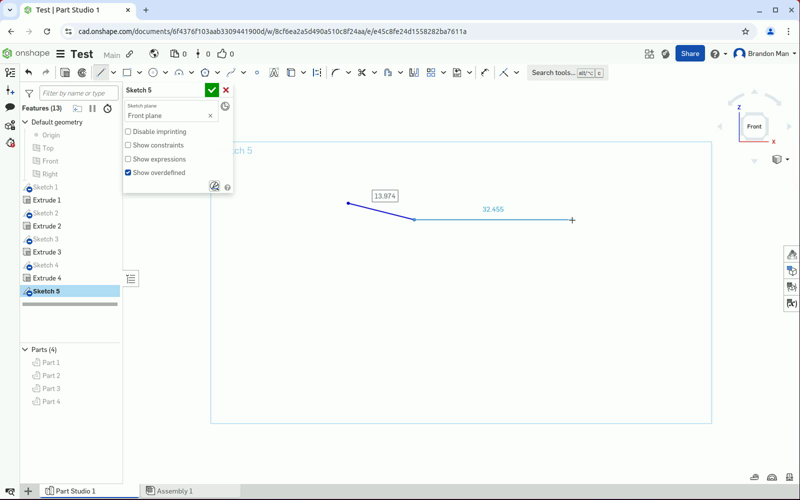
key_down(shift)
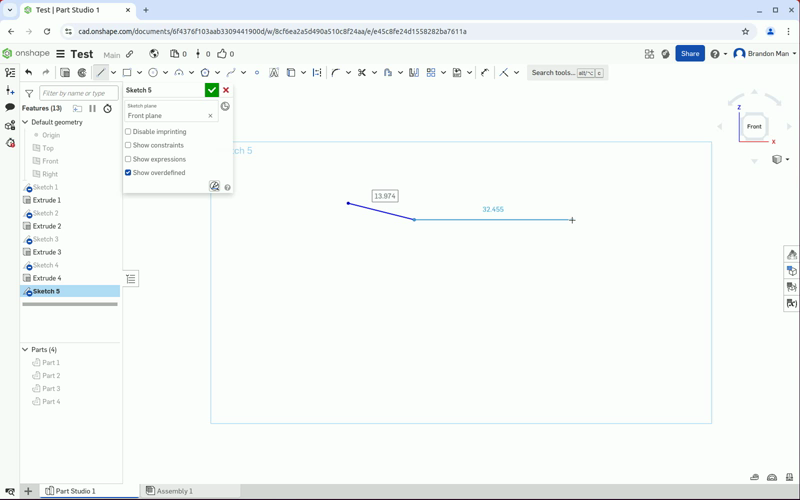
mouse_move(589, 219)
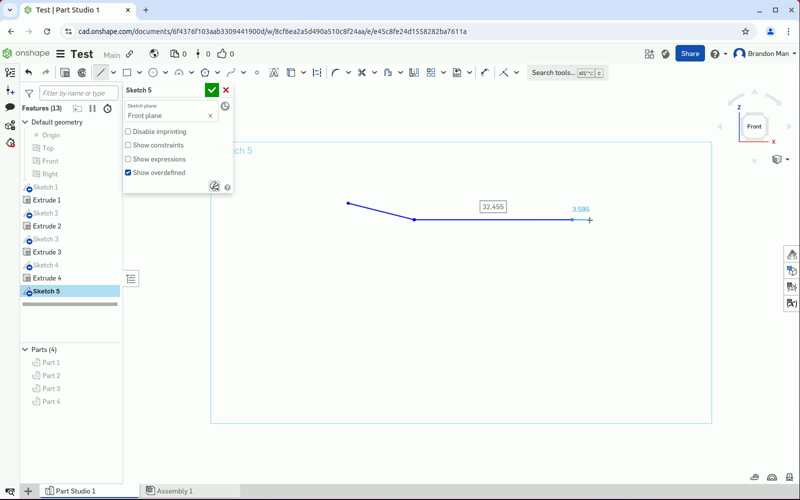
mouse_move(572, 203)
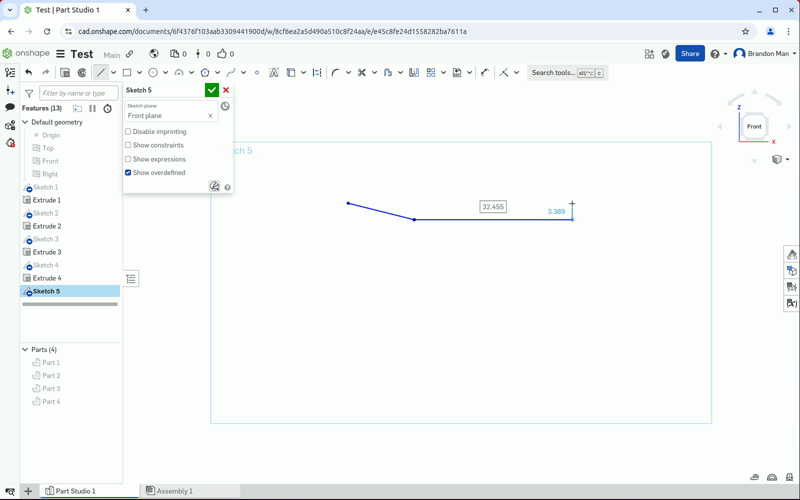
click(572, 203)
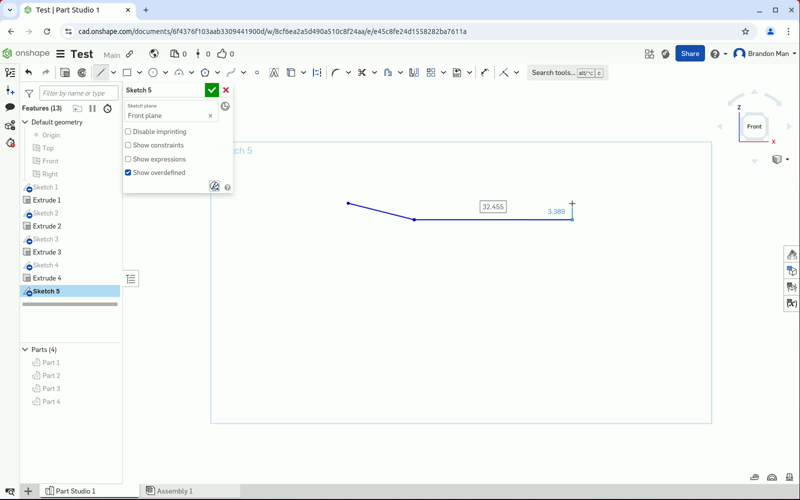
key_up(shift)
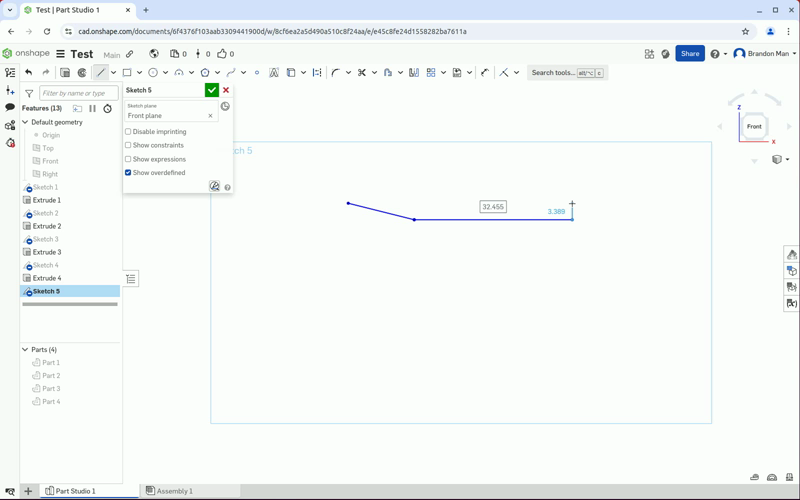
key_down(shift)
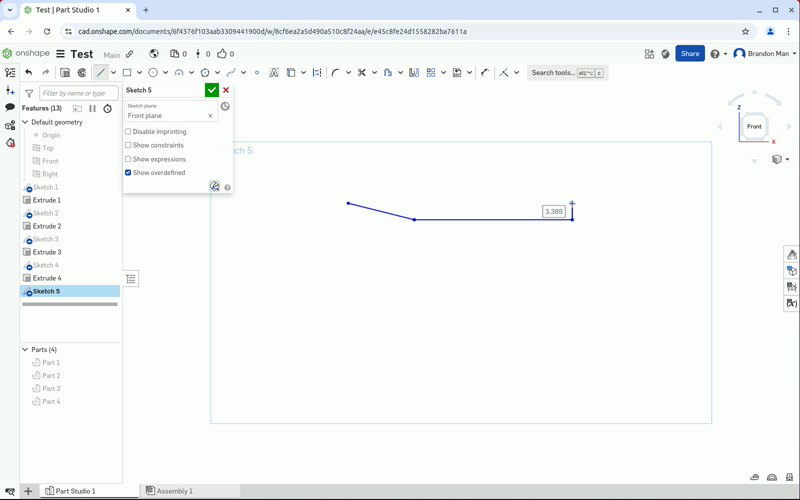
mouse_move(414, 203)
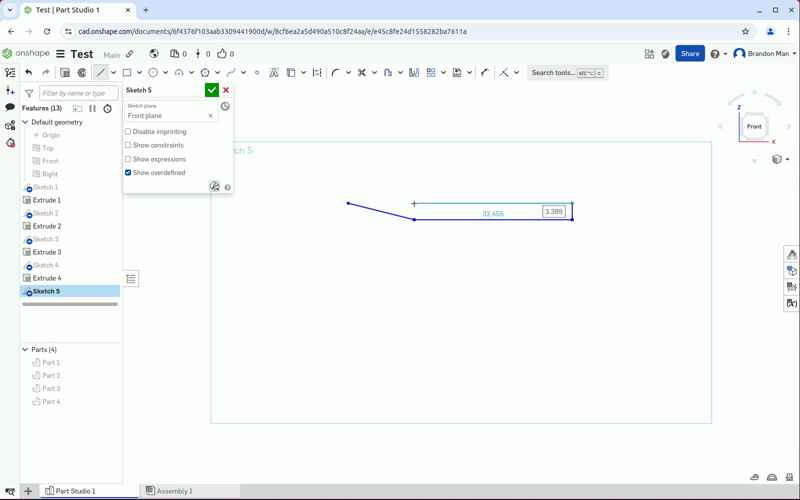
click(414, 203)
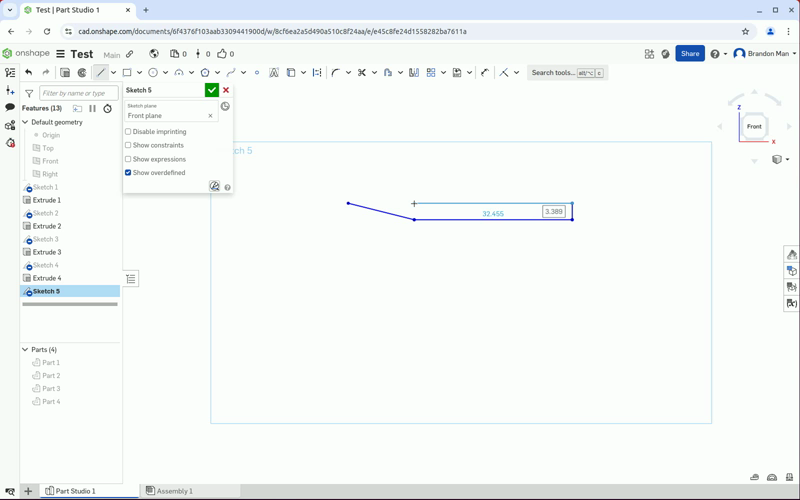
key_up(shift)
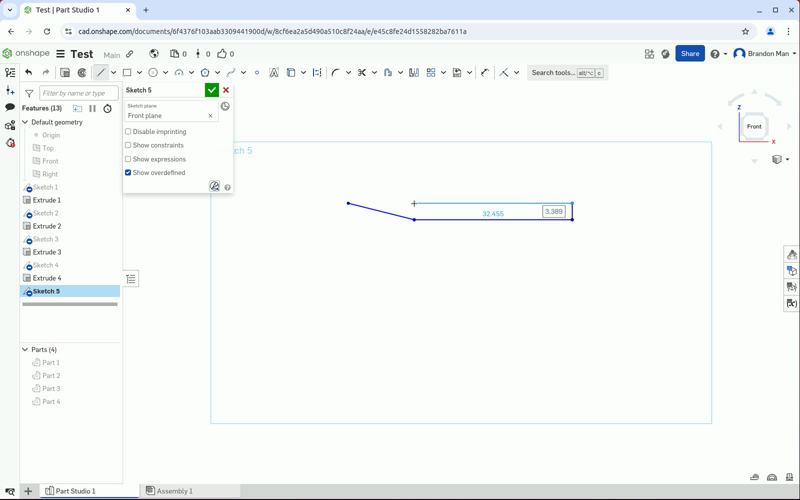
key_down(shift)
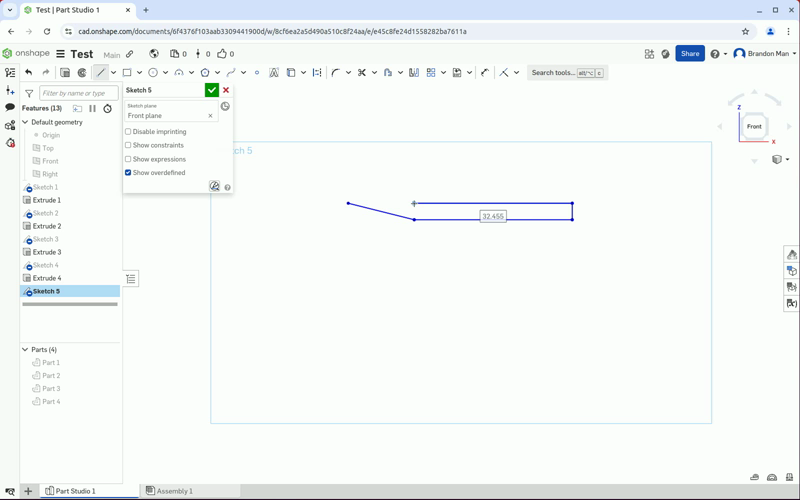
mouse_move(348, 186)
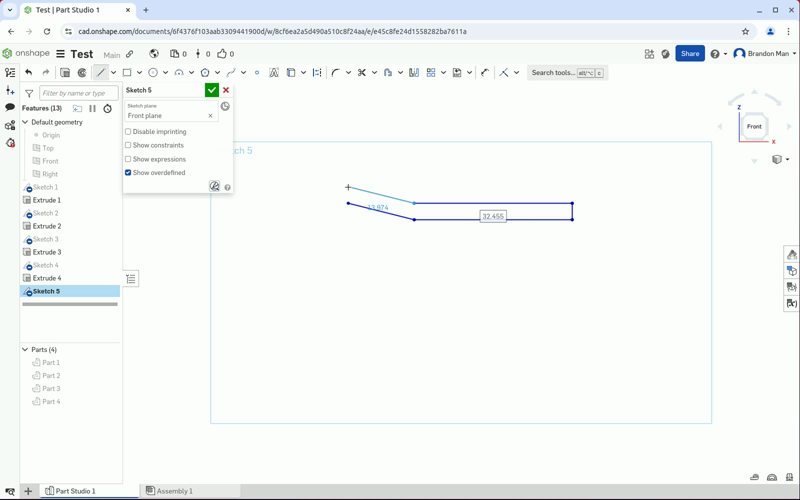
click(348, 186)
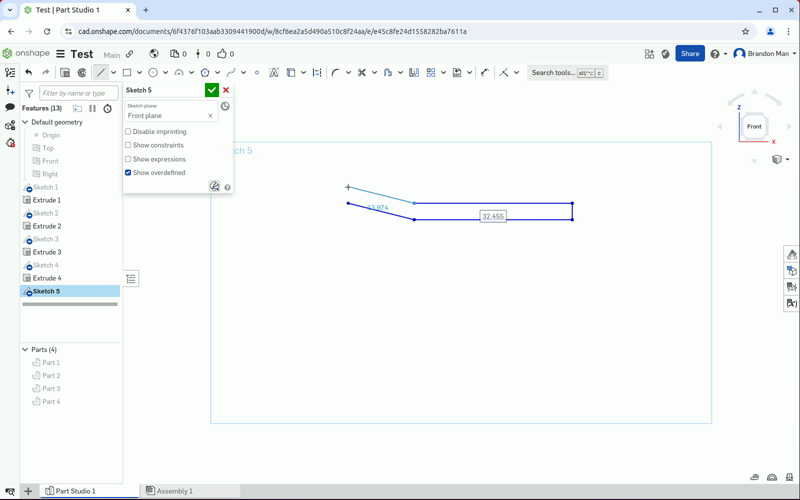
key_up(shift)
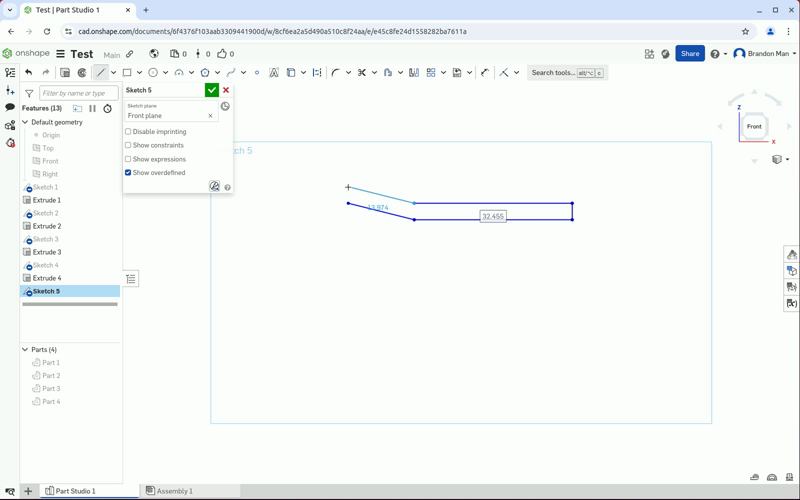
mouse_move(378, 186)
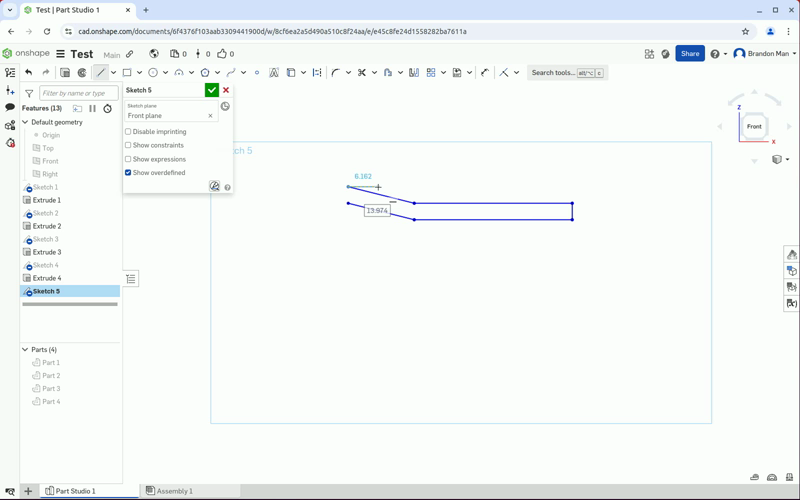
key_down(shift)
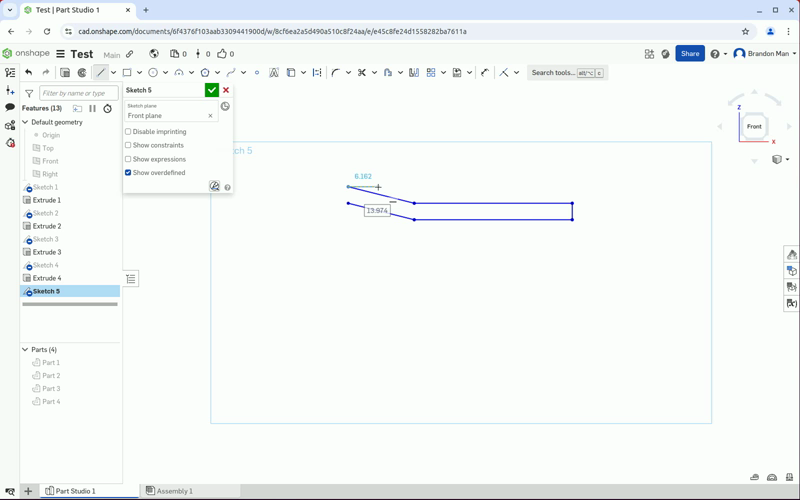
mouse_move(348, 203)
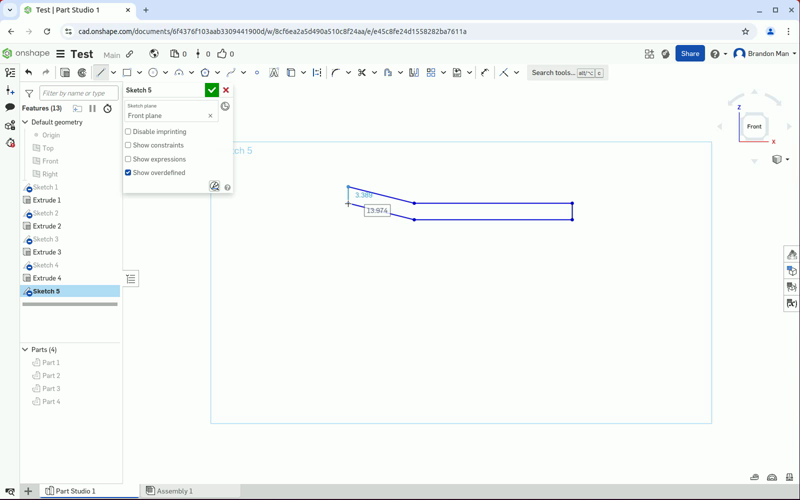
key_up(shift)
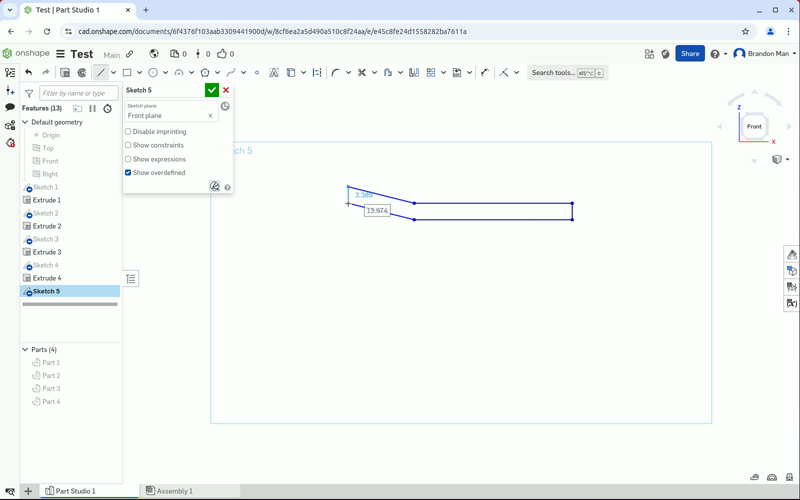
click(348, 203)
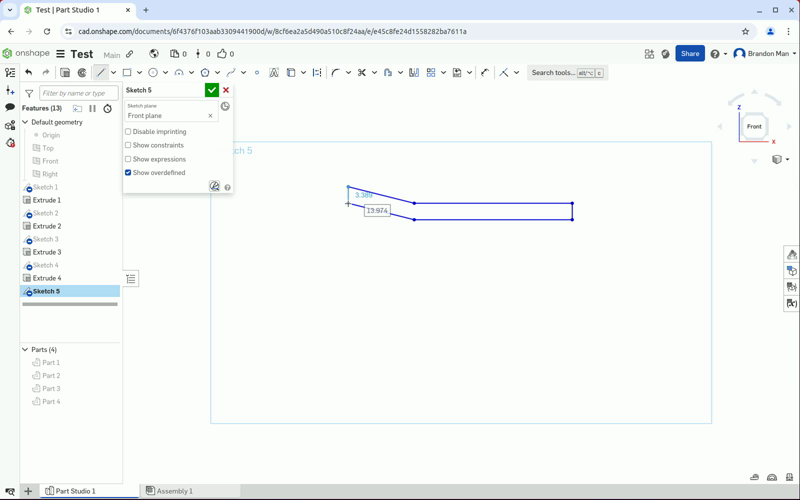
key(esc)
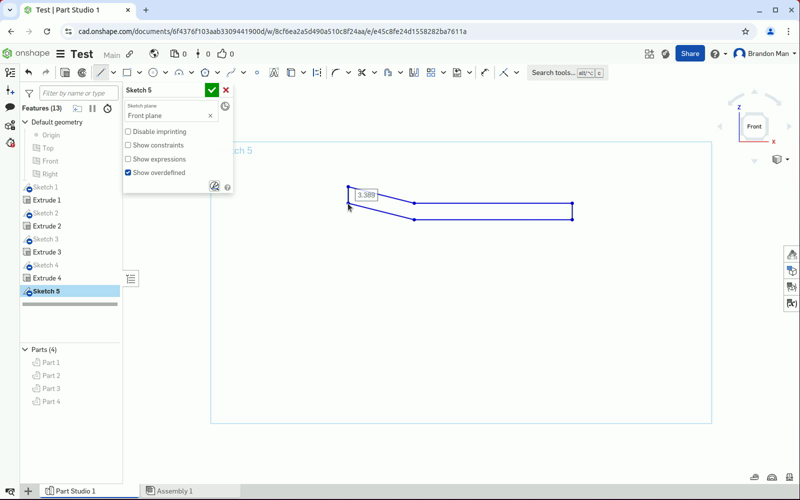
mouse_move(554, 212)
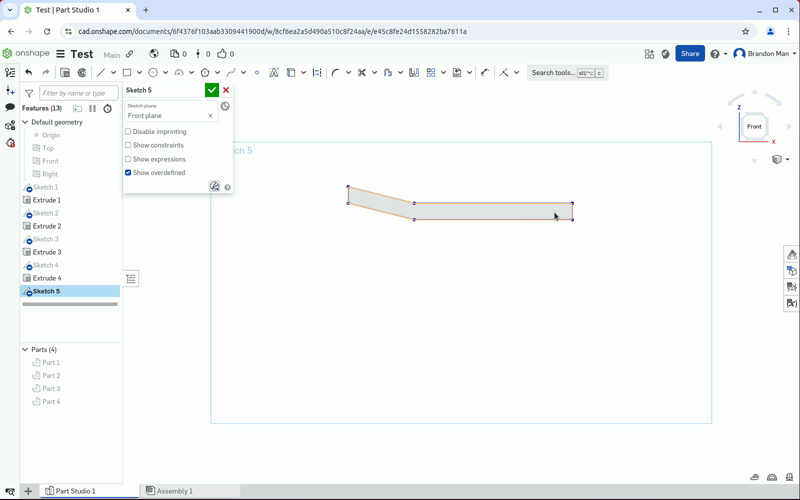
click(554, 212)
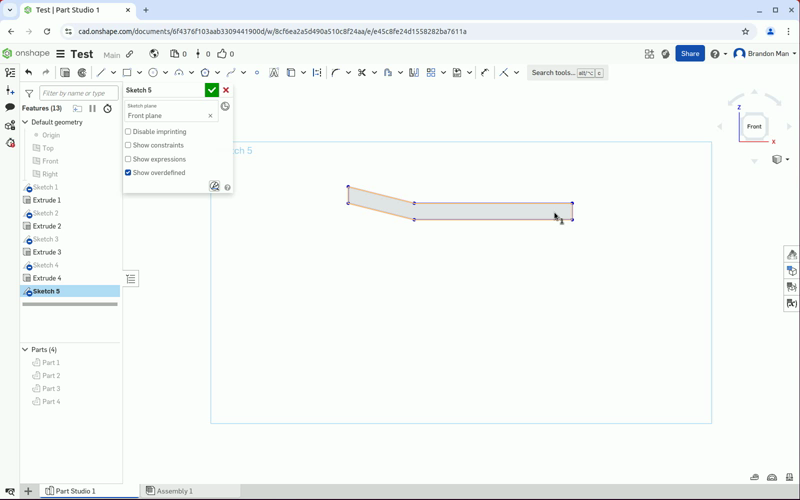
mouse_move(73, 352)
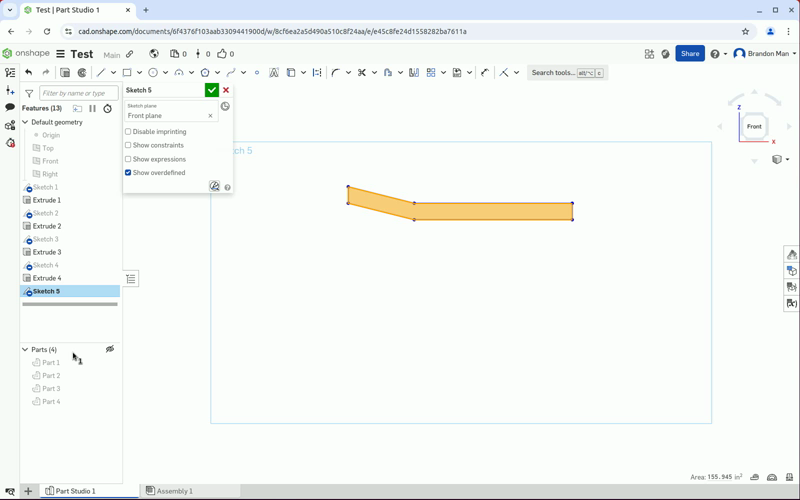
key(shift+y)
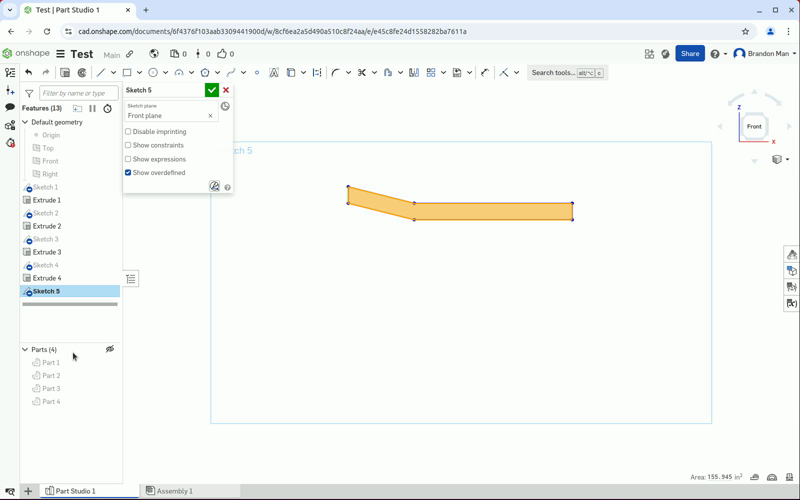
key(shift+e)
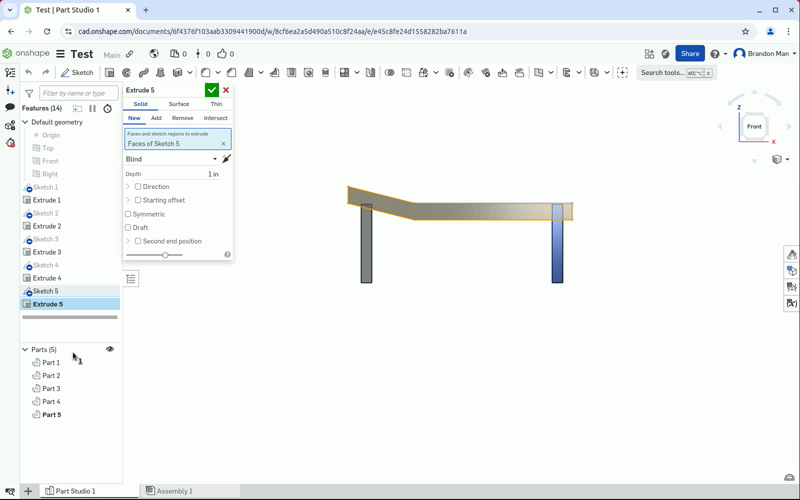
mouse_move(143, 106)
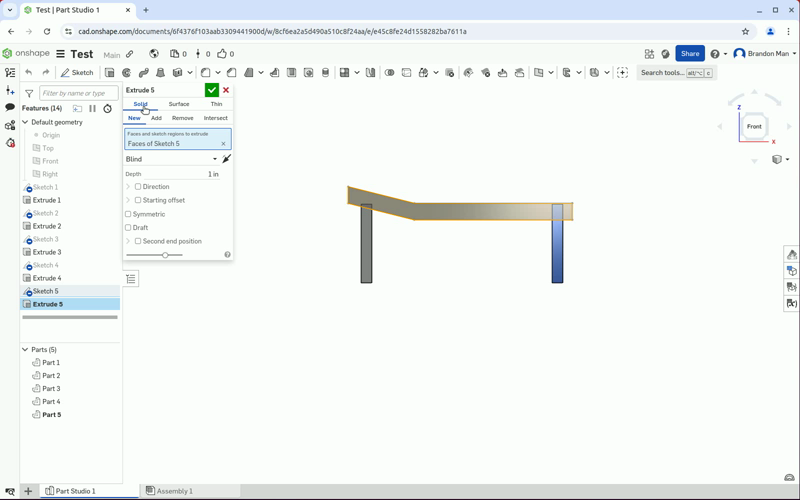
click(143, 106)
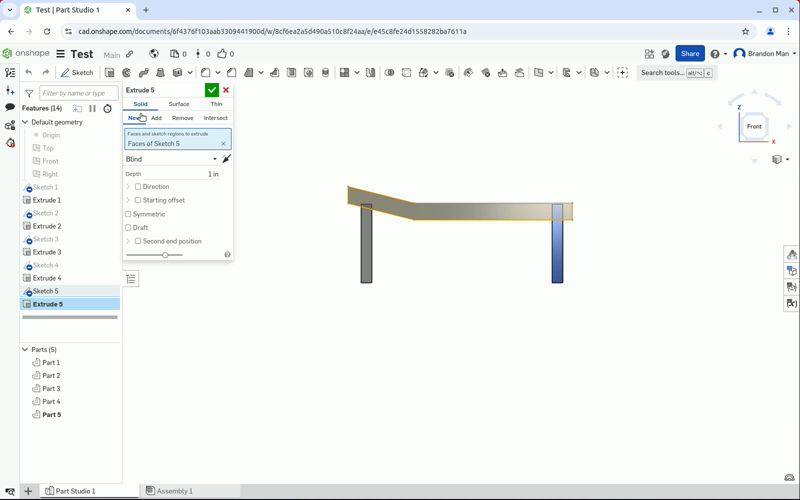
mouse_move(137, 120)
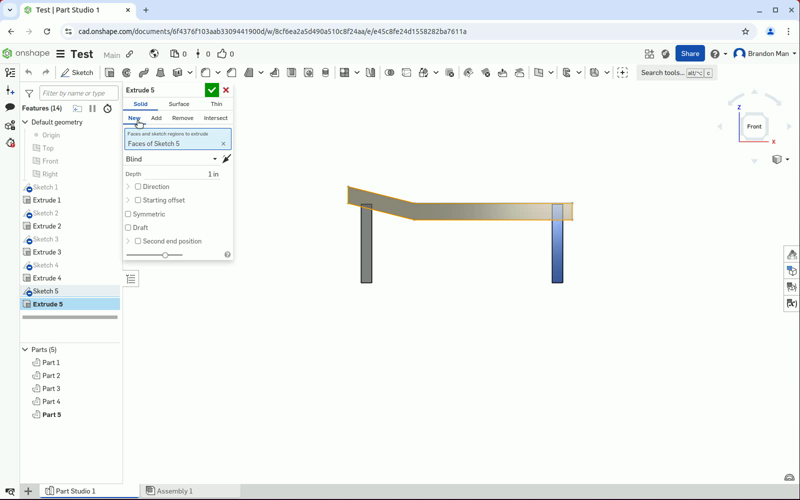
click(137, 120)
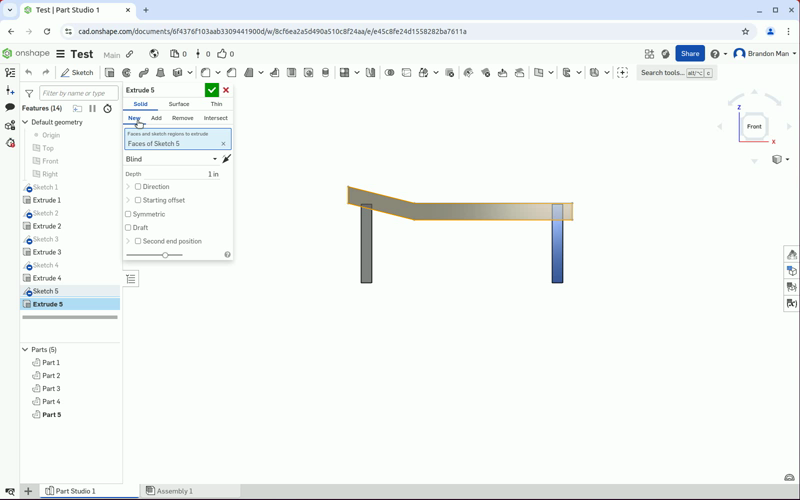
key(tab, 4)
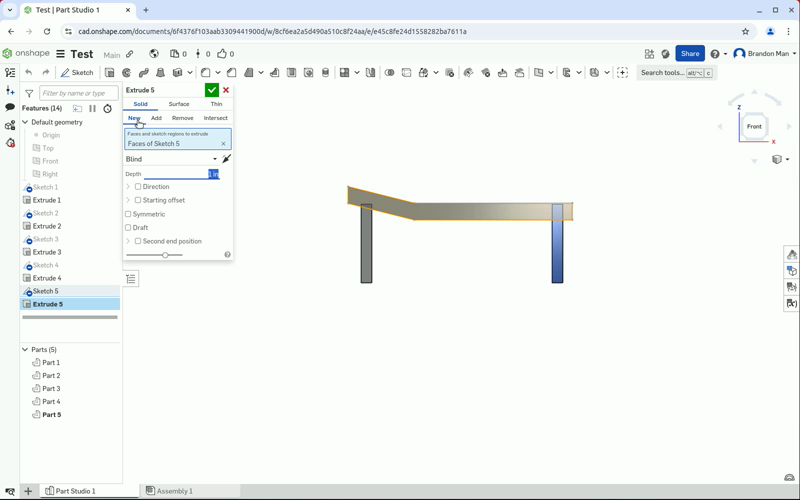
text(14.924)
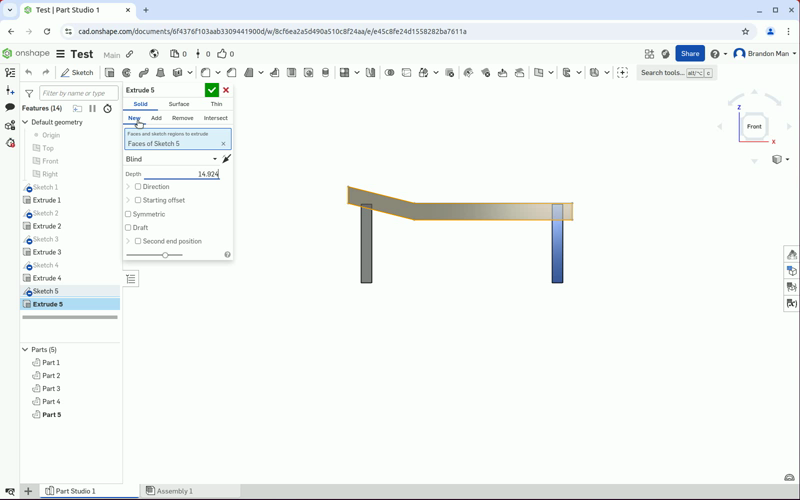
key(tab, 3)
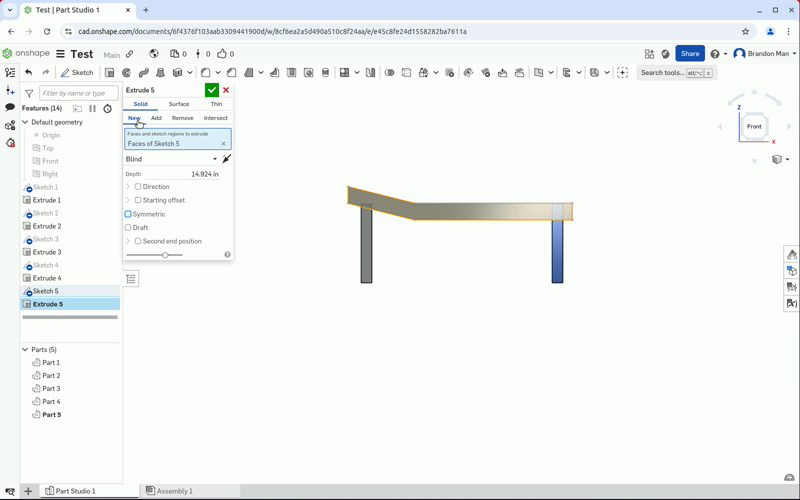
key(space)
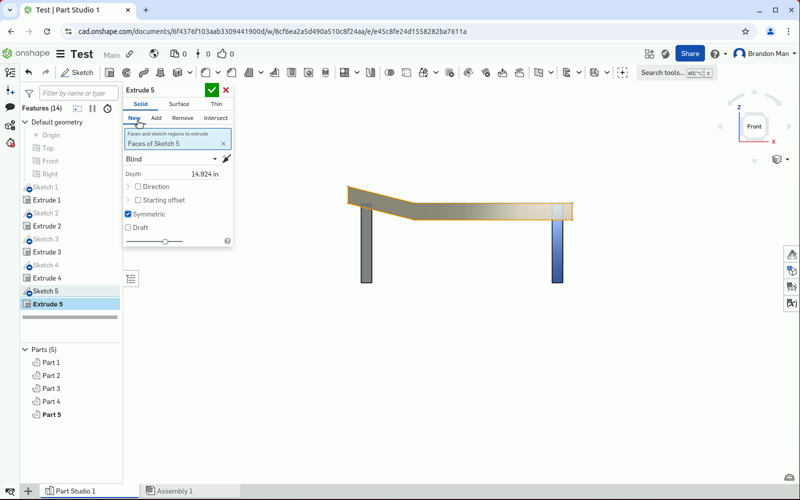
key(enter)
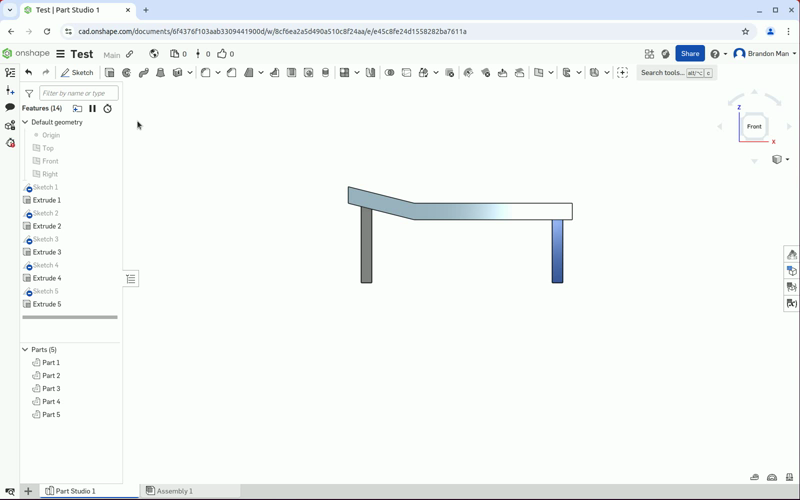
key(shift+h)
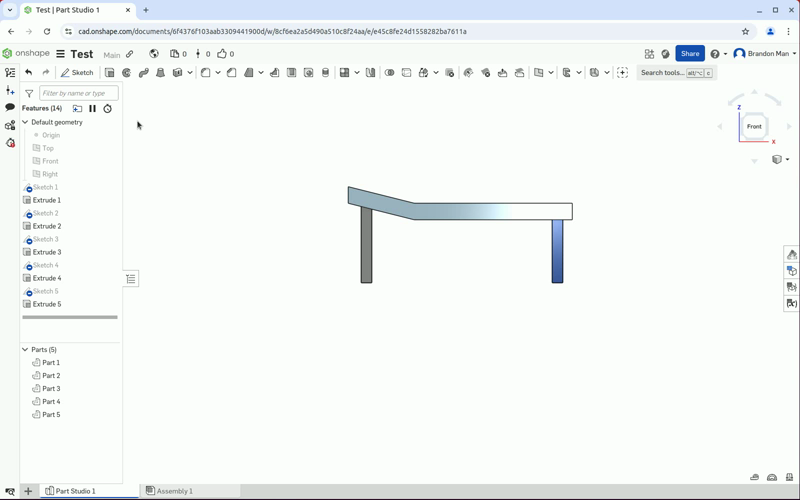
key(shift+h)
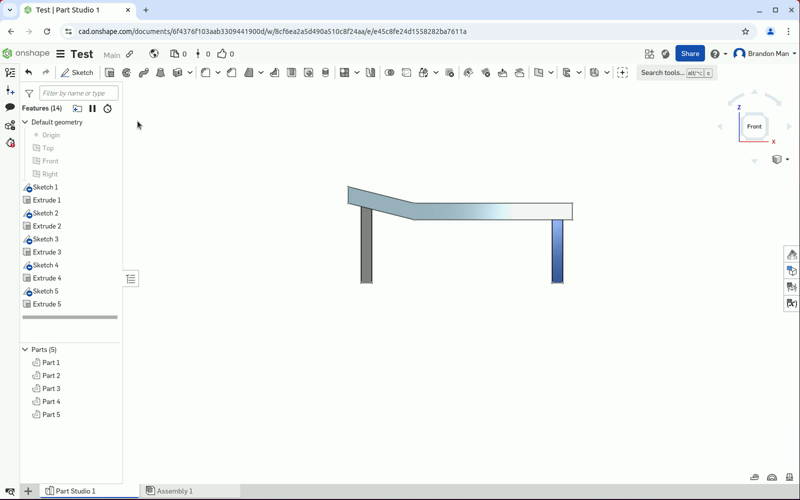
key(shift+7)
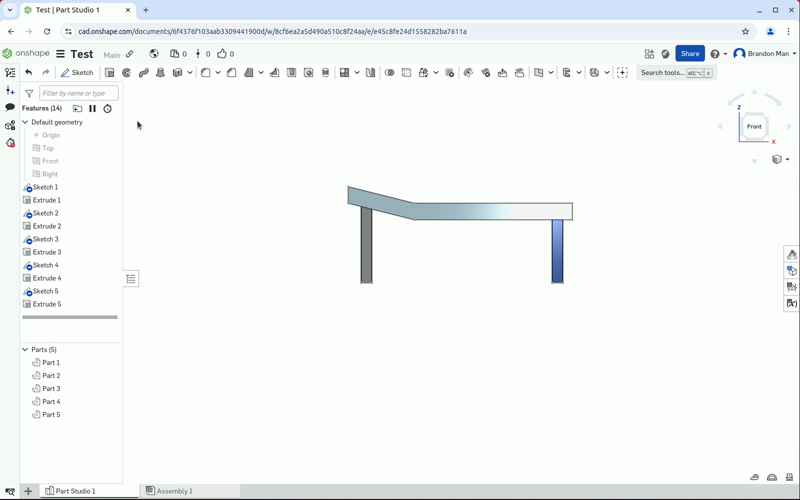
key(left, 2)
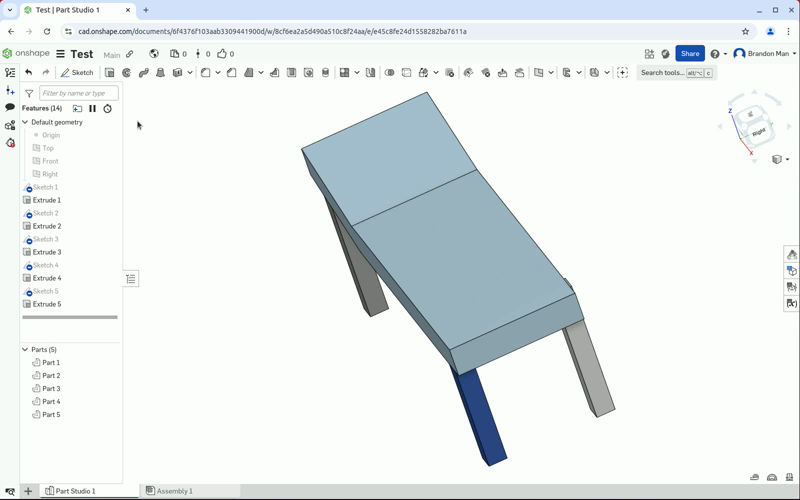
key(down, 2)
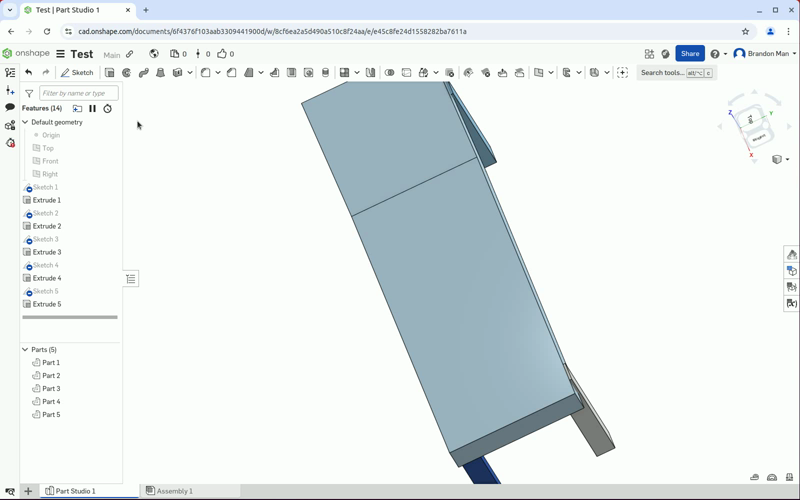
key(up, 2)
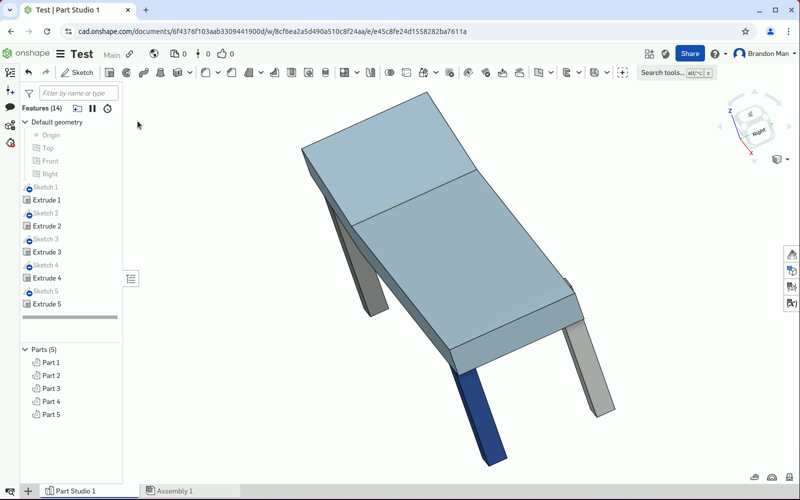
key(right, 2)
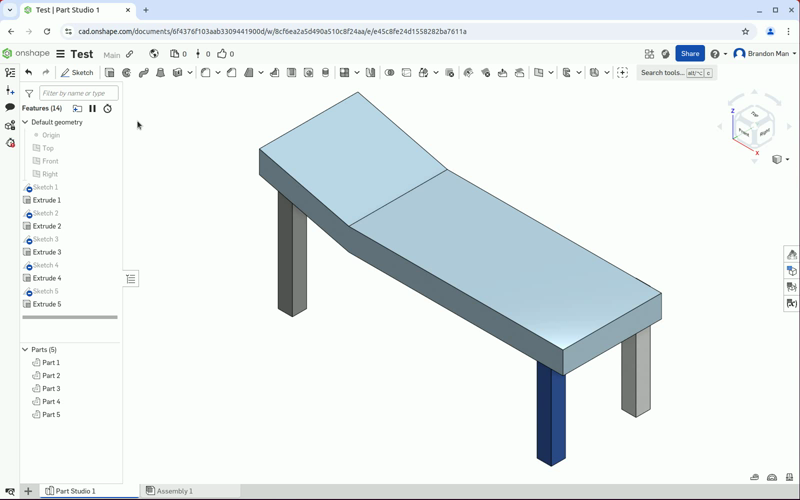
mouse_move(73, 189)
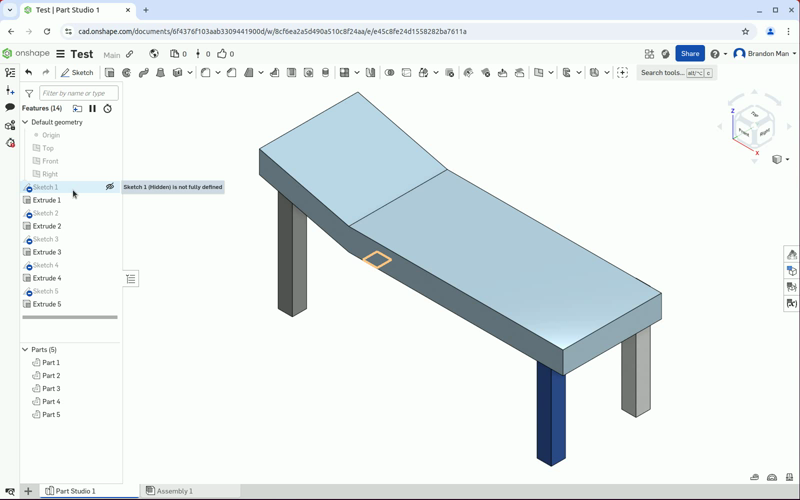
click(73, 189)